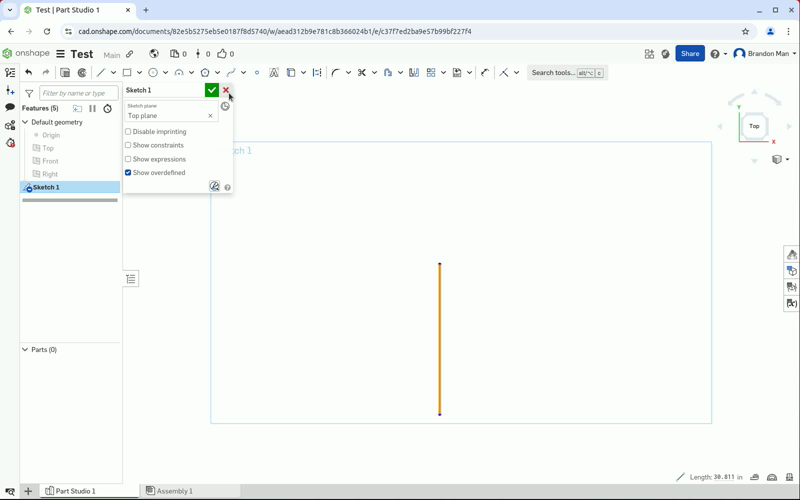
key(shift+h)
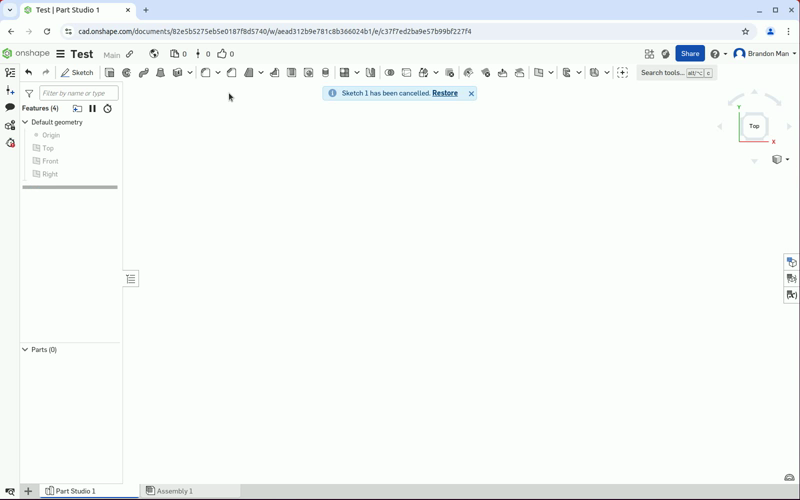
mouse_move(73, 352)
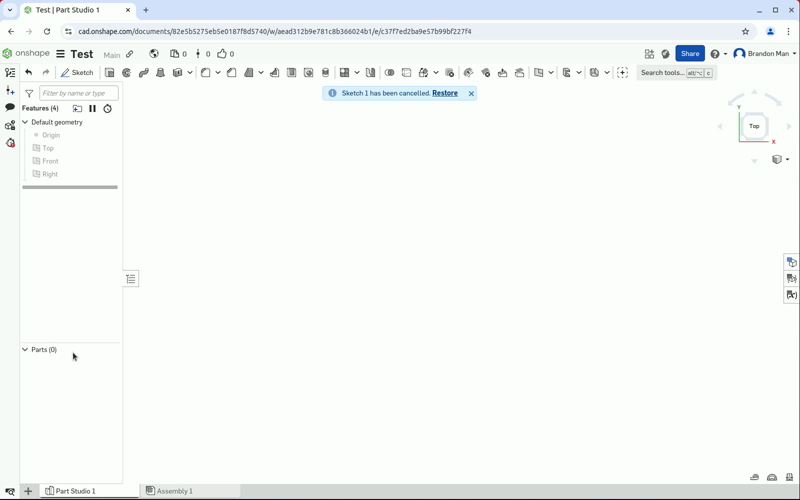
key(y)
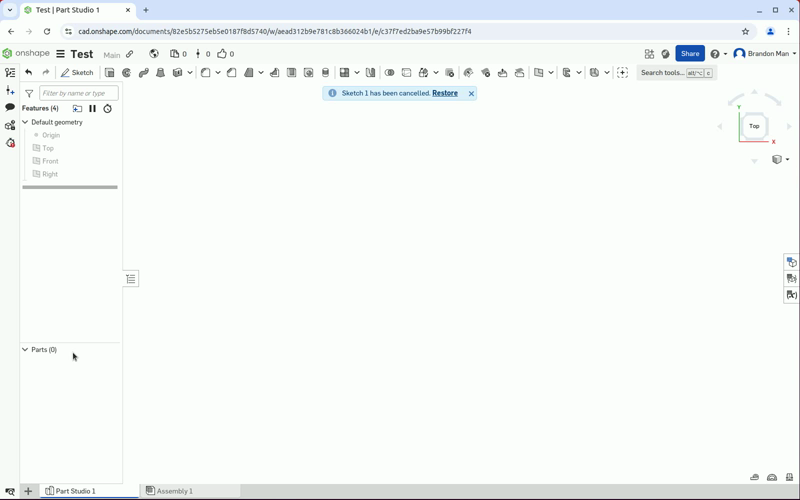
key(shift+p)
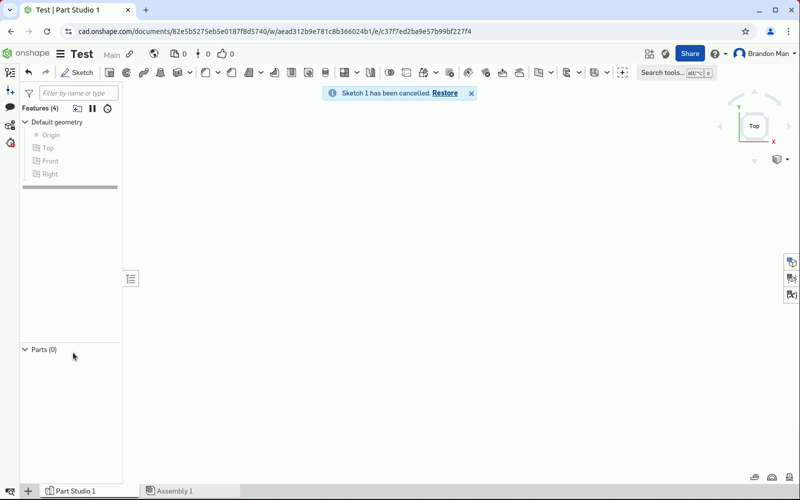
key(space)
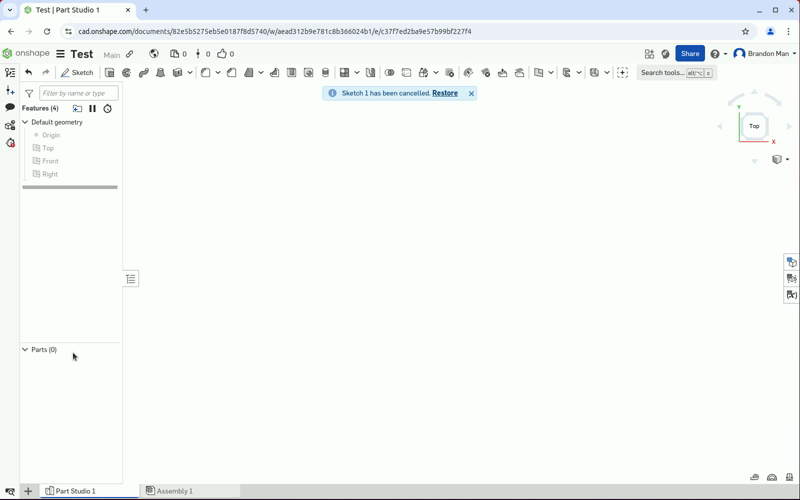
key_down(shift)
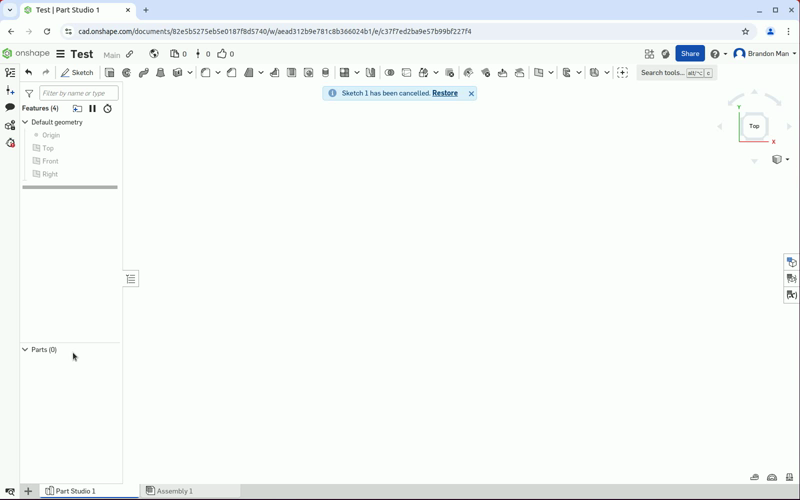
key(up)
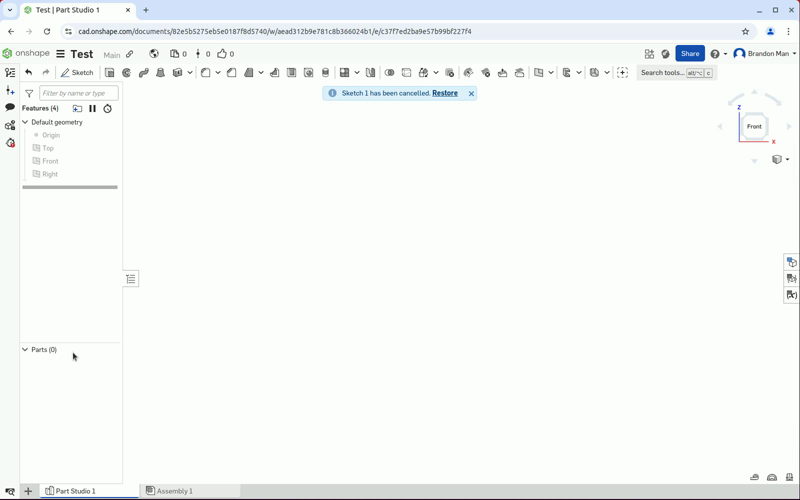
key_up(shift)
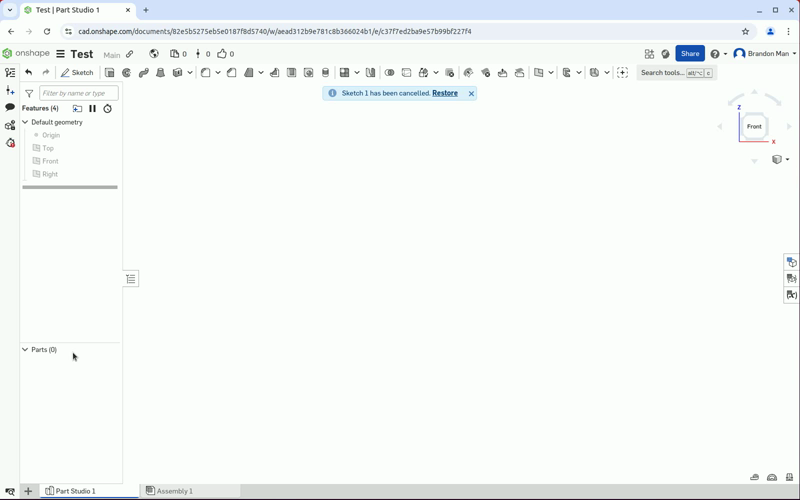
mouse_move(73, 352)
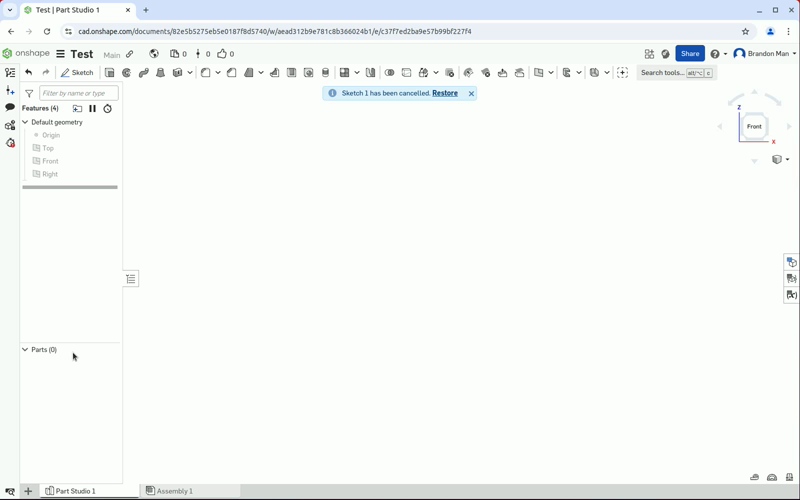
key(shift+y)
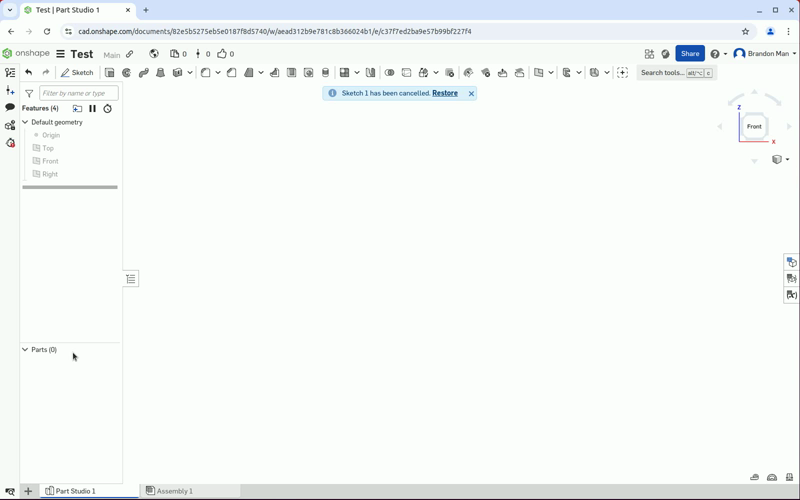
key(shift+s)
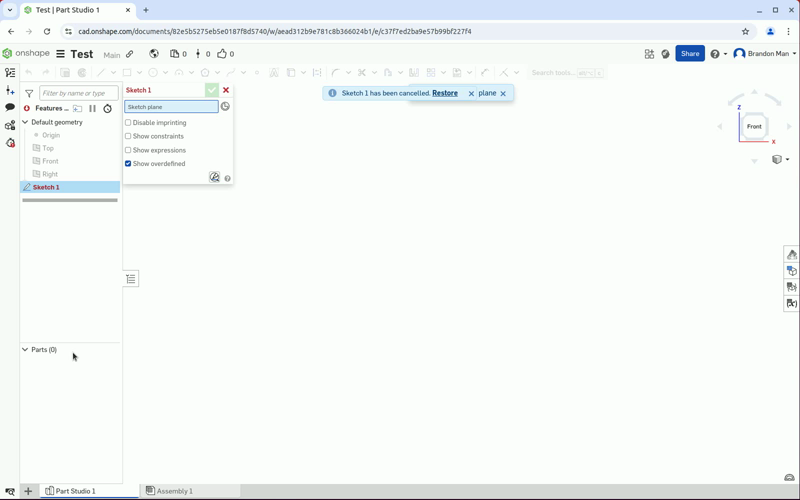
mouse_move(73, 163)
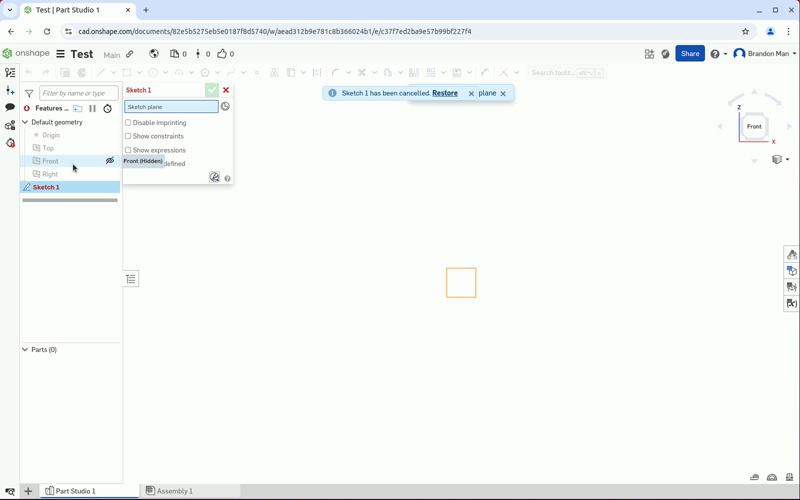
click(73, 163)
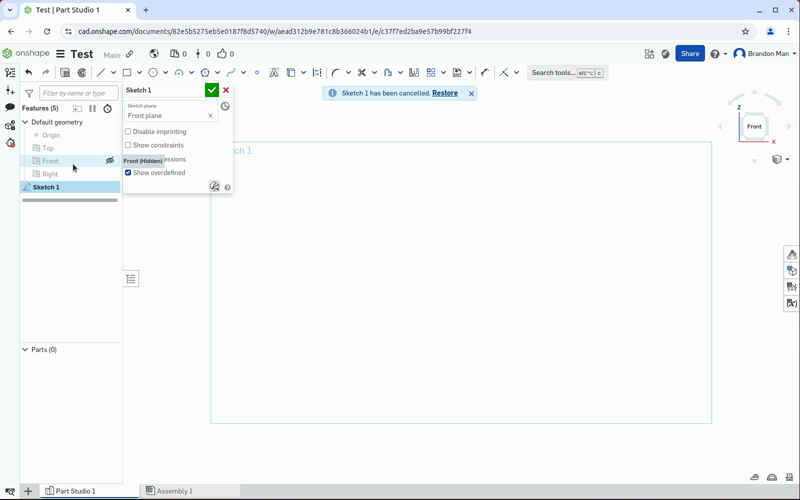
mouse_move(73, 352)
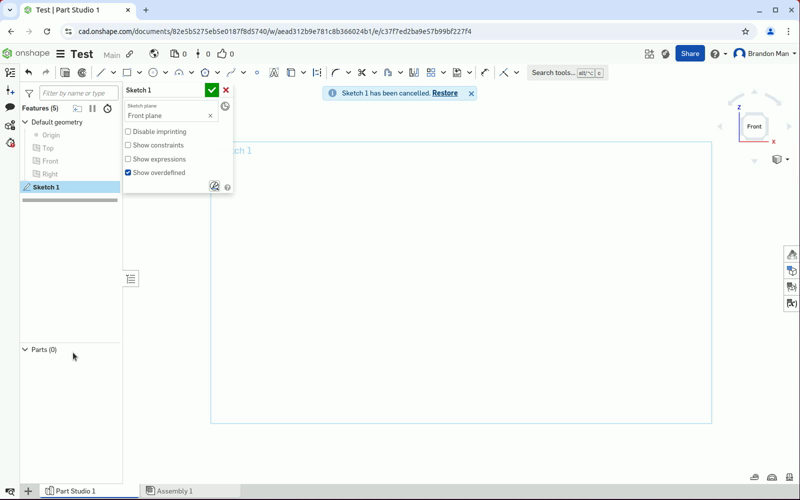
key(y)
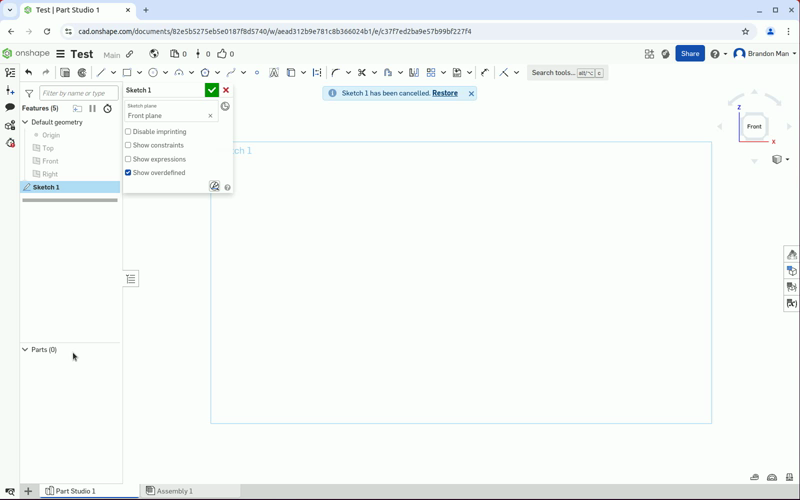
key(l)
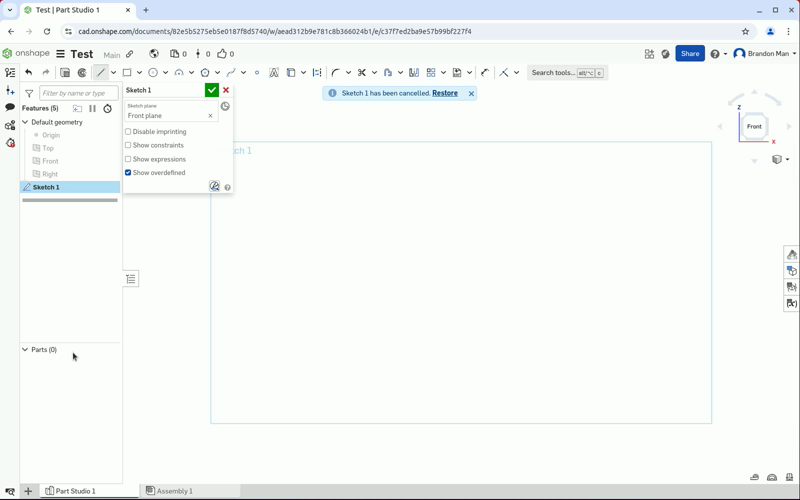
key_down(shift)
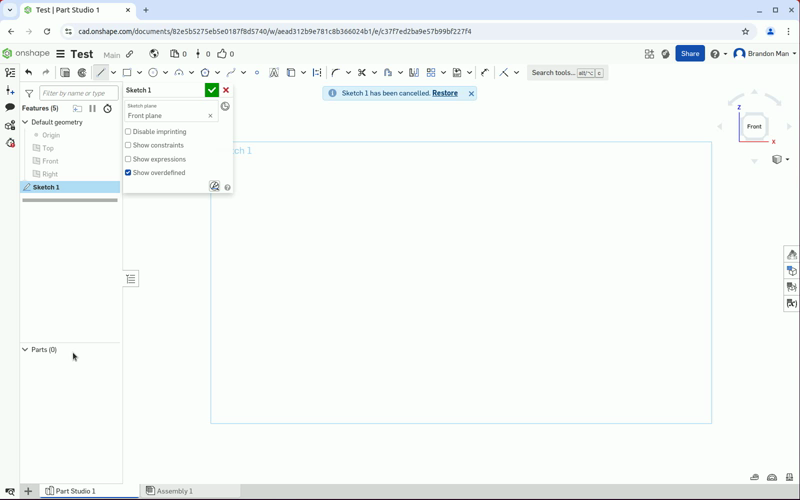
mouse_move(348, 309)
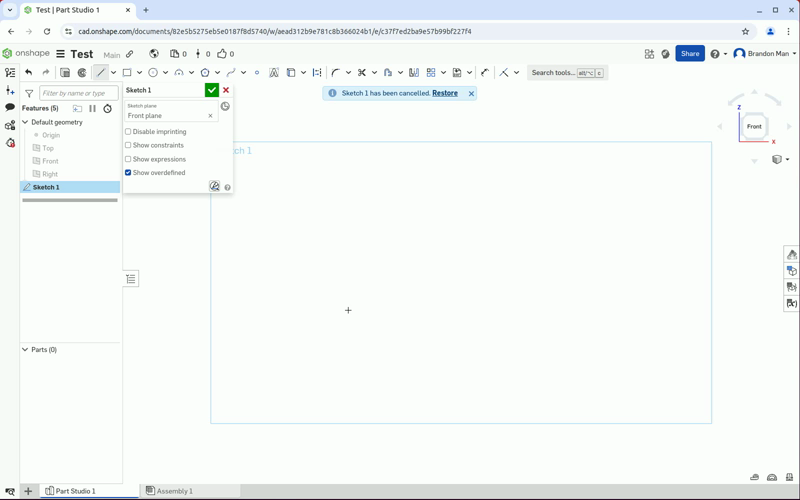
click(348, 309)
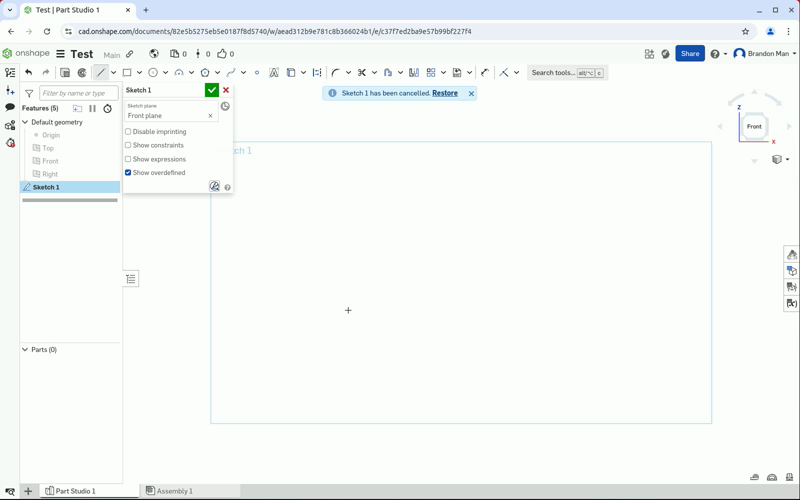
key_up(shift)
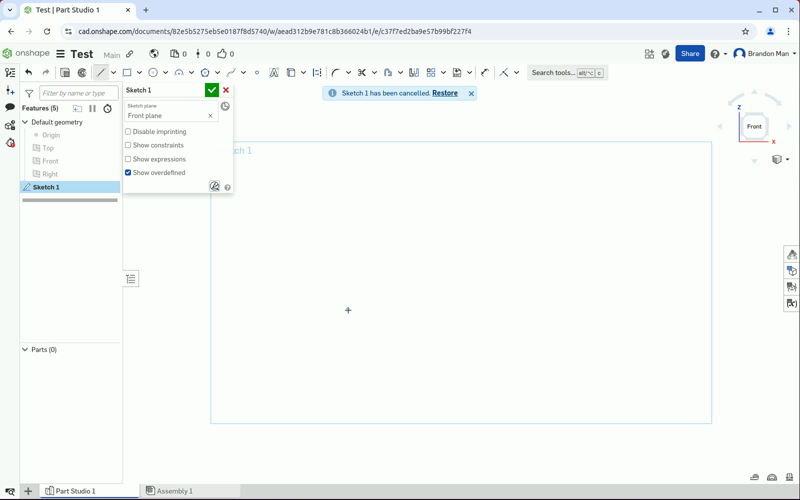
key_down(shift)
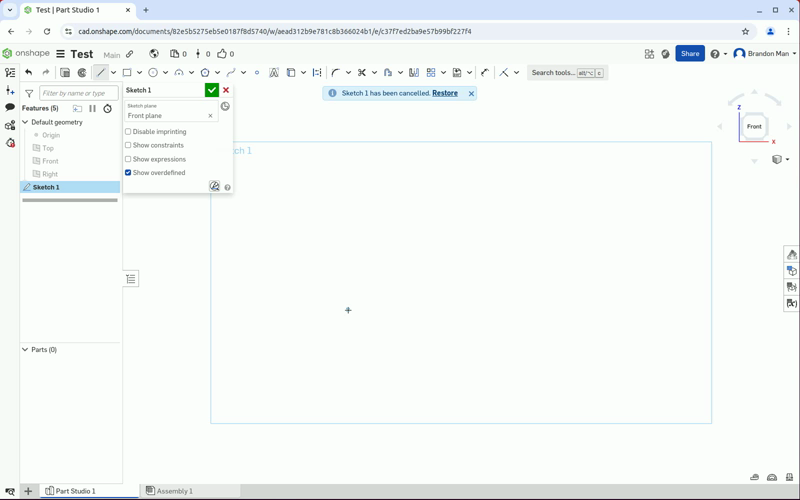
mouse_move(572, 309)
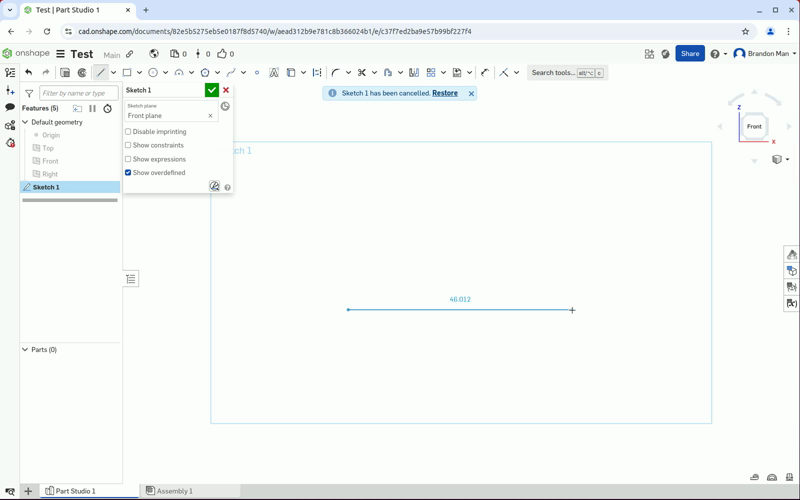
click(572, 309)
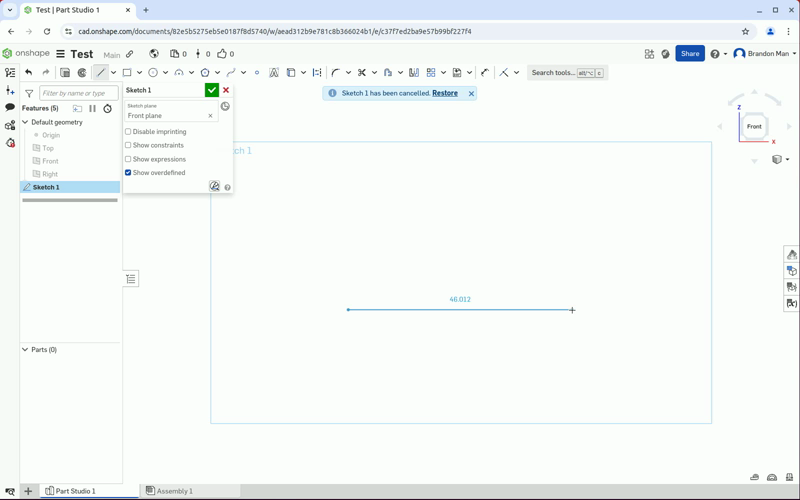
key_up(shift)
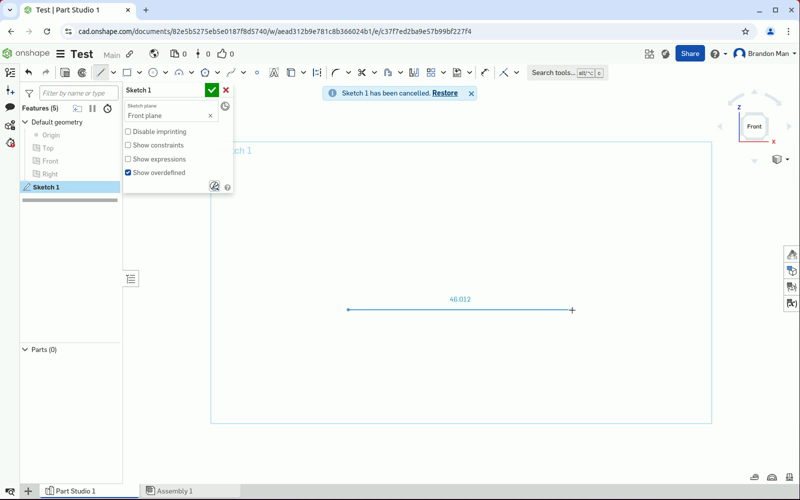
key_down(shift)
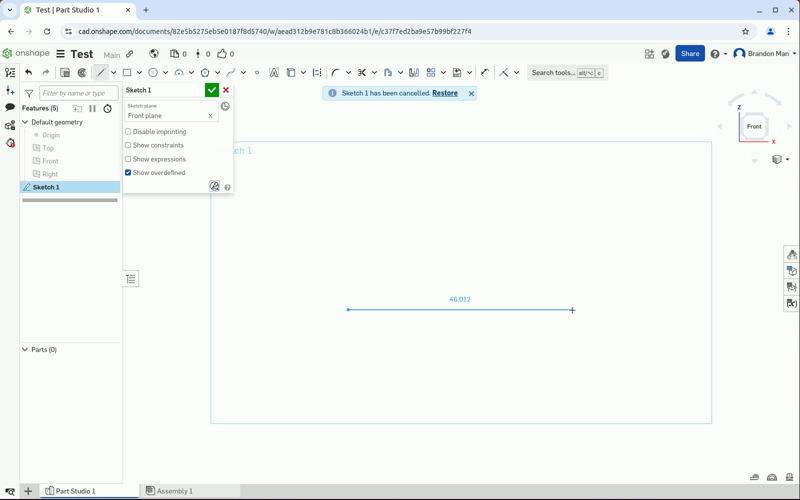
mouse_move(589, 309)
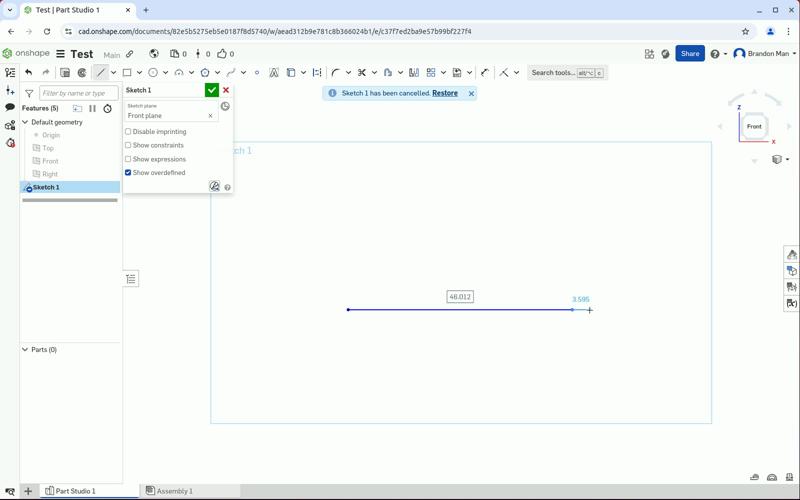
mouse_move(572, 255)
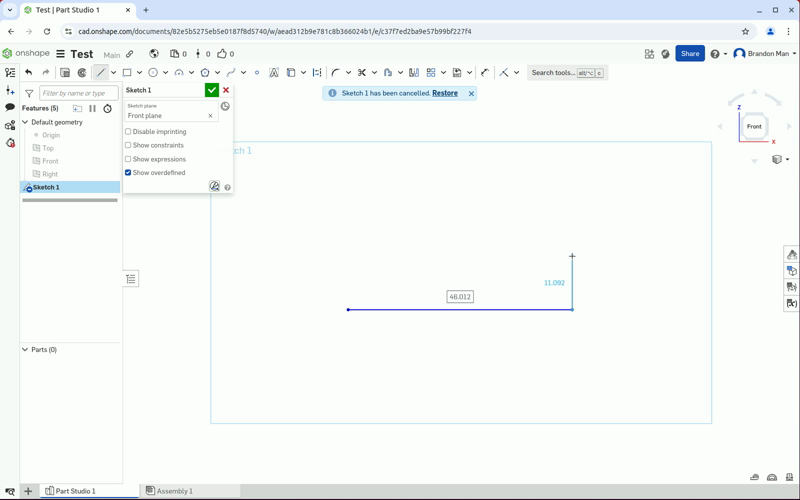
click(572, 255)
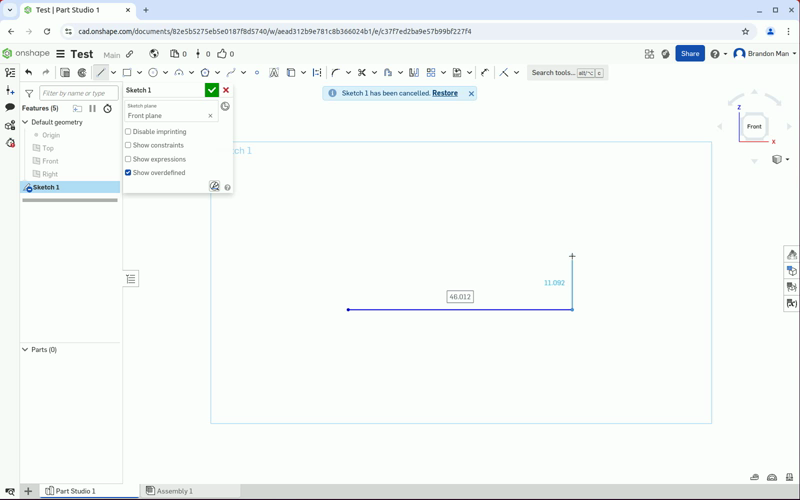
key_up(shift)
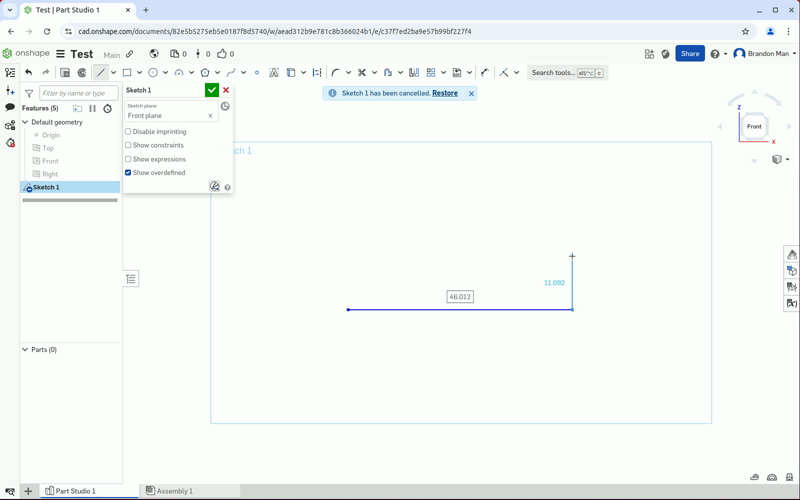
key_down(shift)
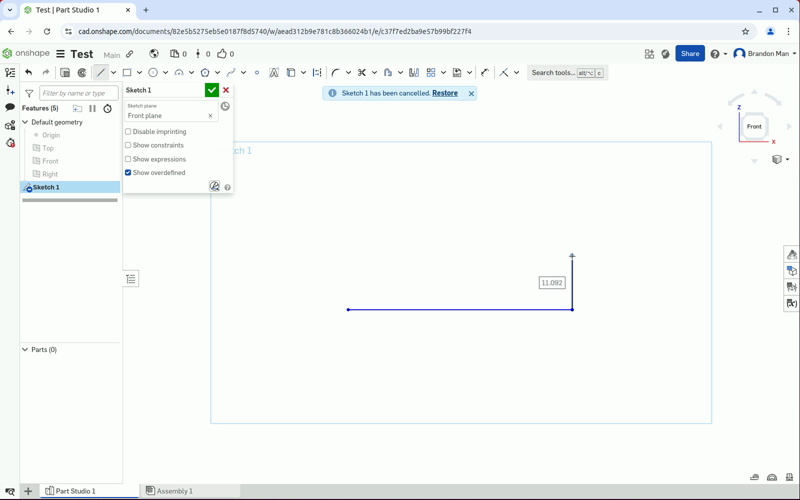
mouse_move(348, 255)
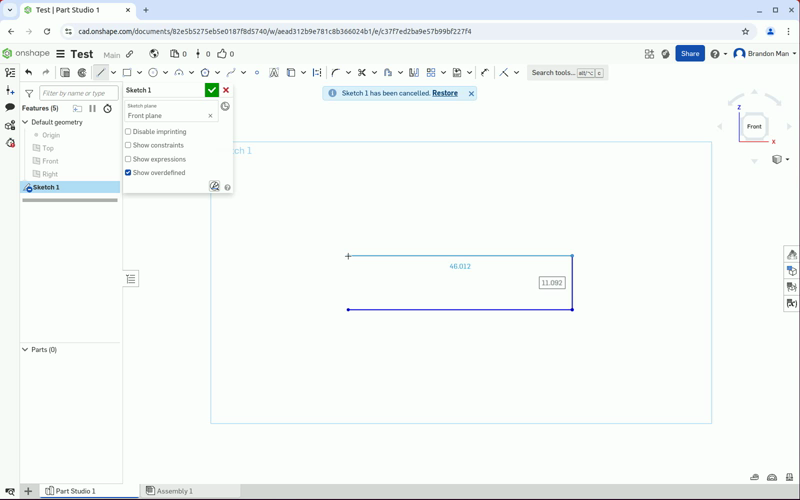
click(348, 255)
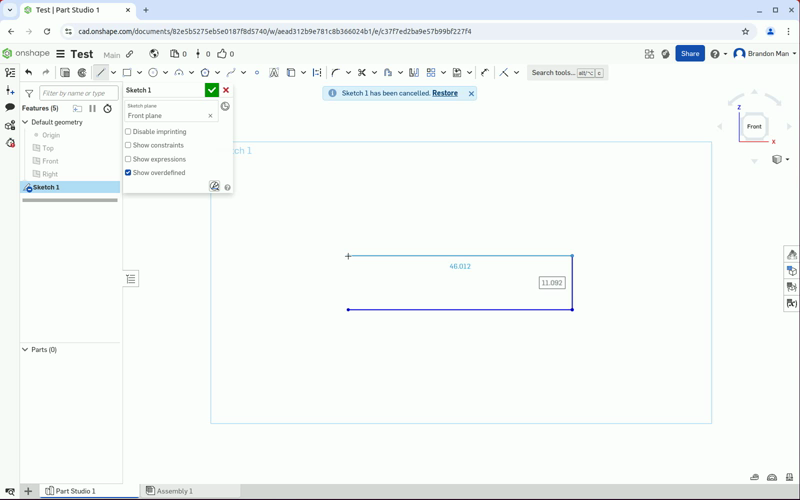
key_up(shift)
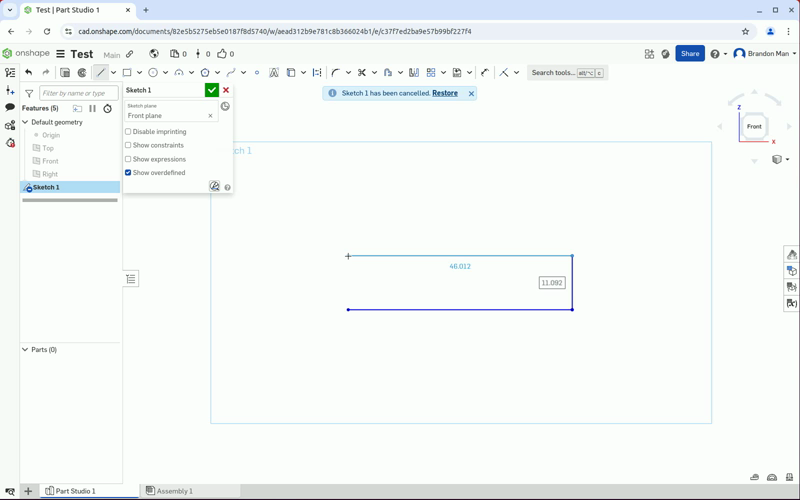
mouse_move(378, 255)
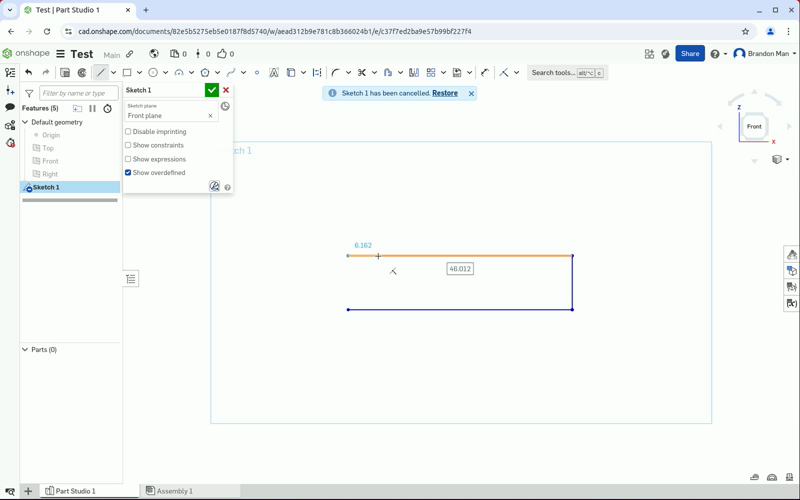
key_down(shift)
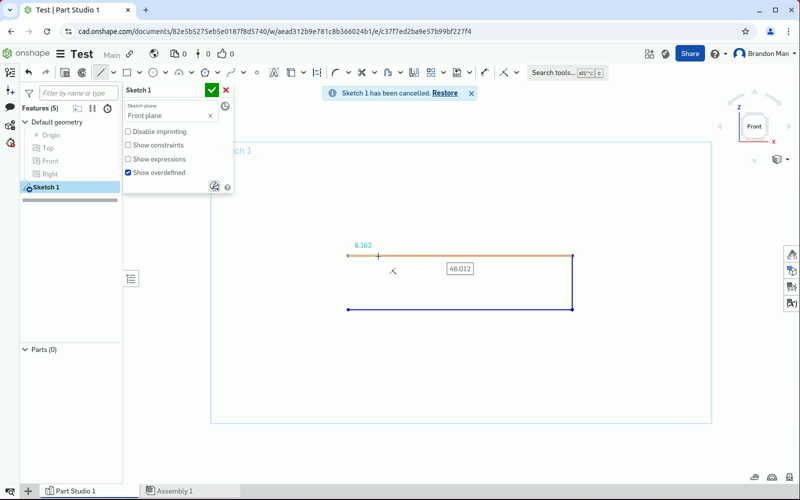
mouse_move(348, 309)
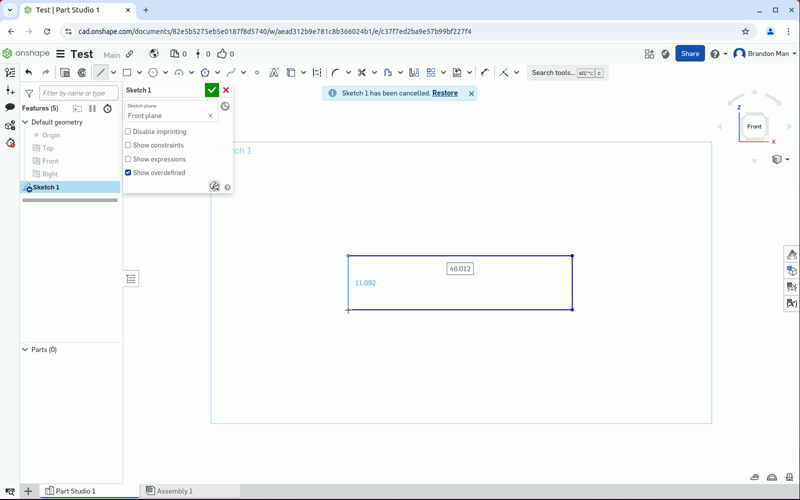
key_up(shift)
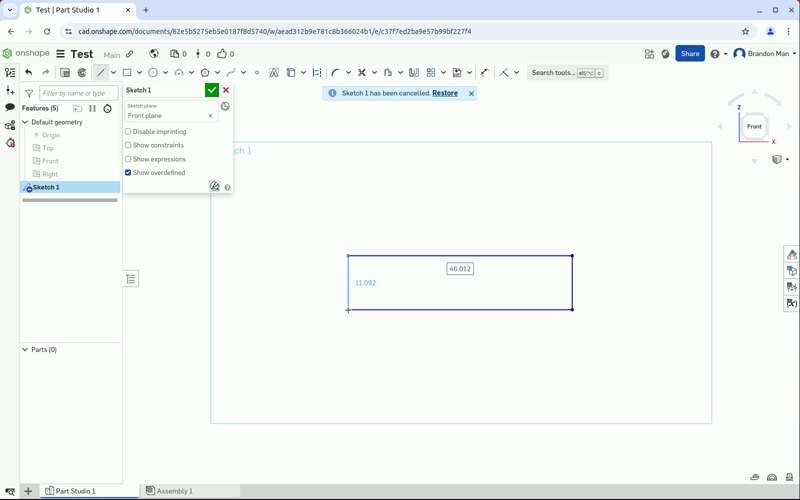
click(348, 309)
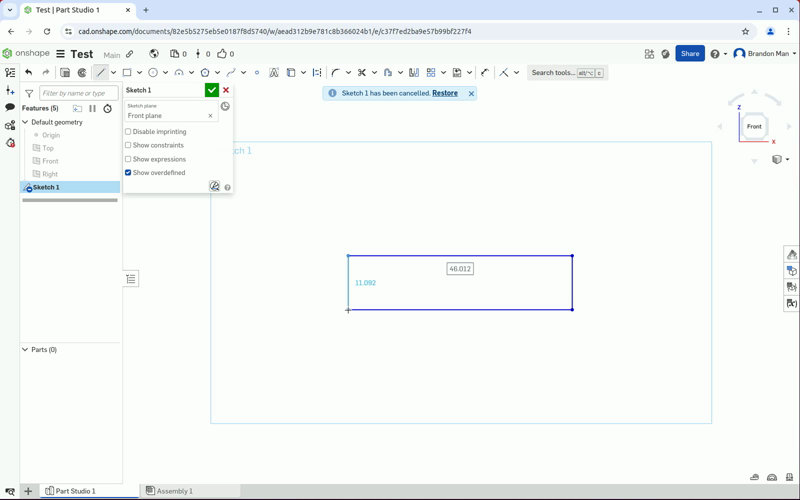
key(esc)
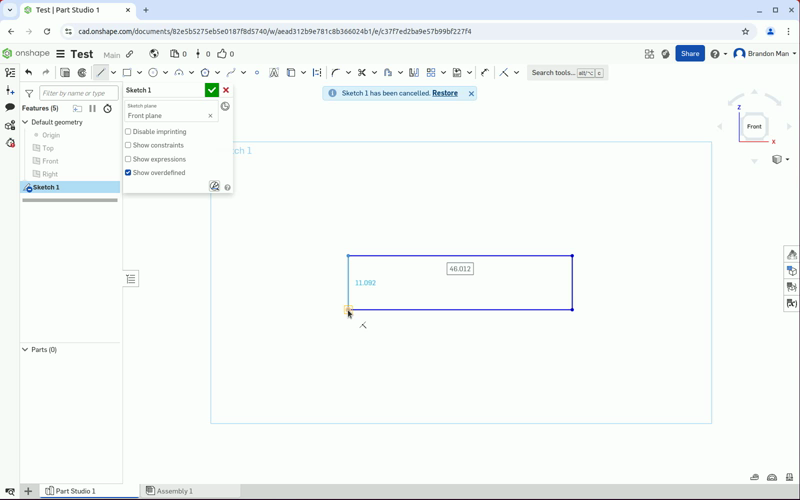
mouse_move(523, 272)
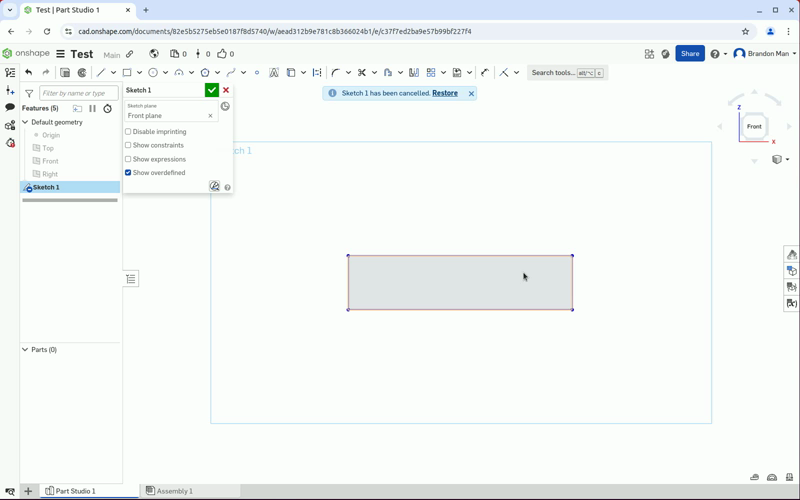
click(523, 272)
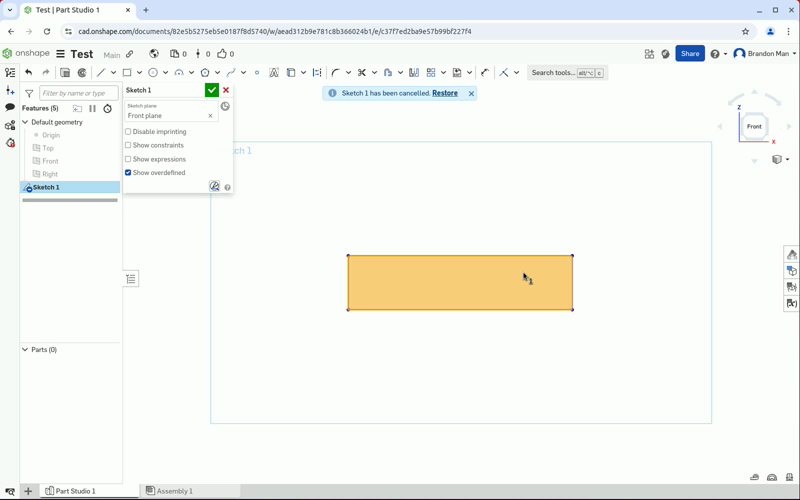
mouse_move(73, 352)
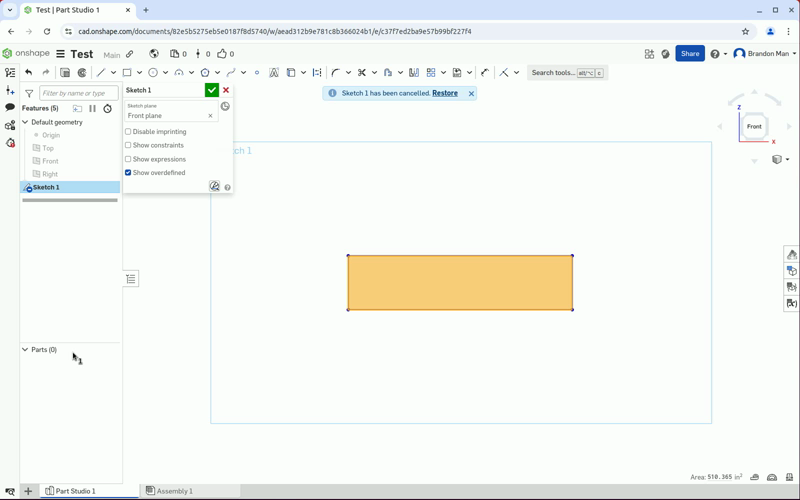
key(shift+y)
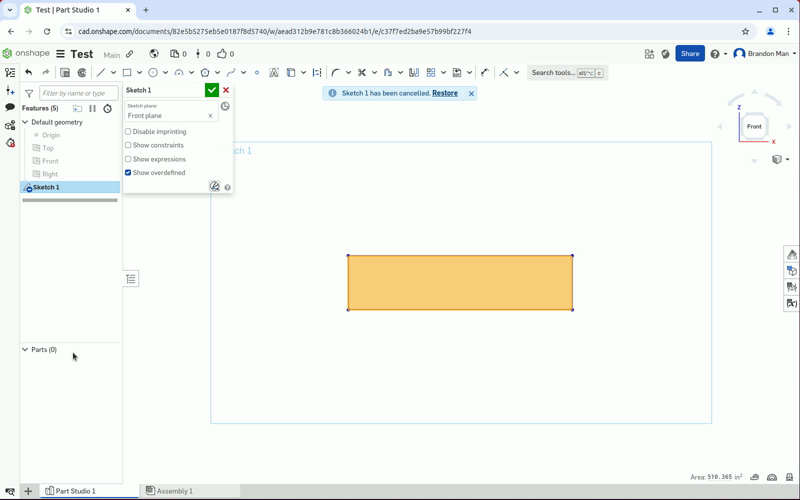
key(shift+e)
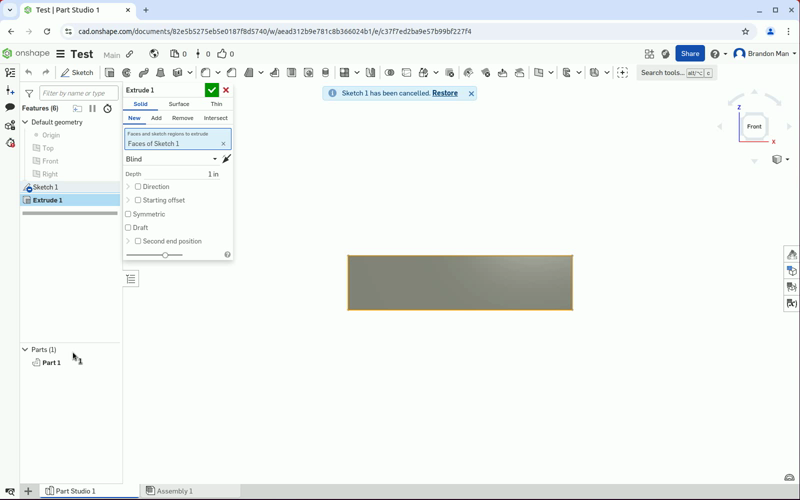
mouse_move(143, 106)
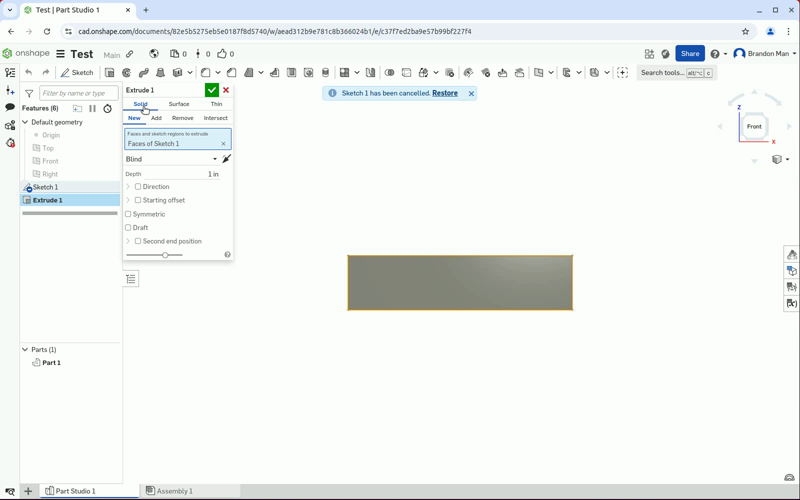
click(143, 106)
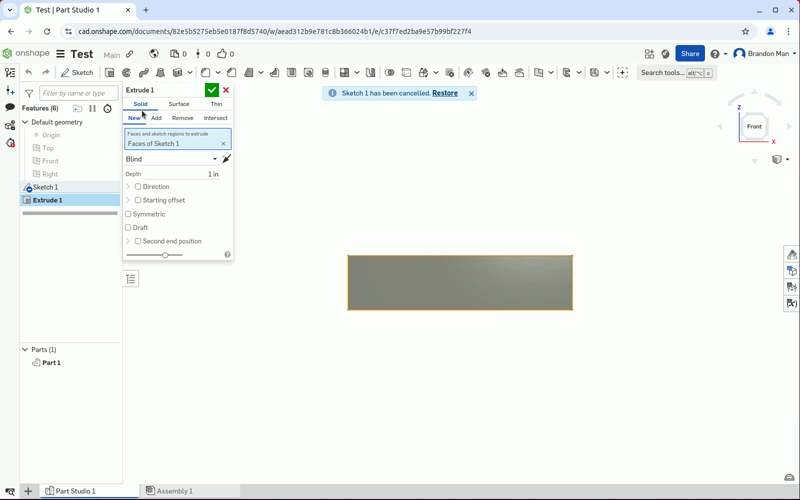
mouse_move(137, 120)
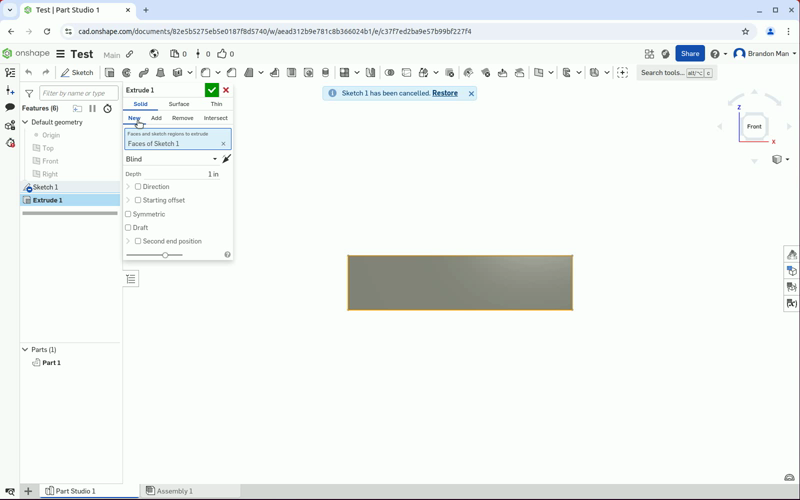
click(137, 120)
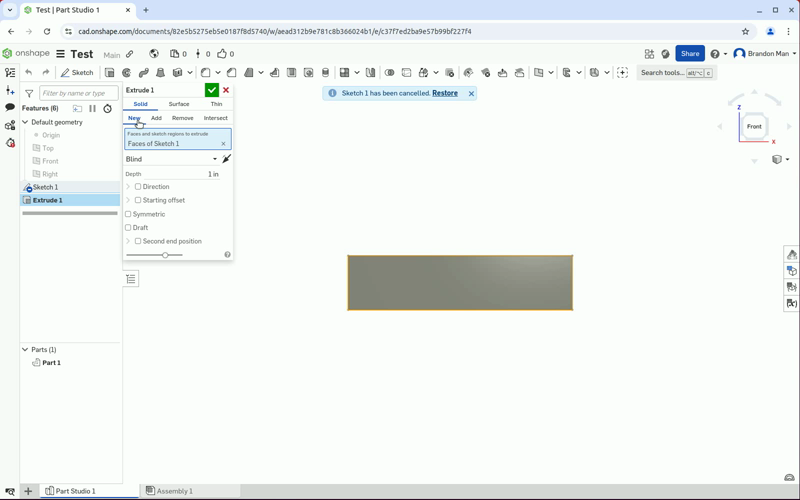
key(tab, 4)
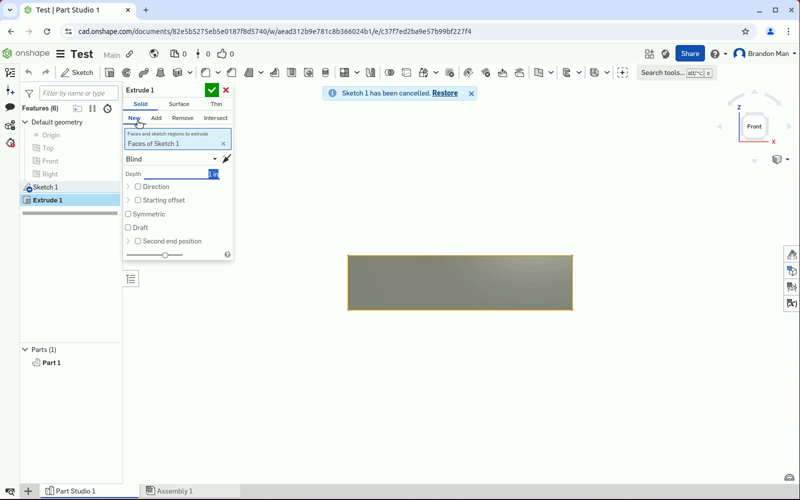
text(0.481)
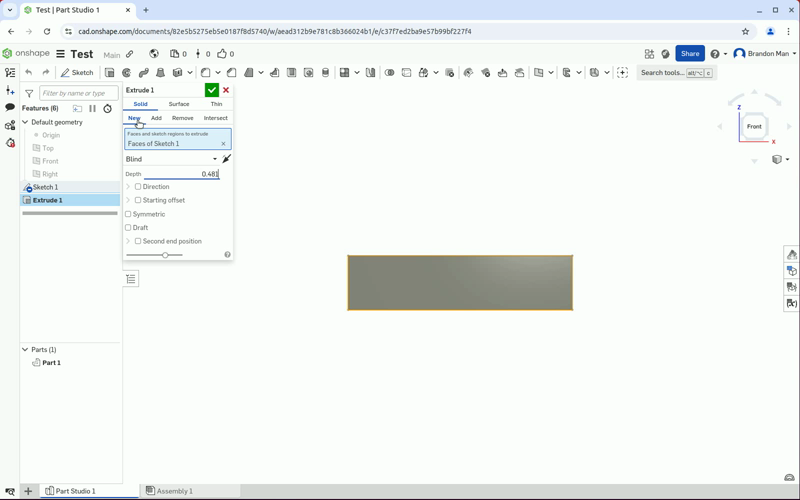
key(enter)
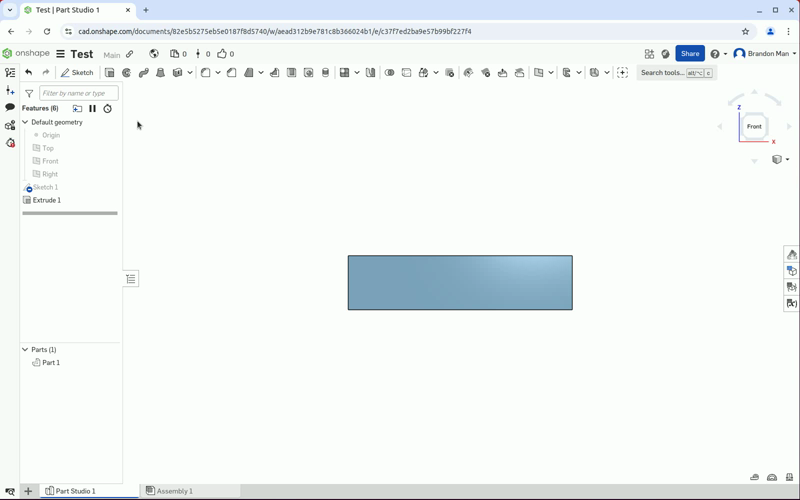
key(shift+h)
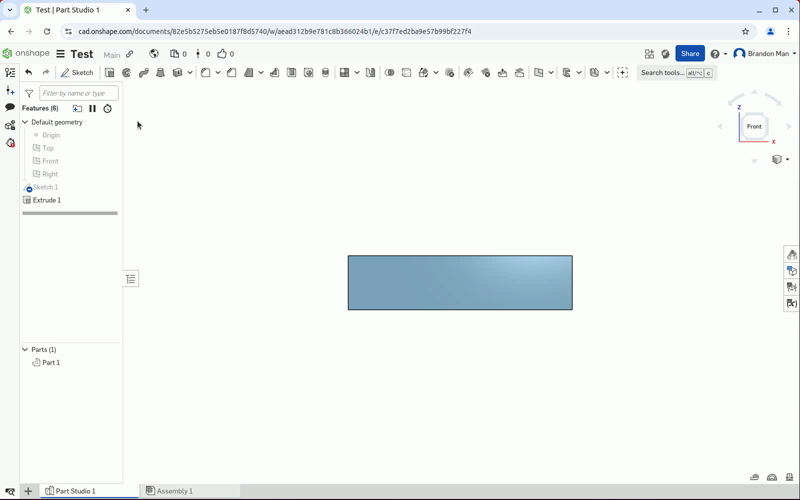
key(shift+h)
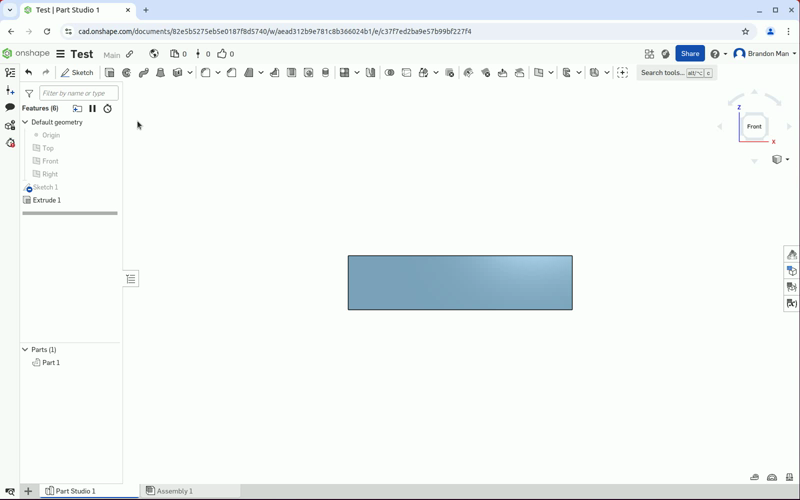
mouse_move(73, 189)
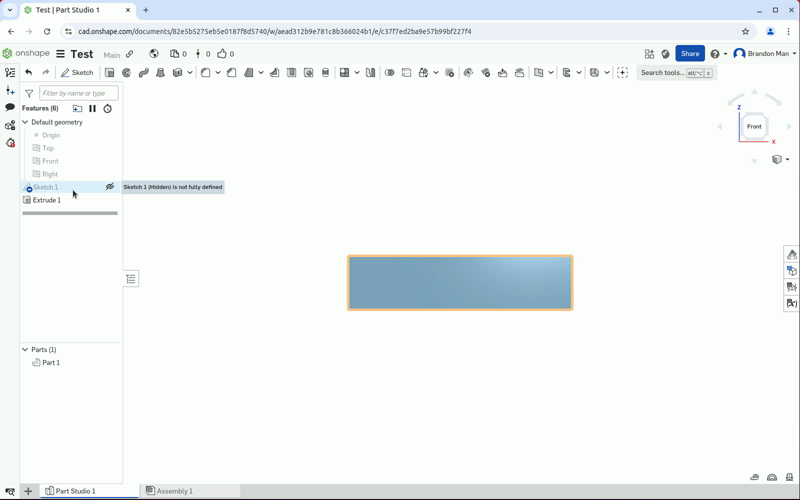
click(73, 189)
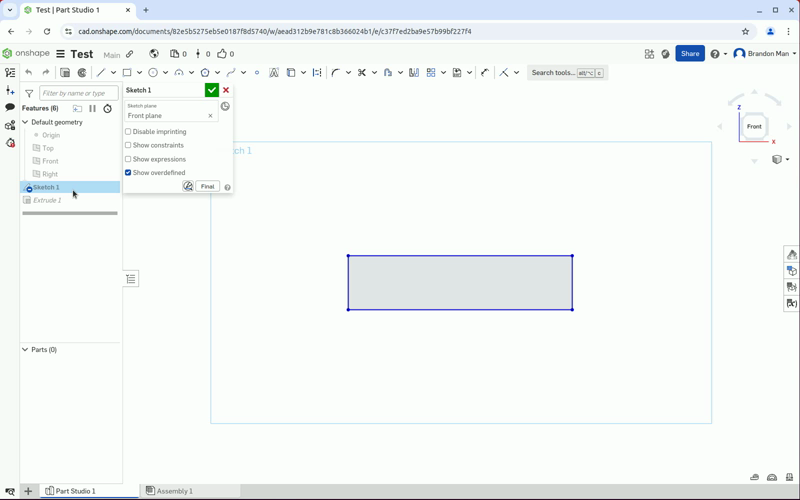
mouse_move(229, 92)
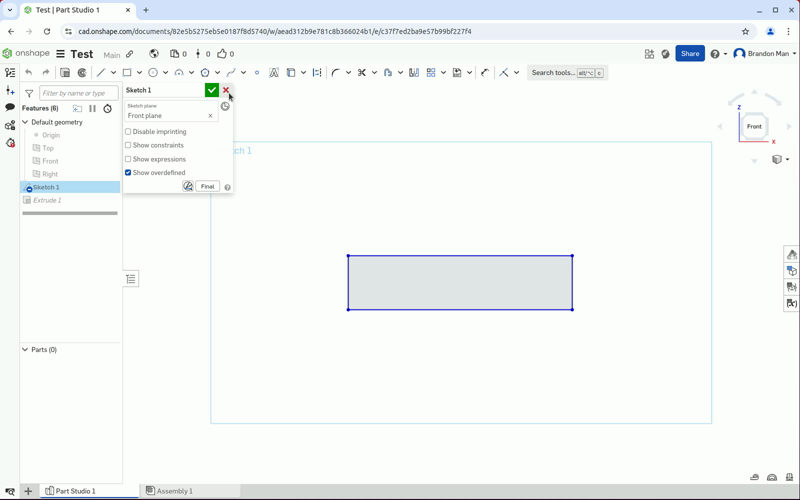
click(229, 92)
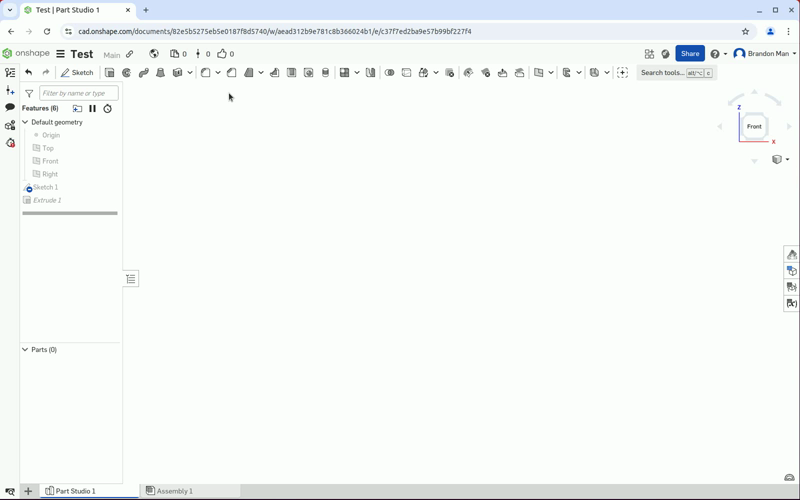
mouse_move(73, 352)
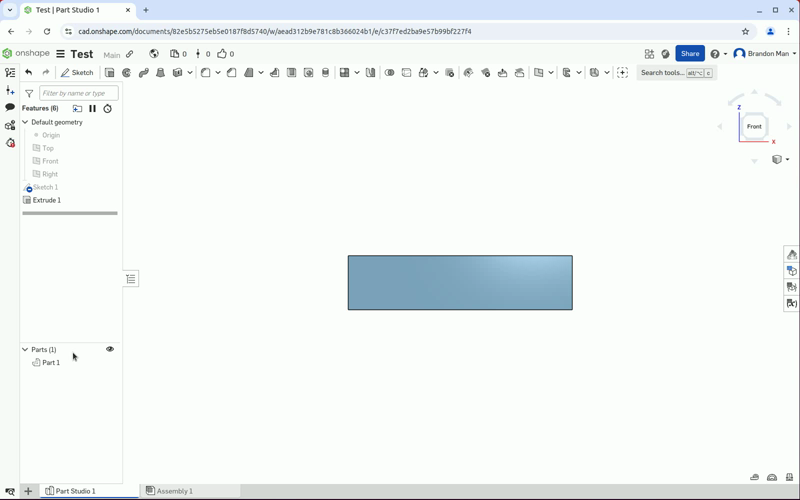
key(y)
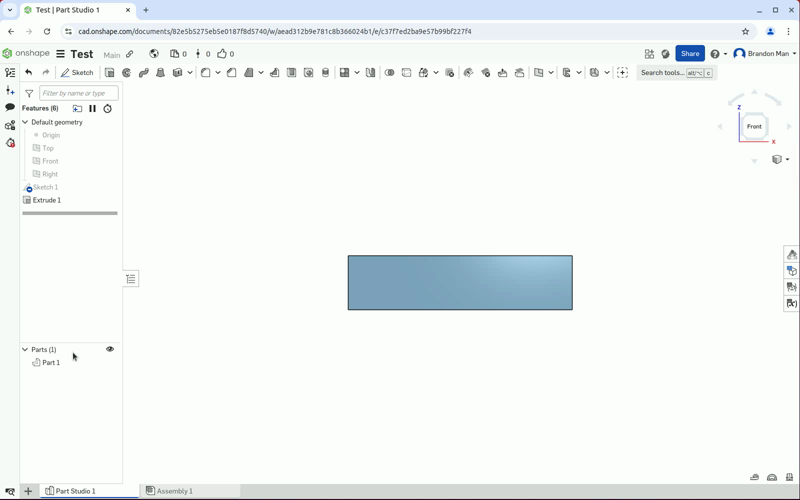
key(shift+p)
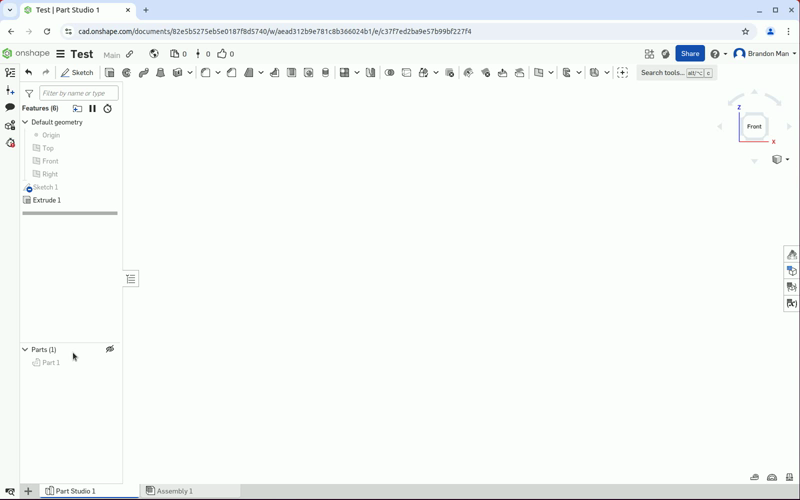
key(space)
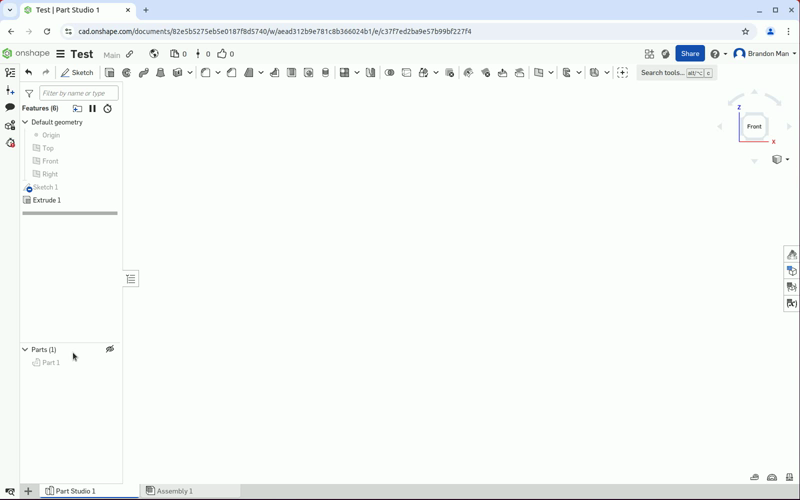
key_down(shift)
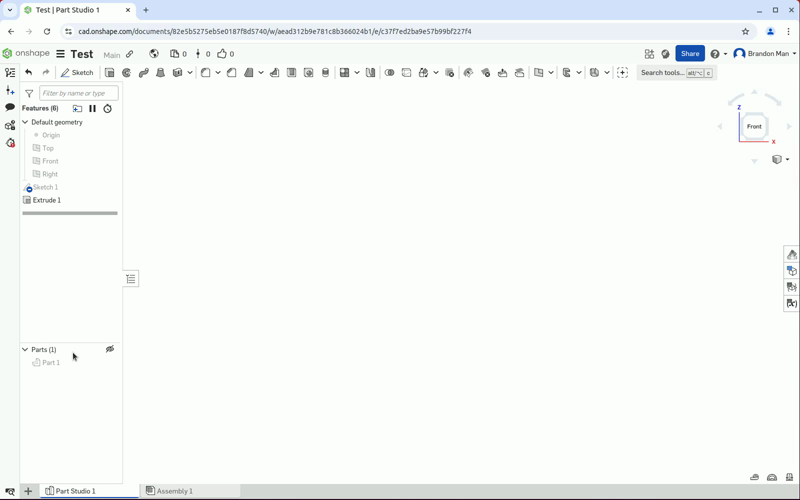
key(left)
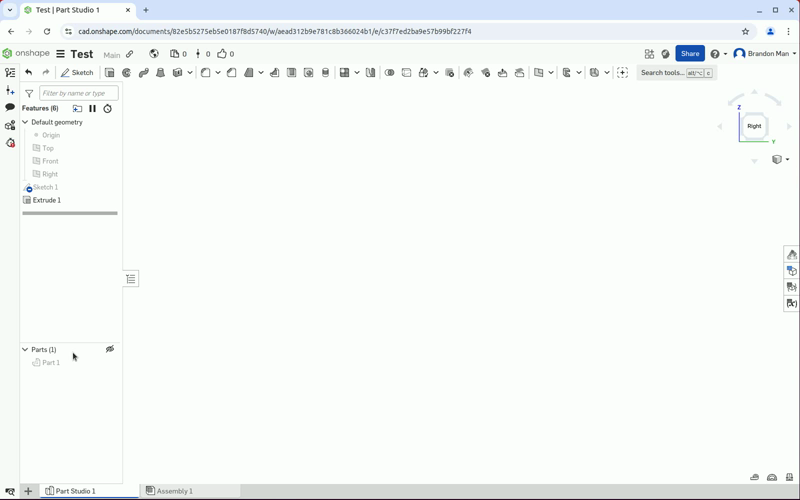
key_up(shift)
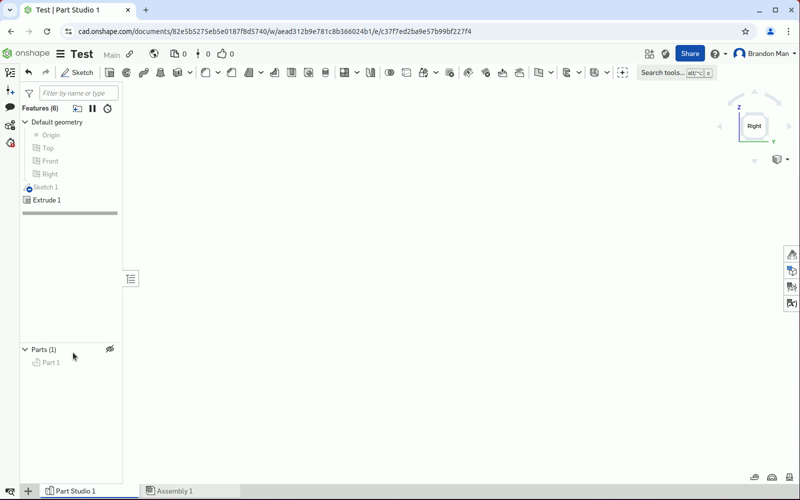
mouse_move(73, 352)
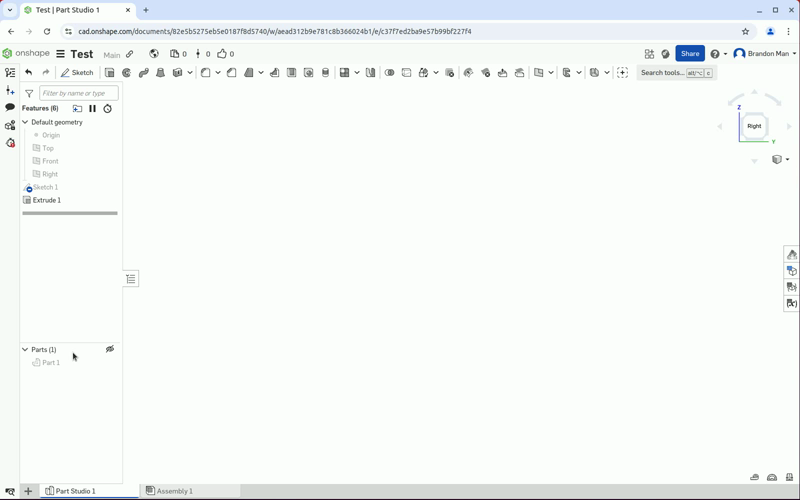
key(shift+y)
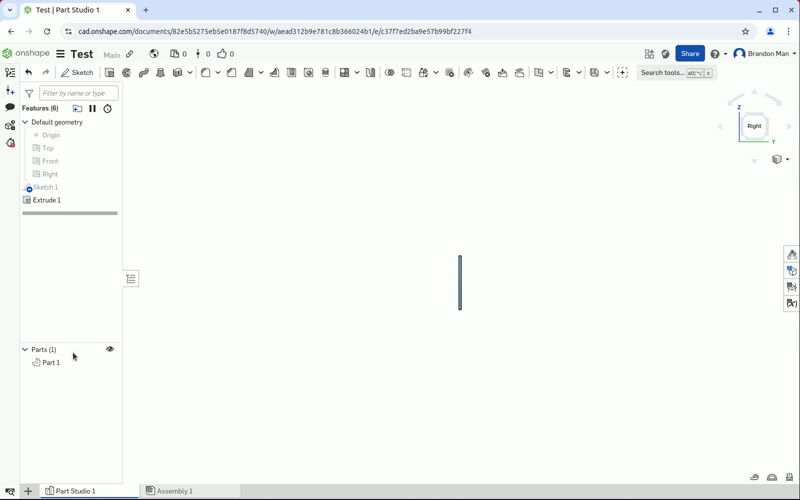
mouse_move(541, 75)
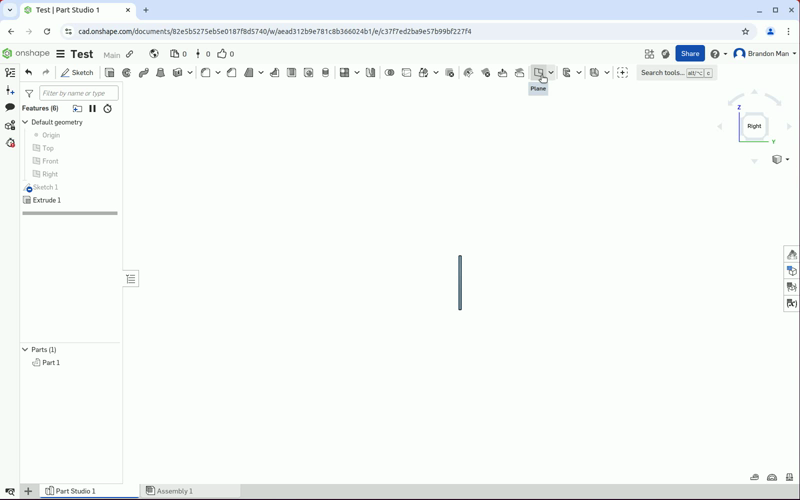
click(541, 75)
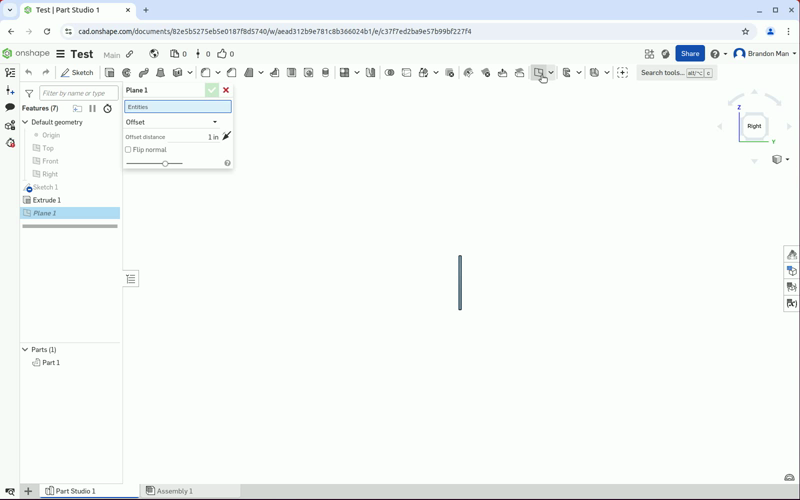
mouse_move(73, 176)
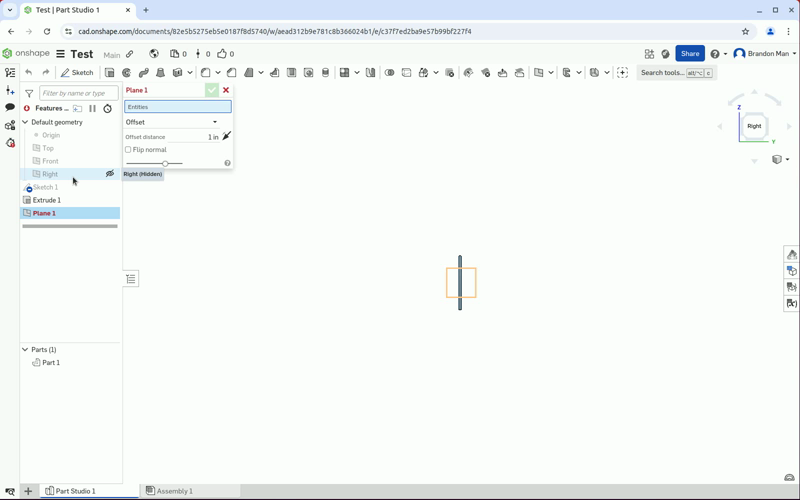
click(73, 176)
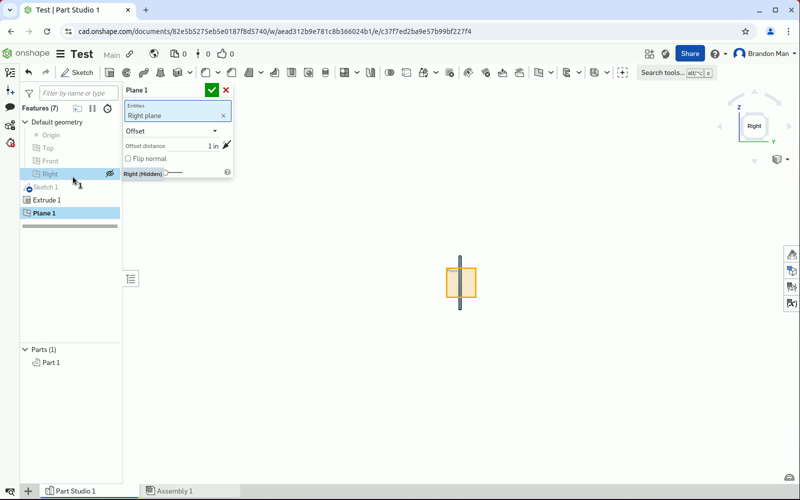
key(tab, 2)
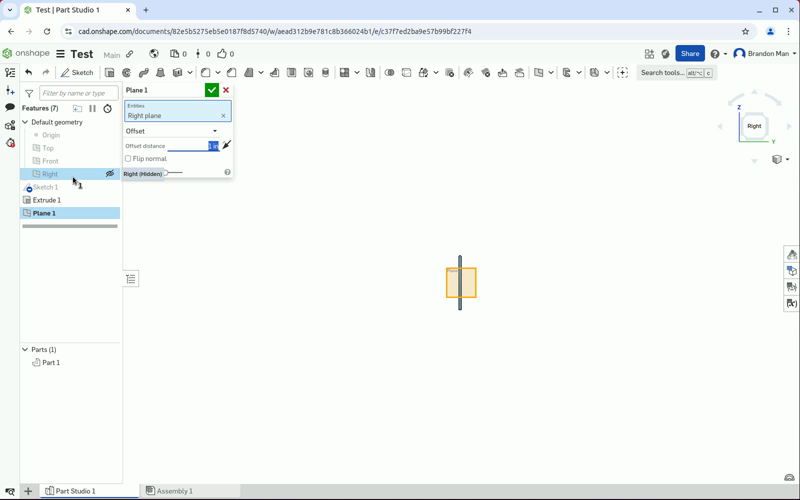
text(23.108)
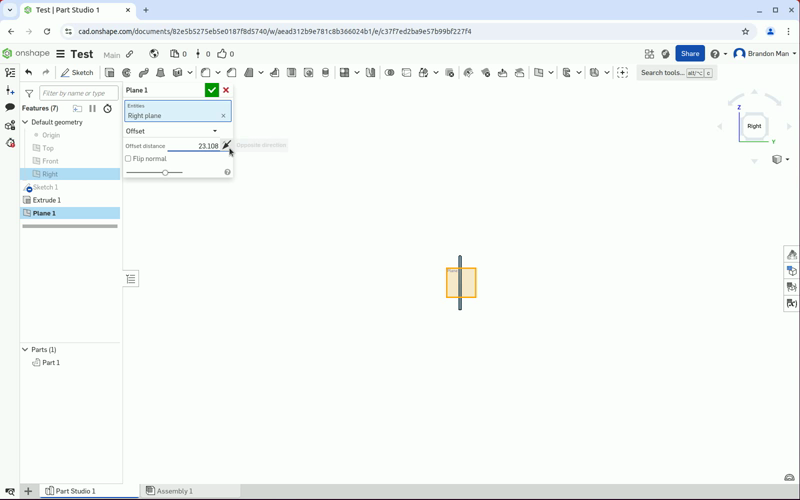
mouse_move(229, 147)
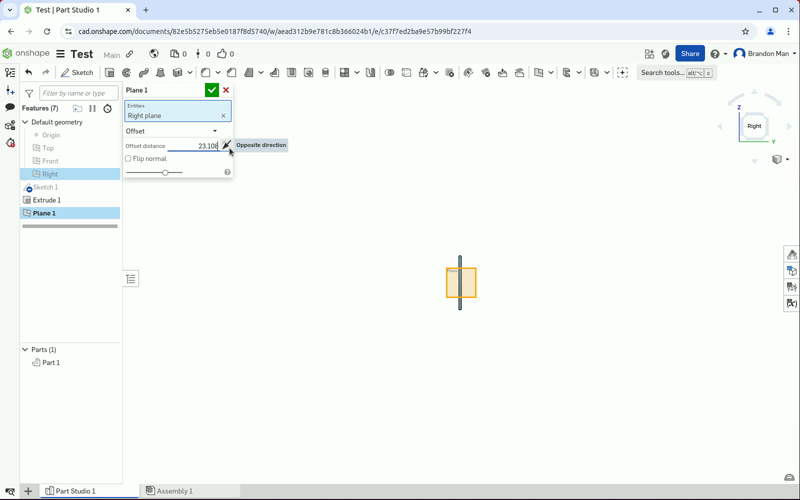
click(229, 147)
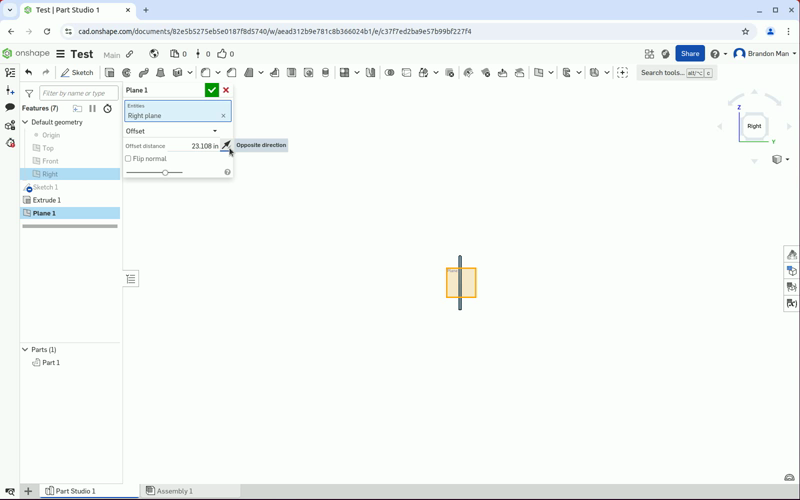
key(enter, 2)
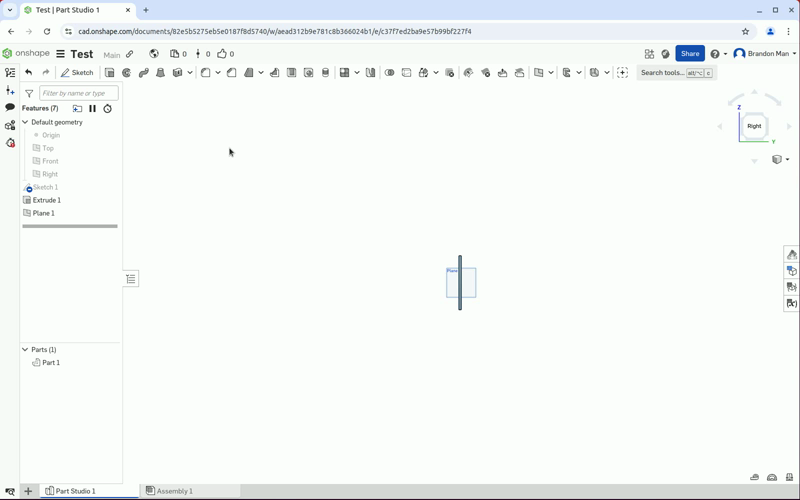
key(shift+s)
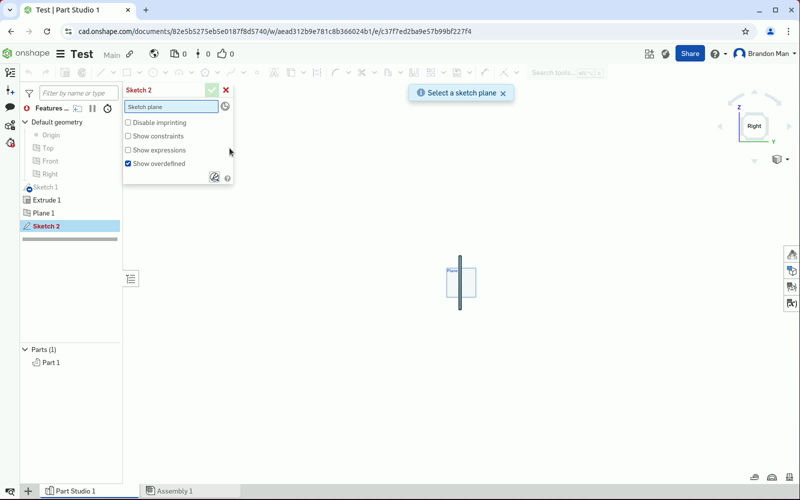
mouse_move(73, 215)
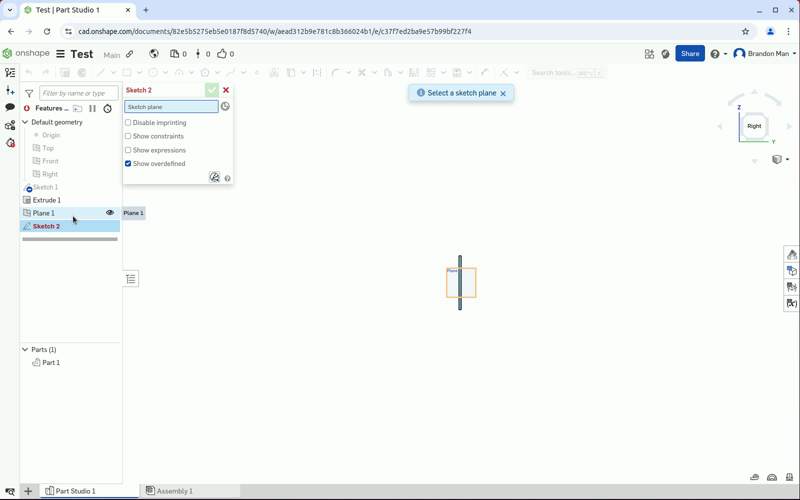
click(73, 215)
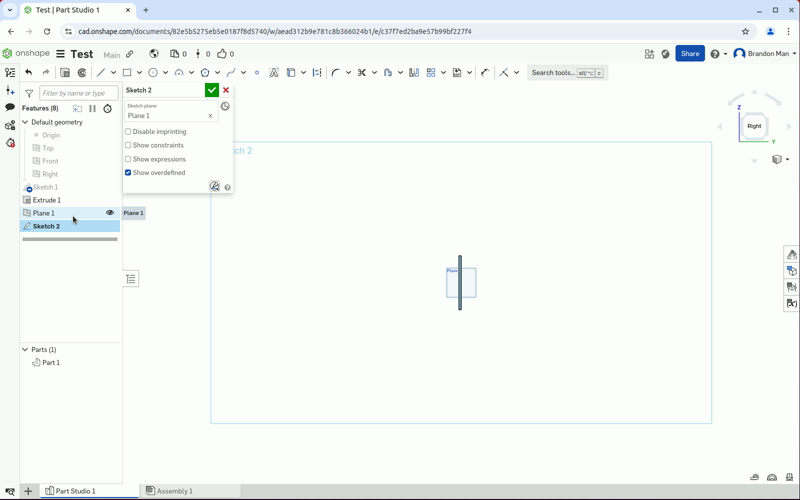
mouse_move(73, 352)
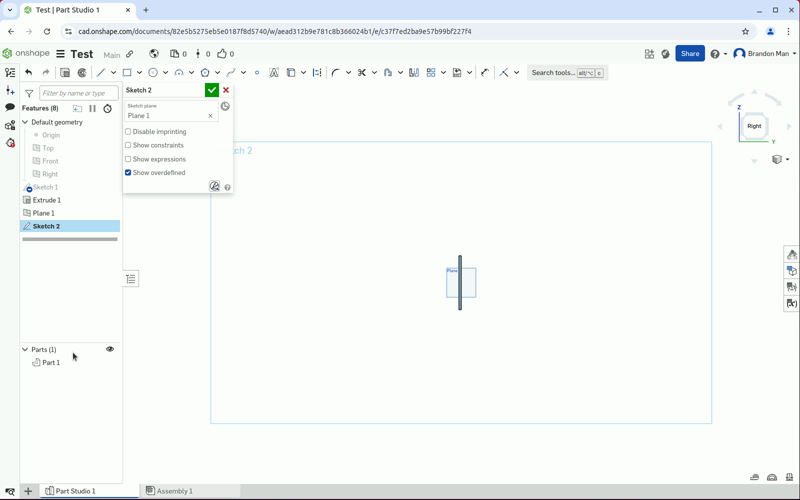
key(y)
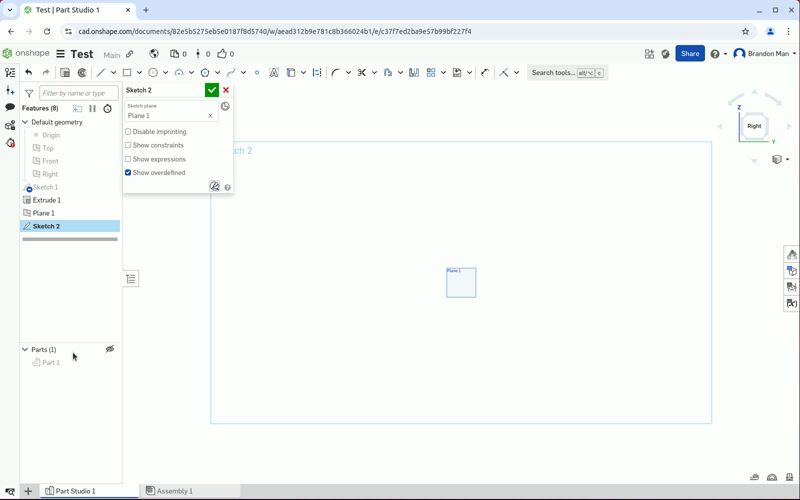
key(c)
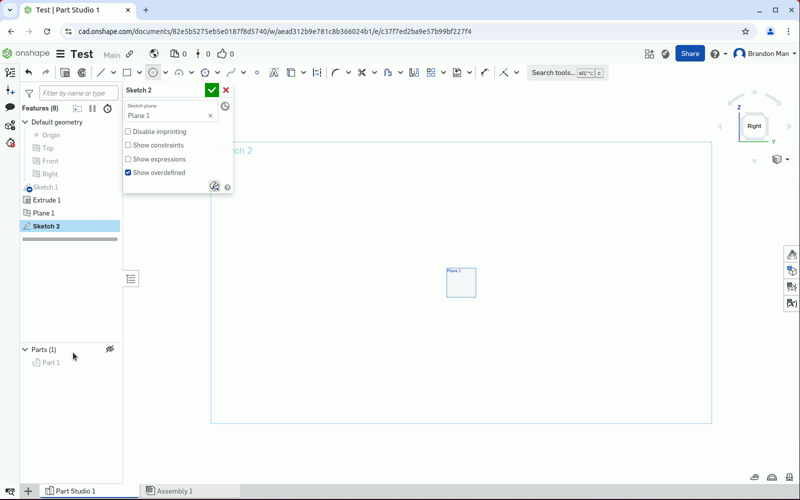
key_down(shift)
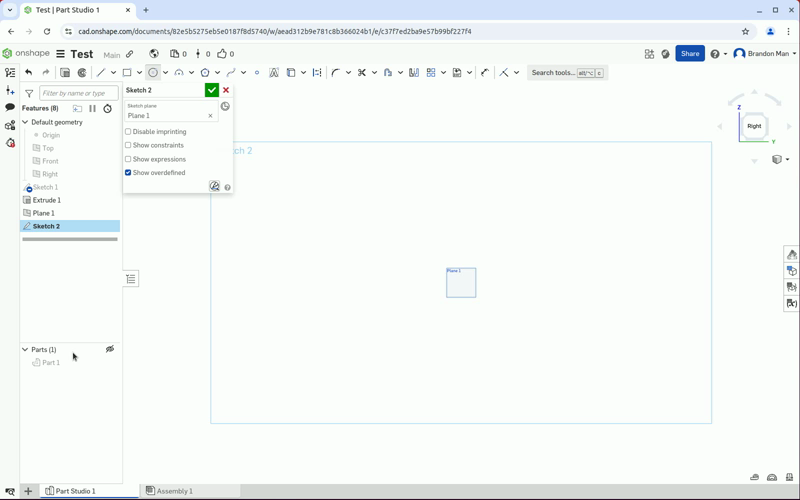
mouse_move(460, 259)
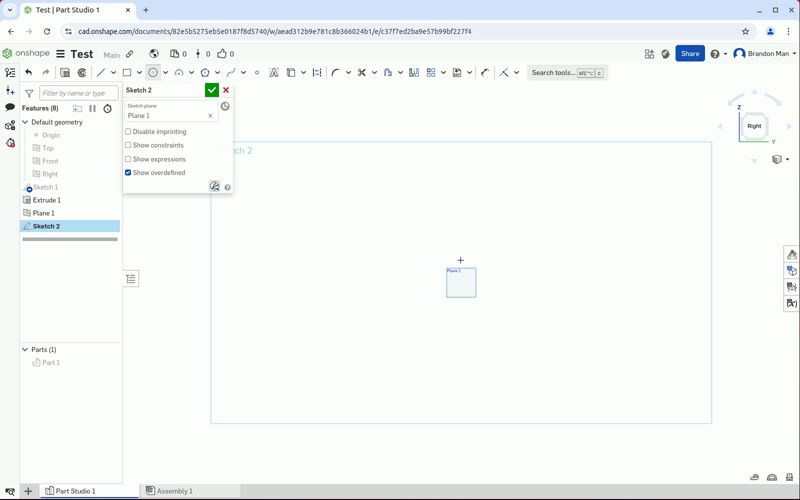
click(460, 259)
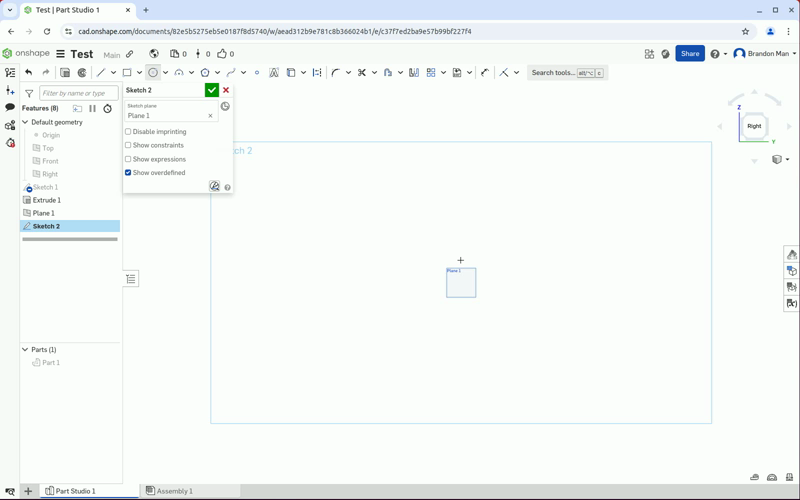
key_up(shift)
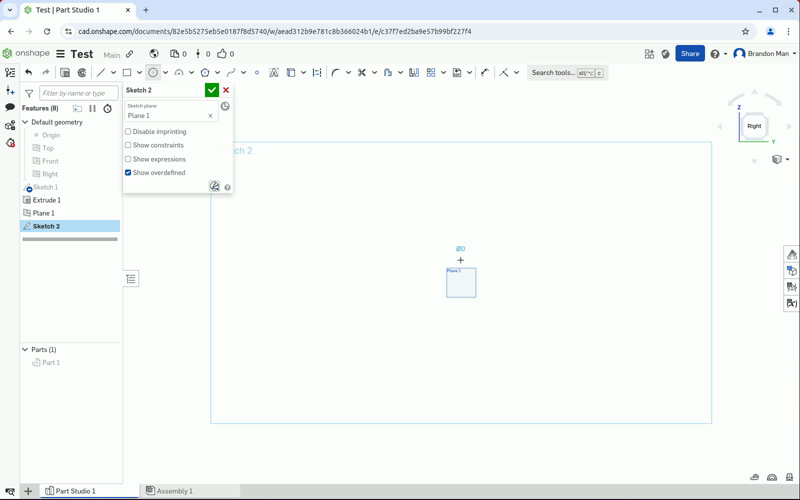
mouse_move(461, 259)
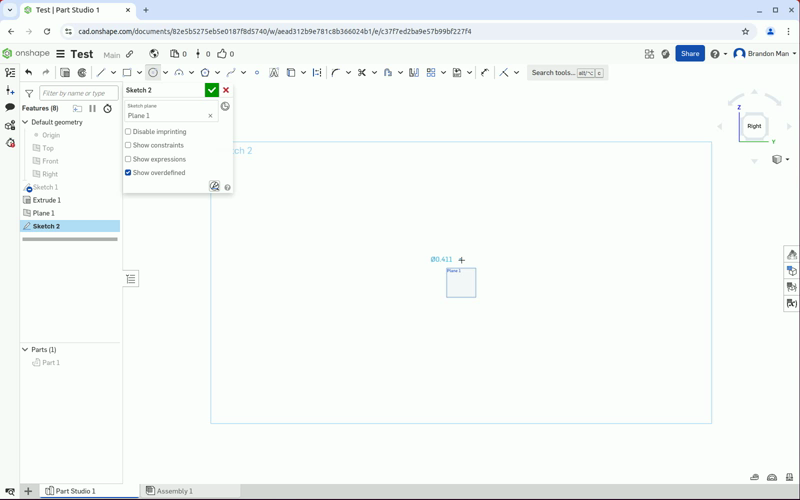
scroll(6)
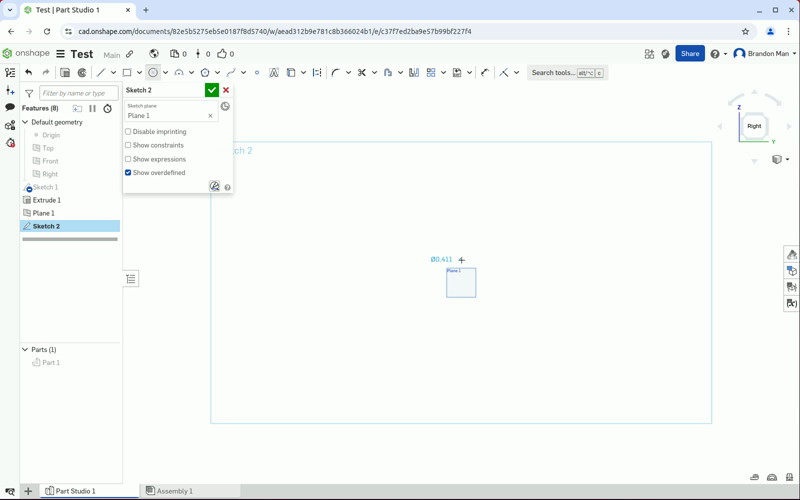
scroll(6)
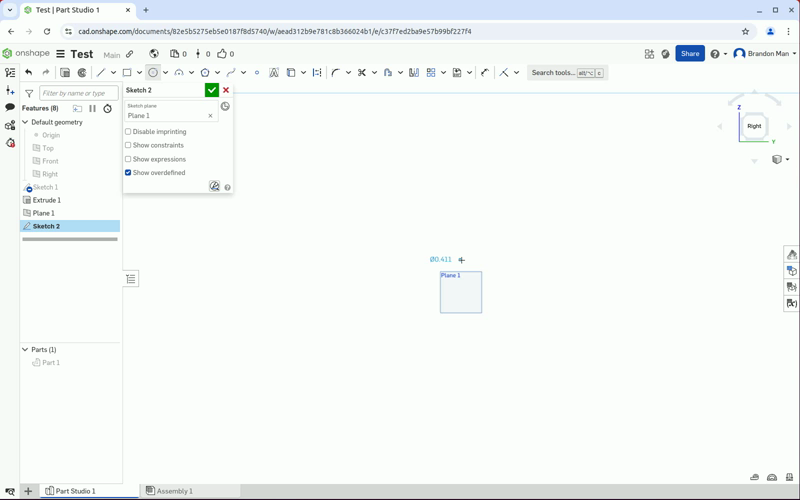
scroll(6)
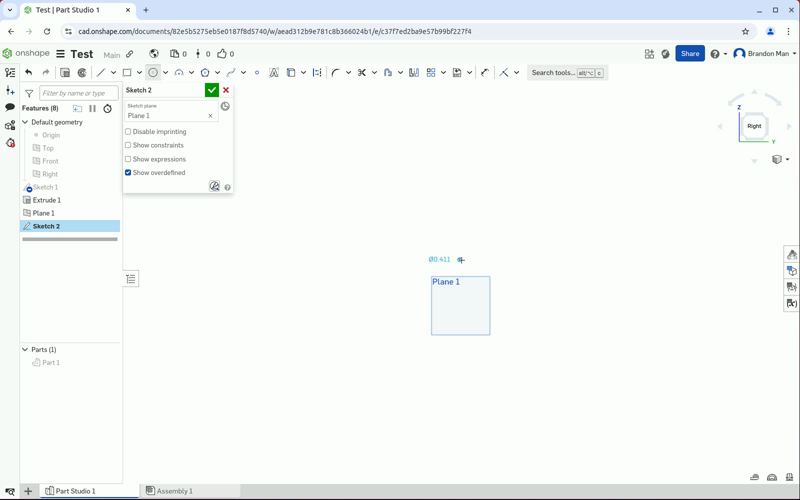
scroll(6)
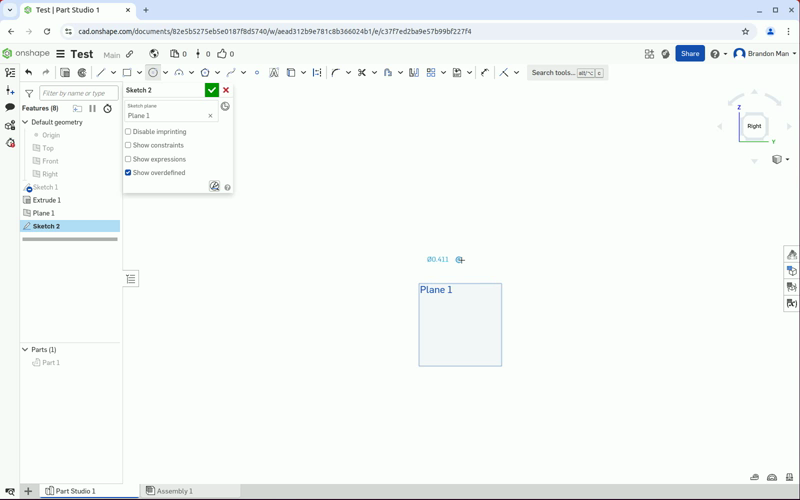
scroll(6)
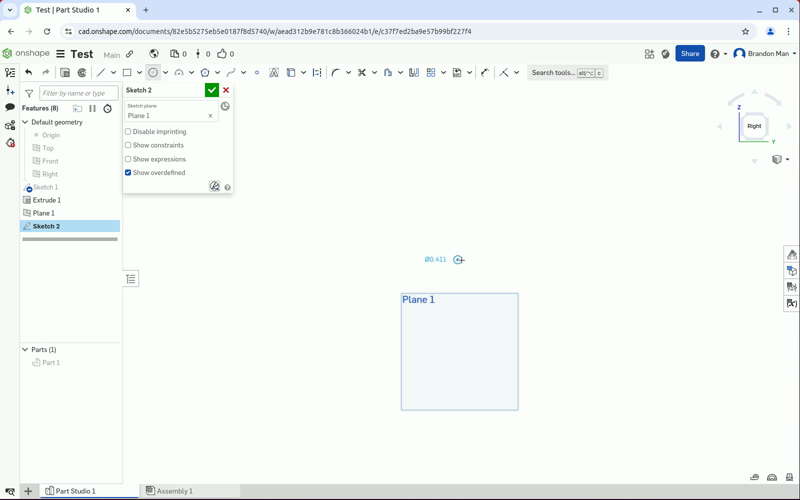
scroll(6)
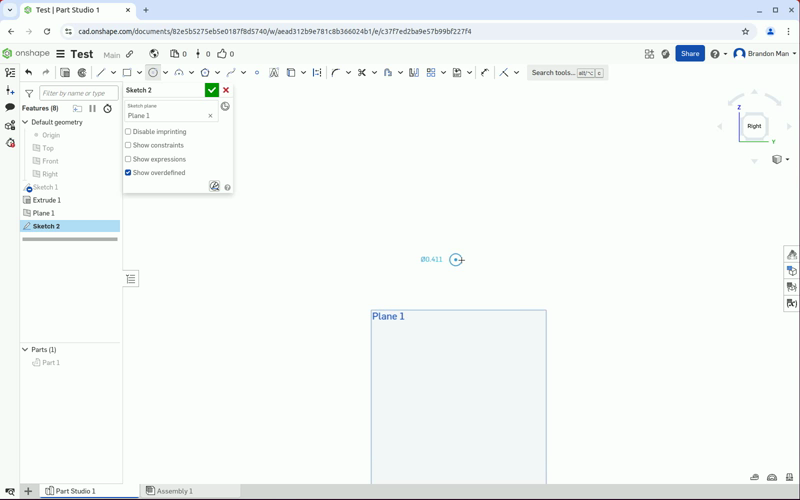
scroll(6)
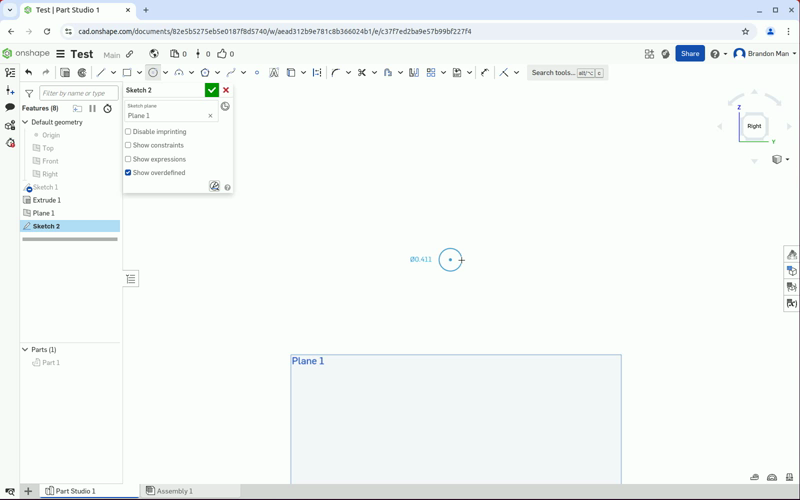
click(461, 259)
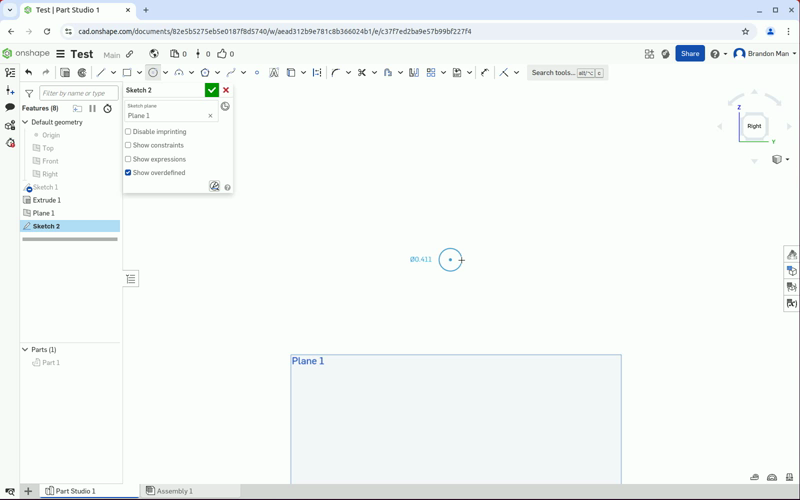
scroll(-6)
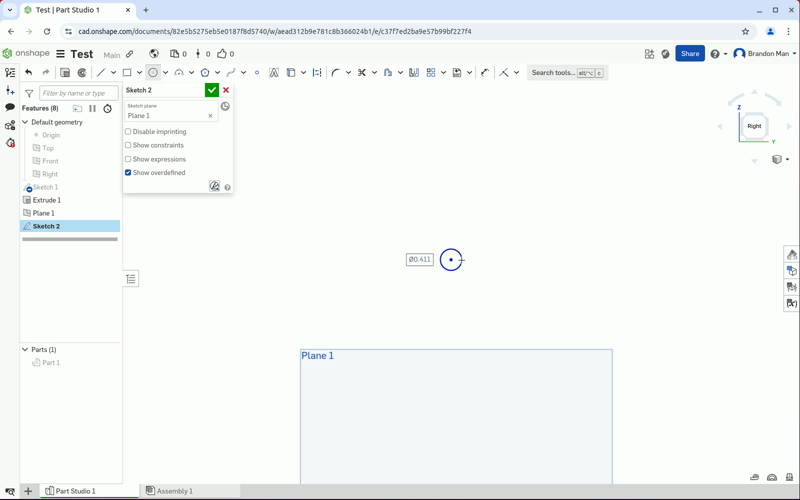
scroll(-6)
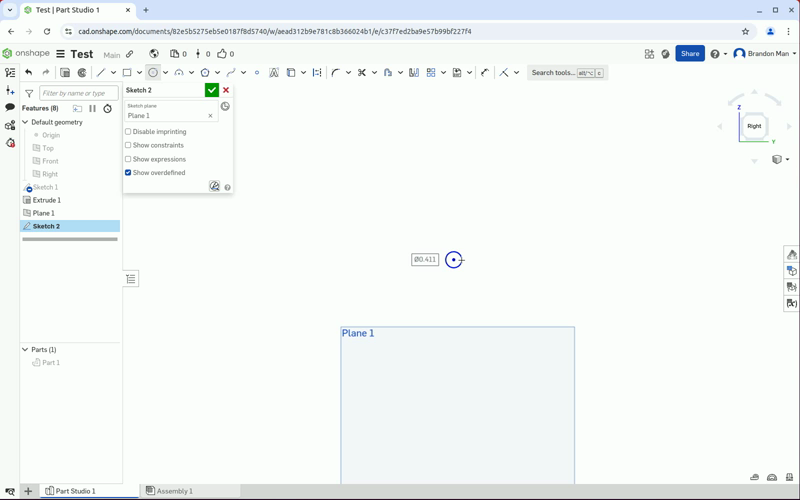
scroll(-6)
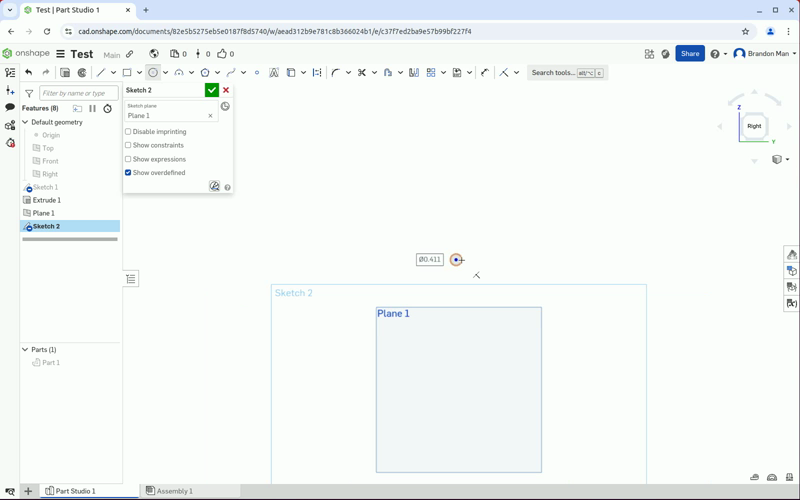
scroll(-6)
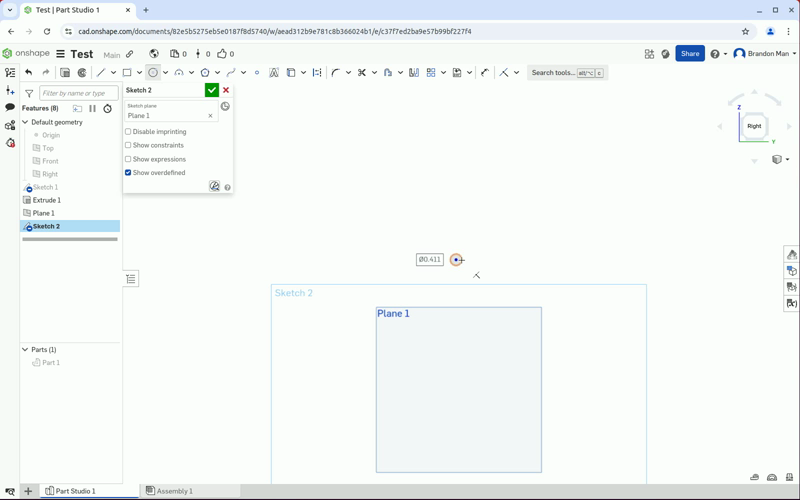
scroll(-6)
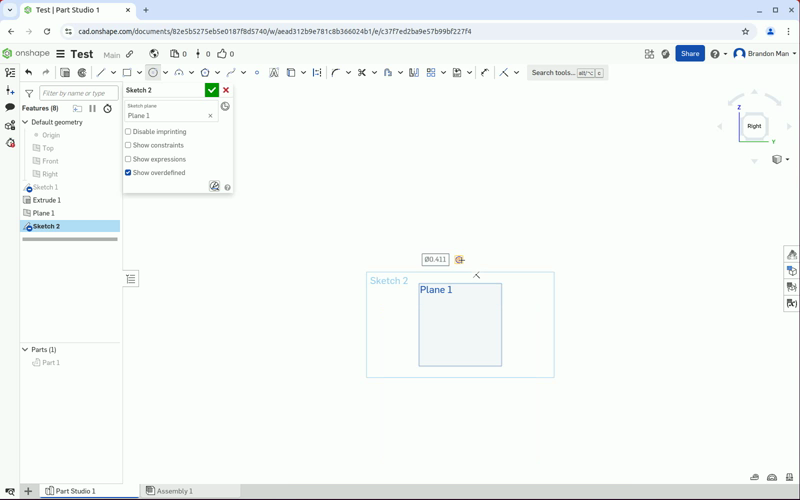
scroll(-6)
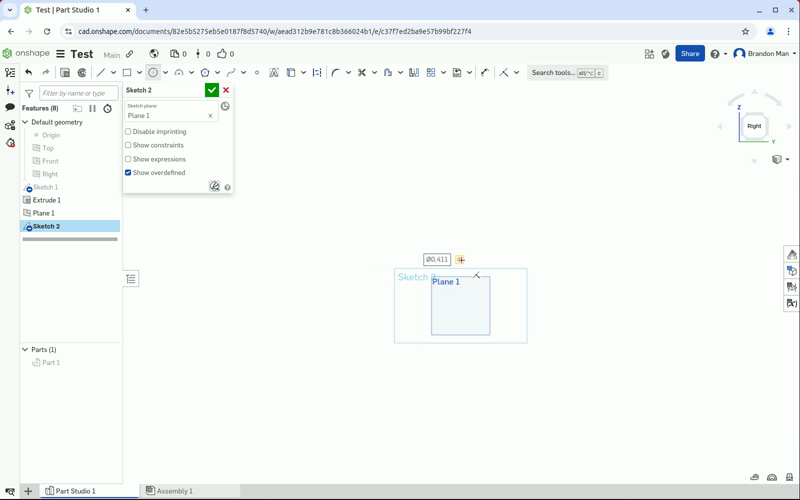
scroll(-6)
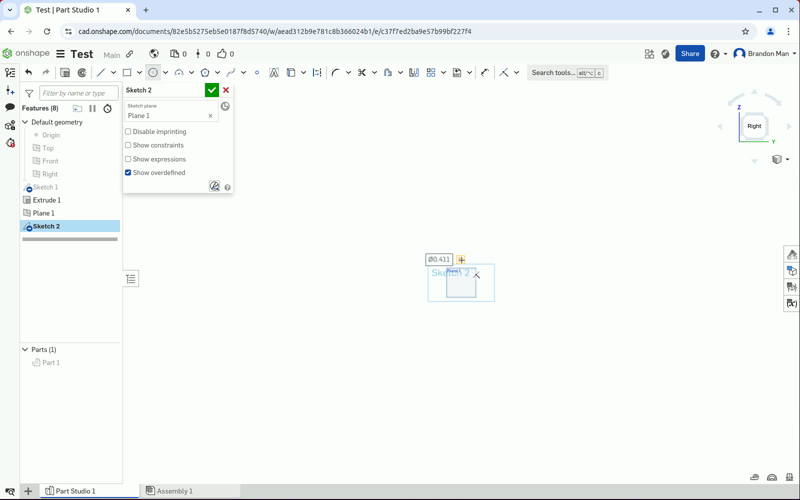
key(esc)
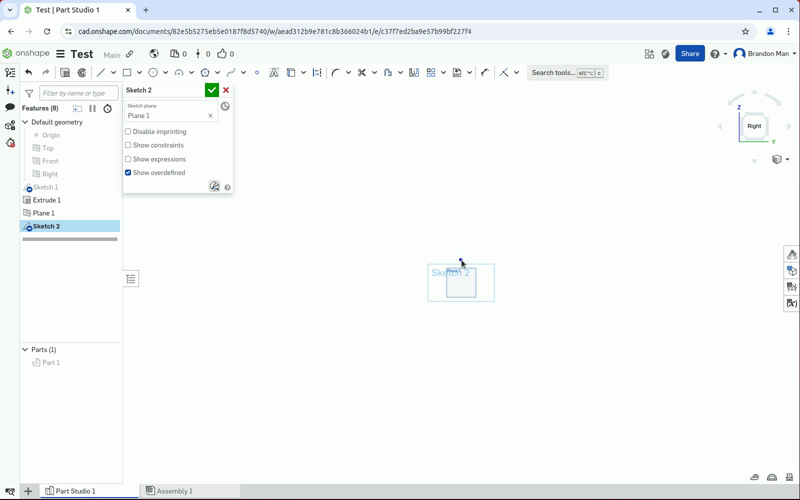
mouse_move(461, 259)
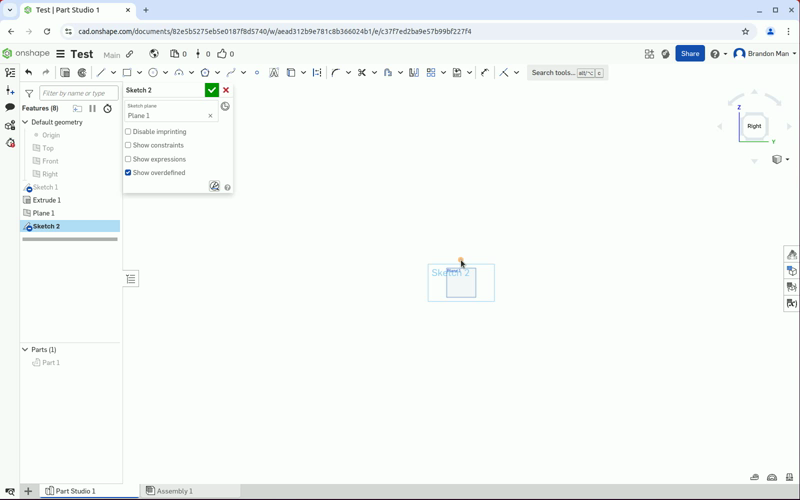
scroll(6)
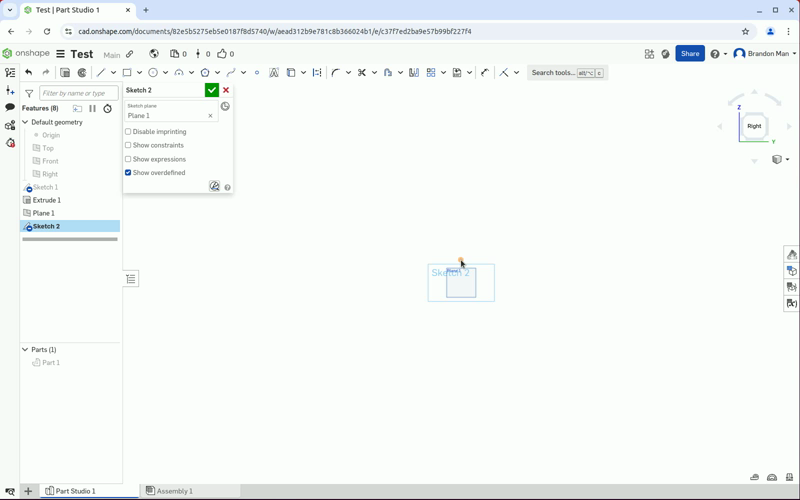
scroll(6)
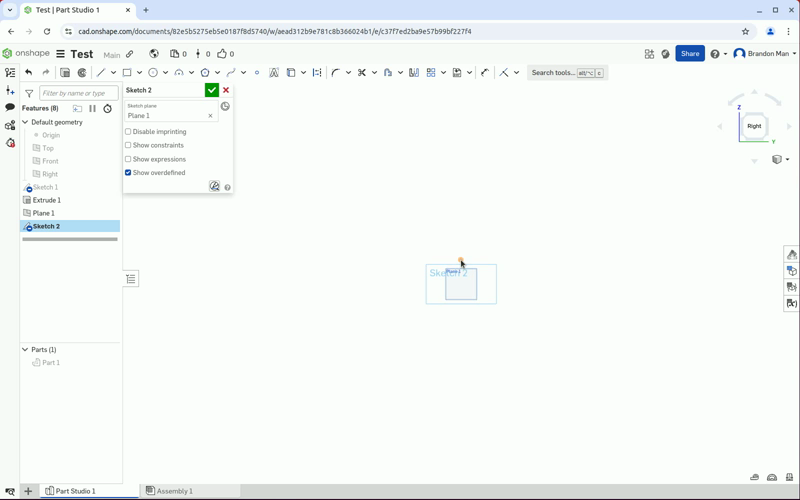
scroll(6)
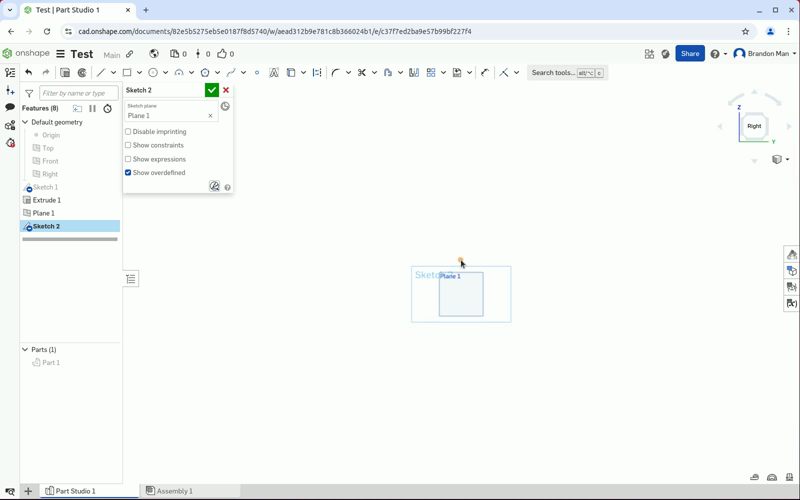
scroll(6)
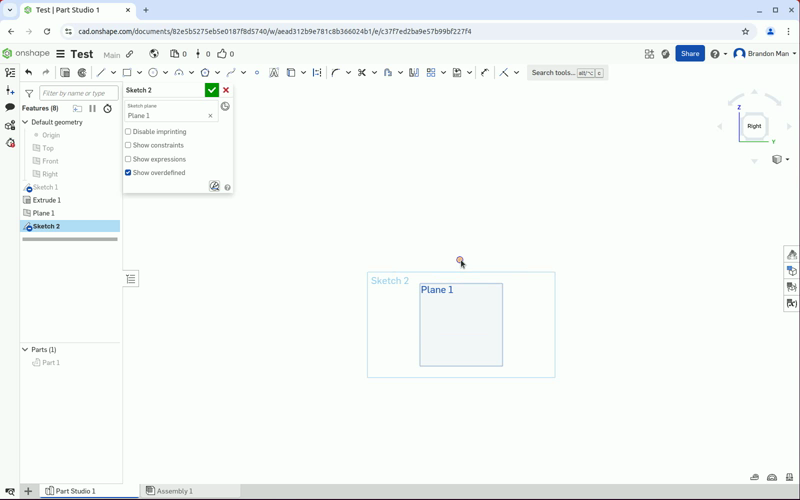
scroll(6)
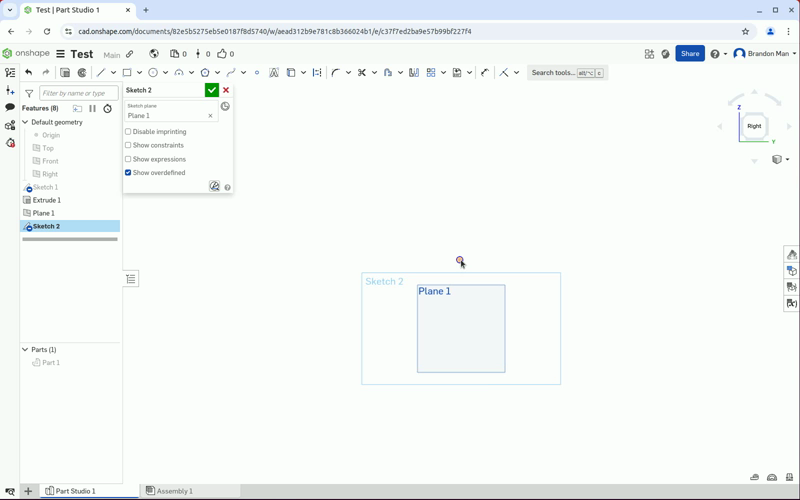
scroll(6)
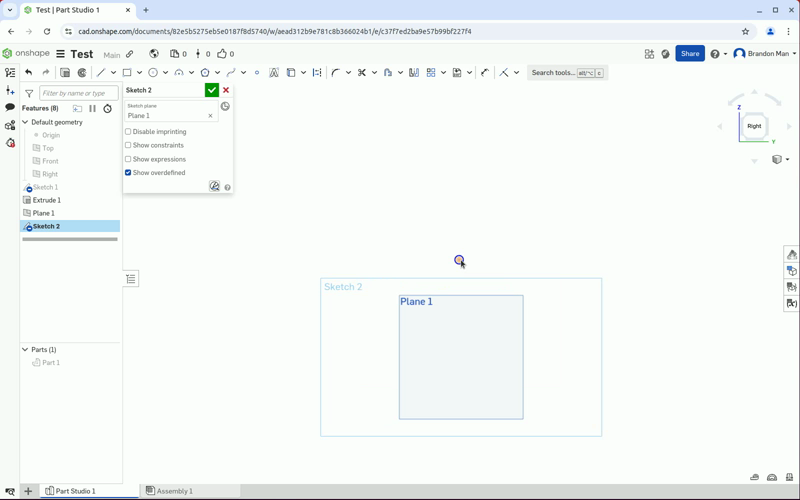
scroll(6)
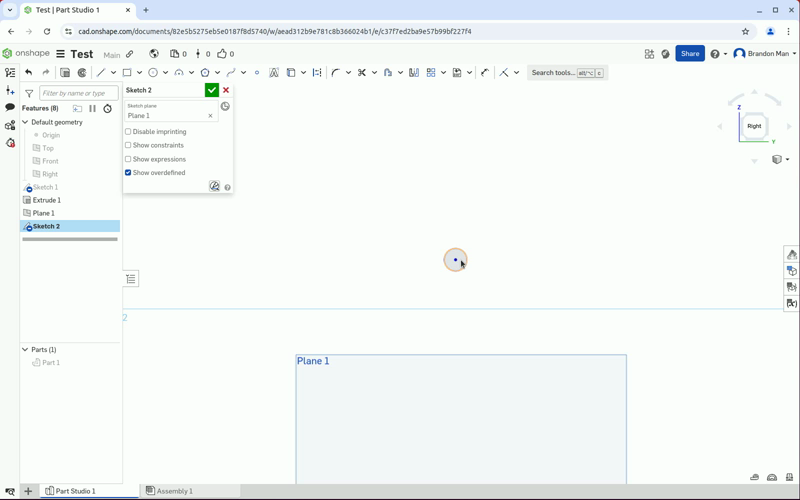
click(461, 259)
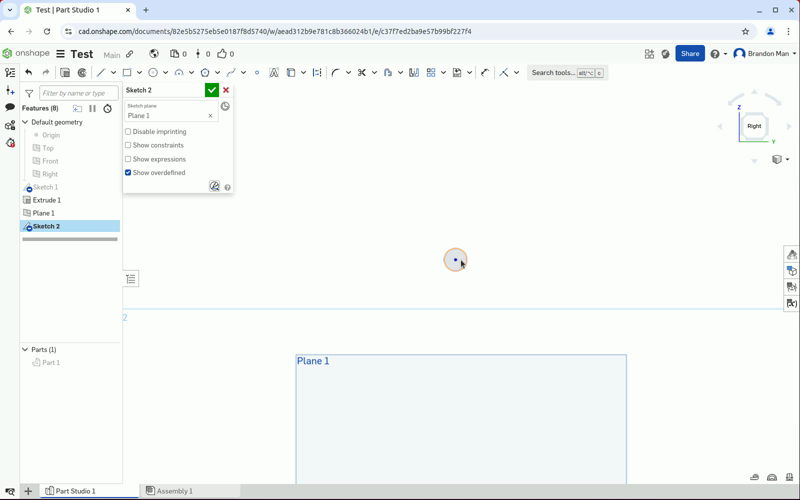
scroll(-6)
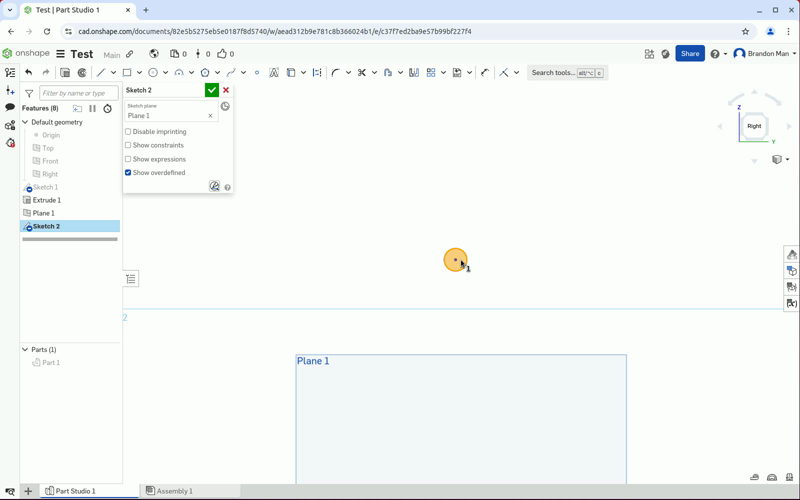
scroll(-6)
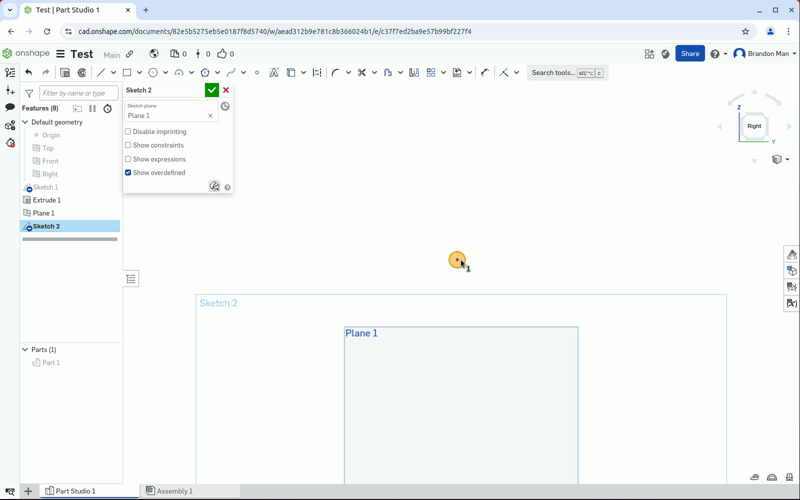
scroll(-6)
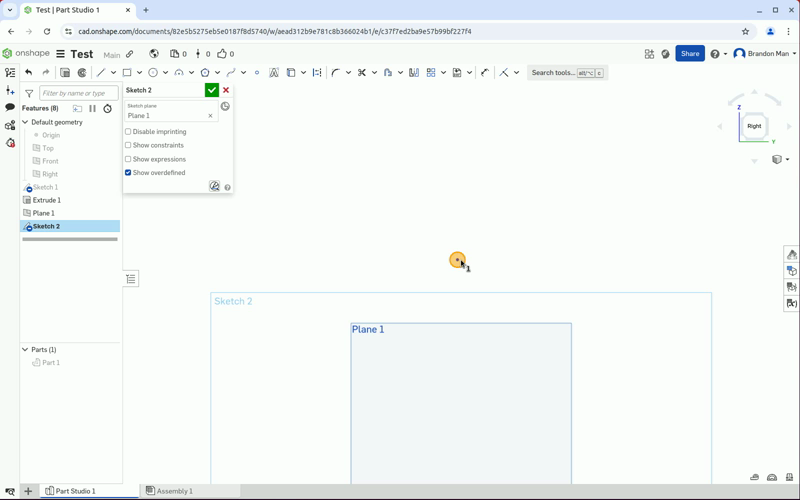
scroll(-6)
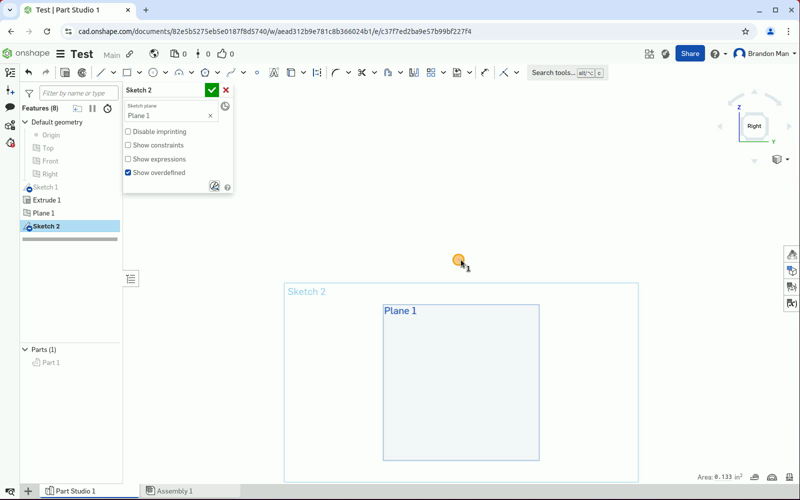
scroll(-6)
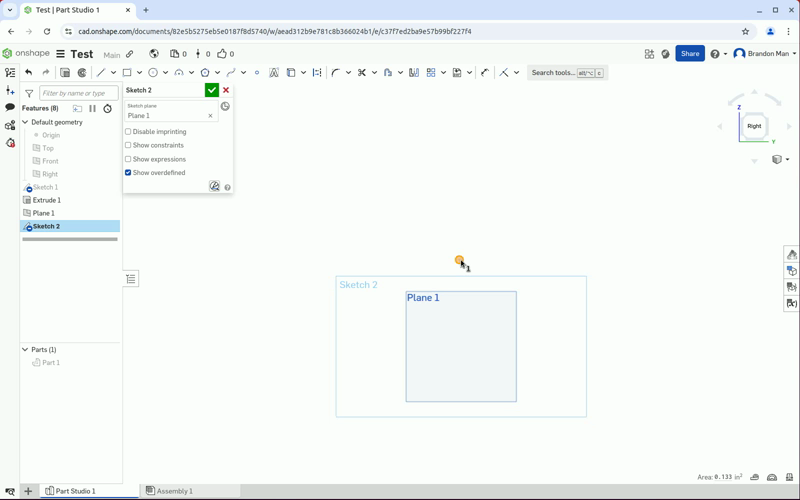
scroll(-6)
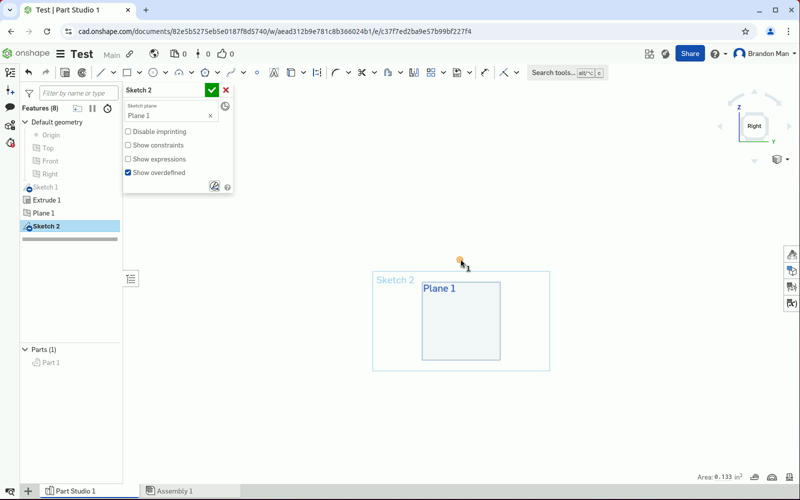
scroll(-6)
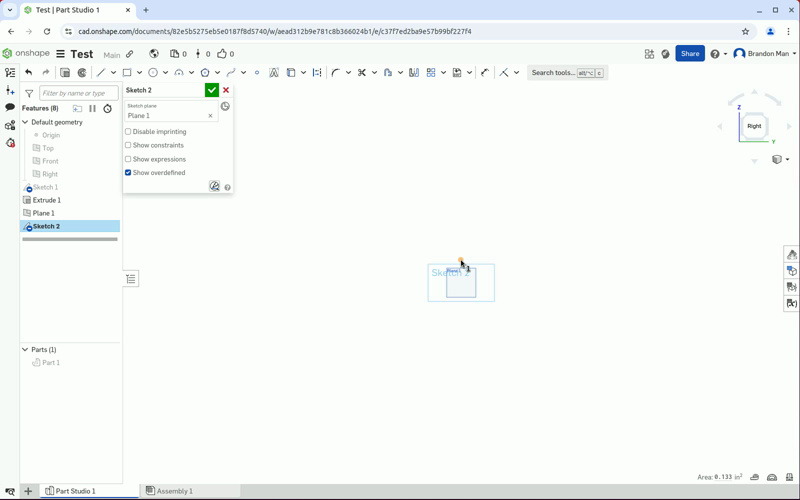
mouse_move(73, 352)
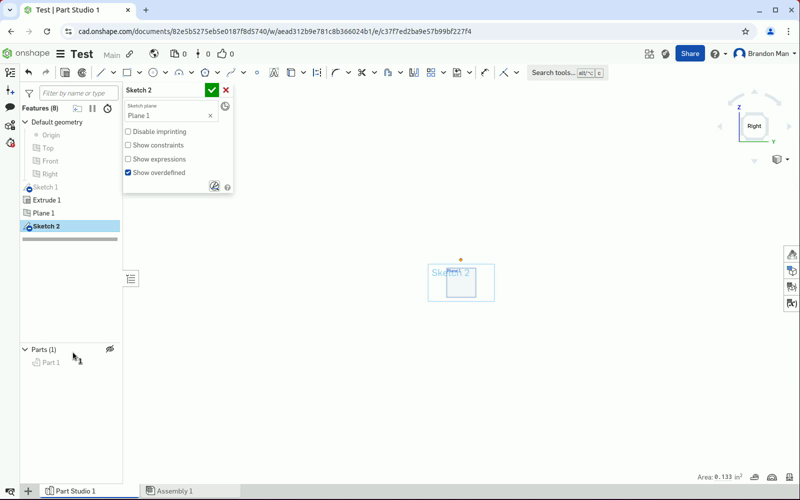
key(shift+y)
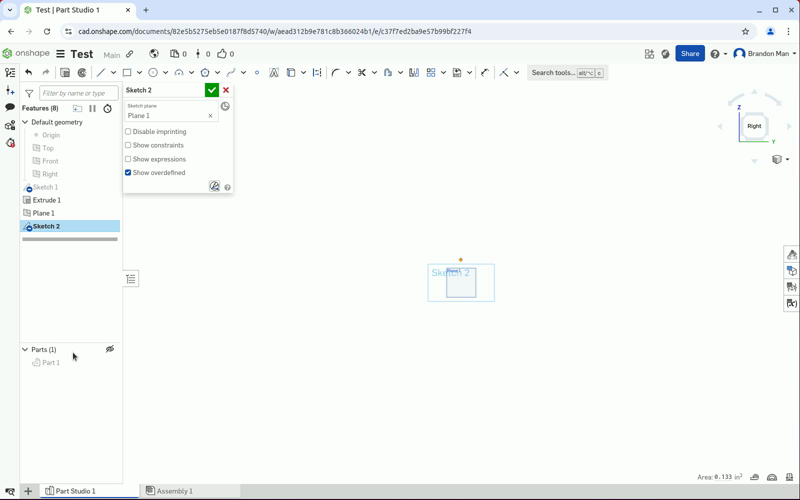
key(shift+e)
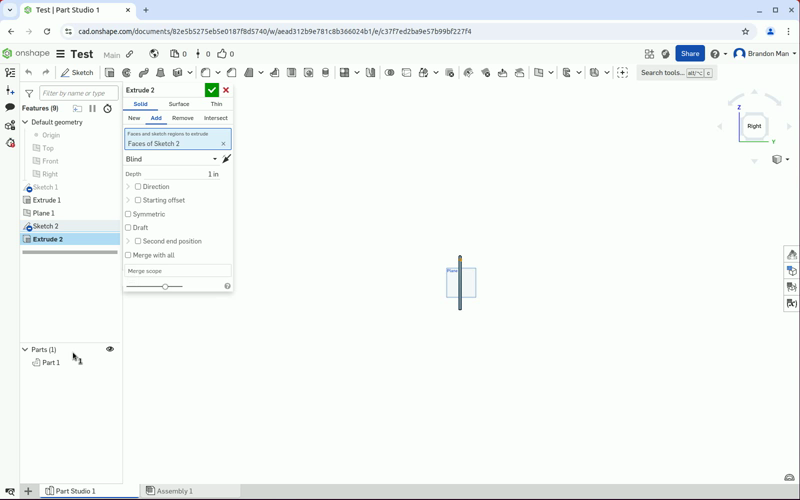
mouse_move(143, 106)
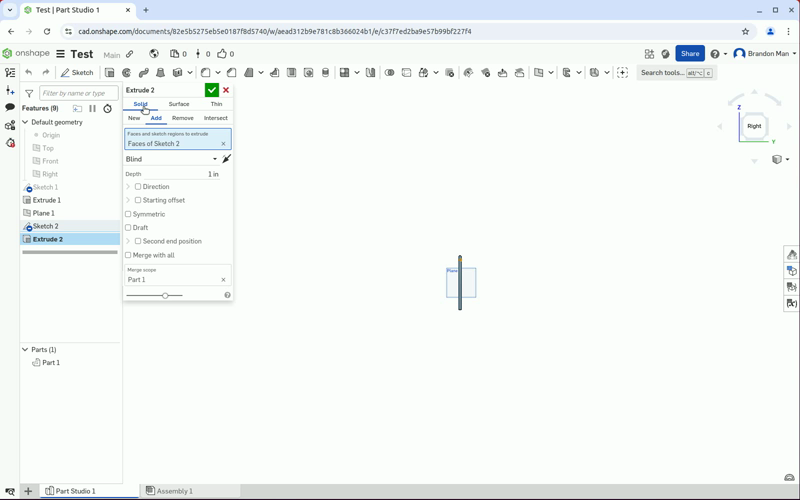
click(143, 106)
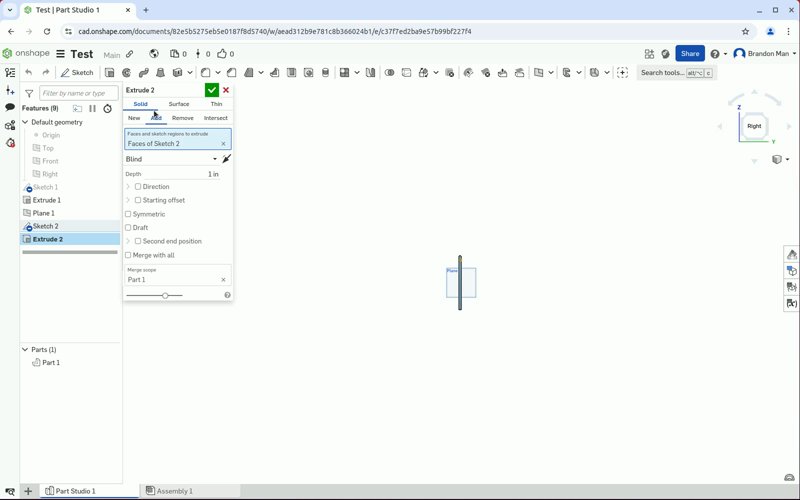
mouse_move(186, 120)
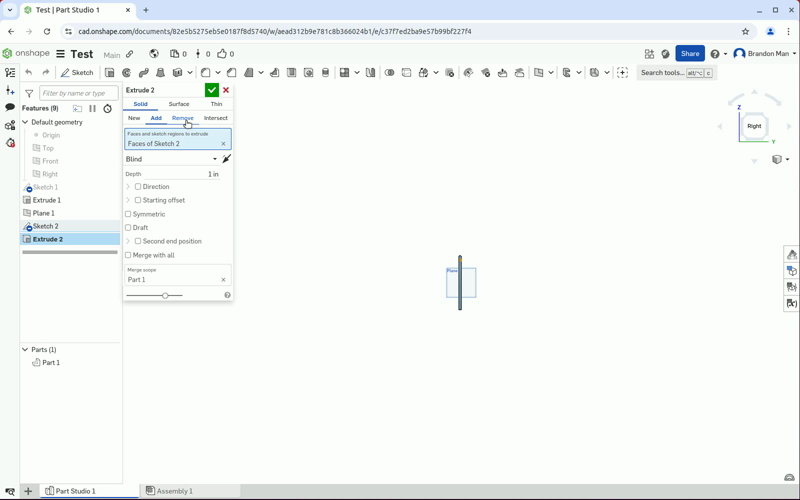
click(186, 120)
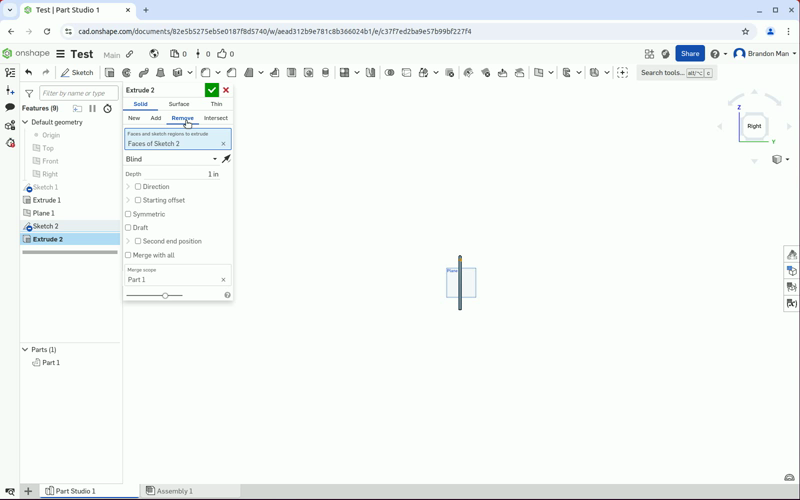
key(tab, 4)
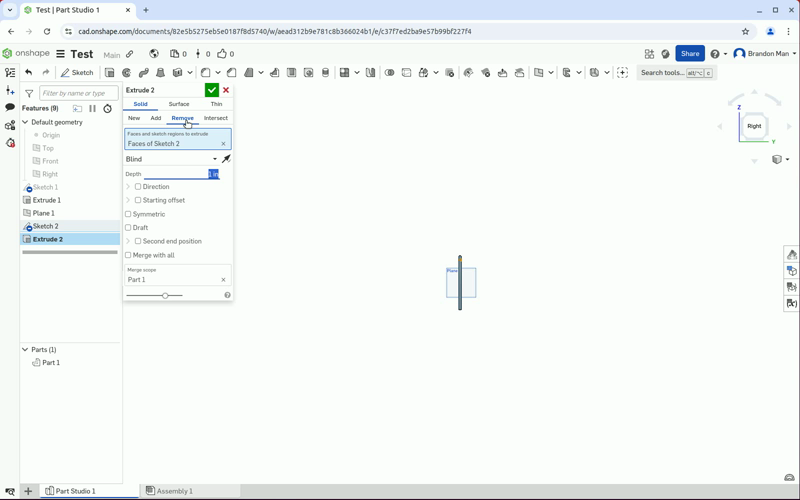
text(0.722)
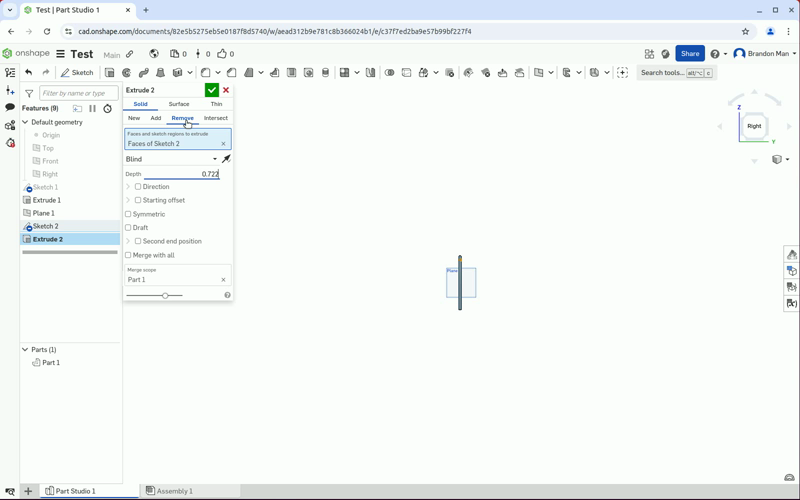
key(tab, 6)
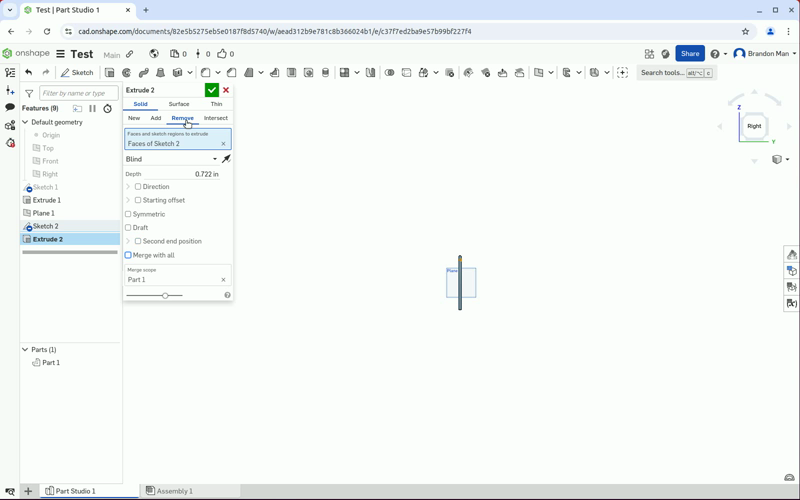
key(space)
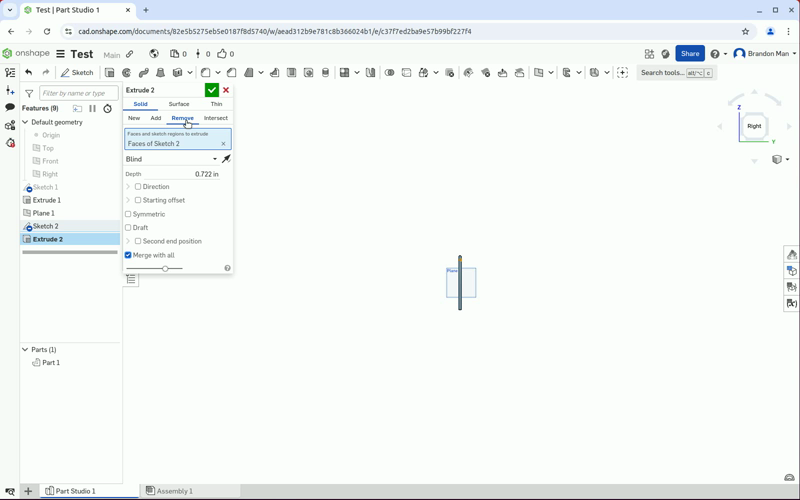
key(enter)
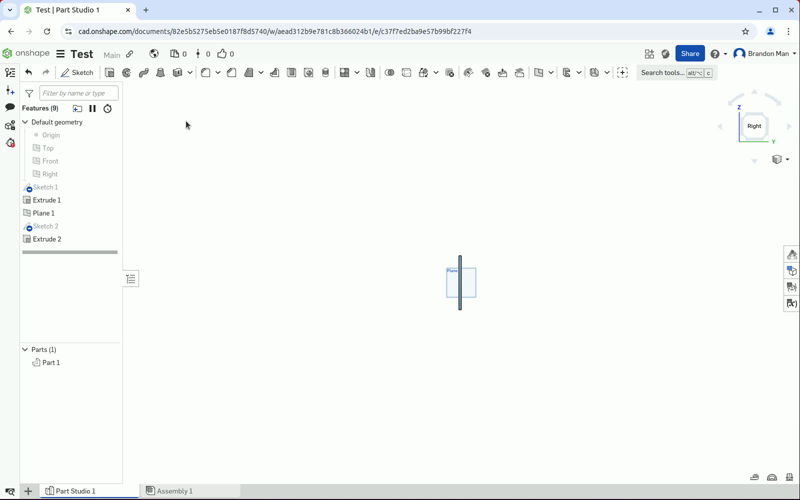
key(shift+h)
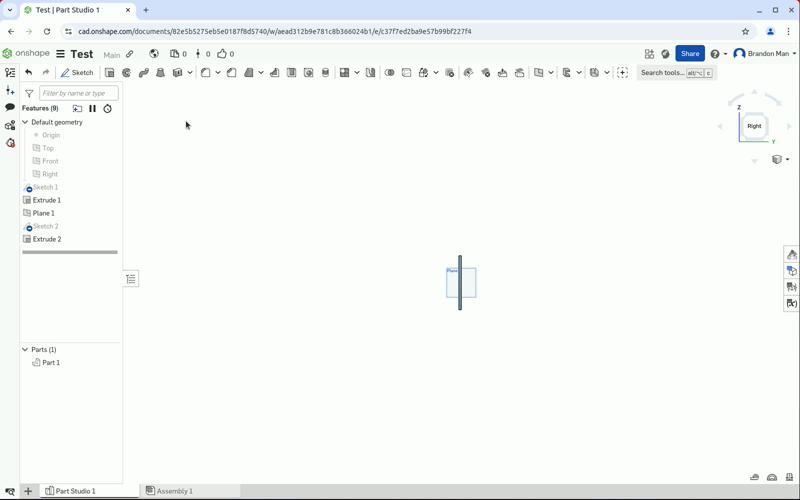
key(shift+h)
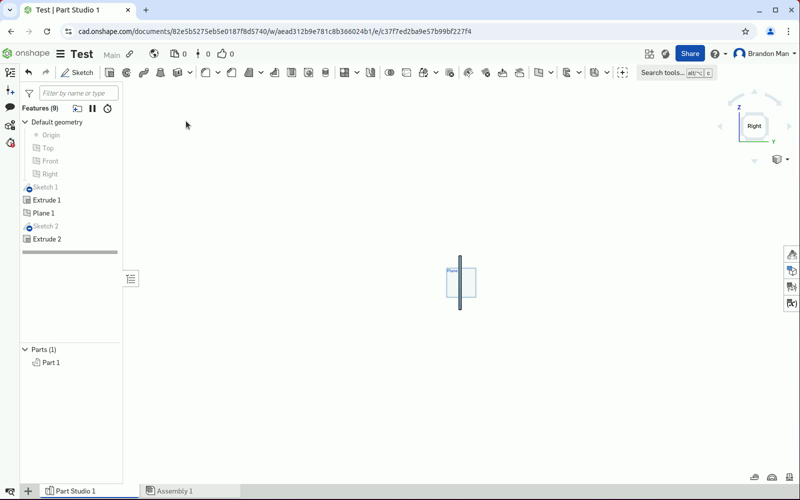
mouse_move(73, 189)
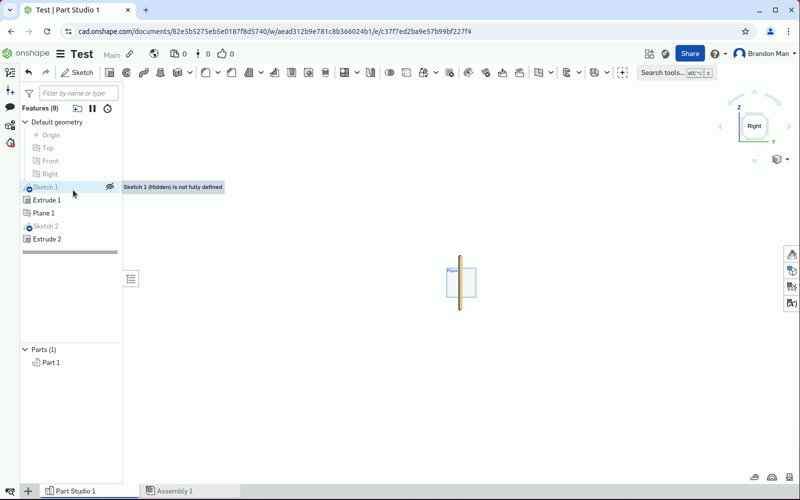
click(73, 189)
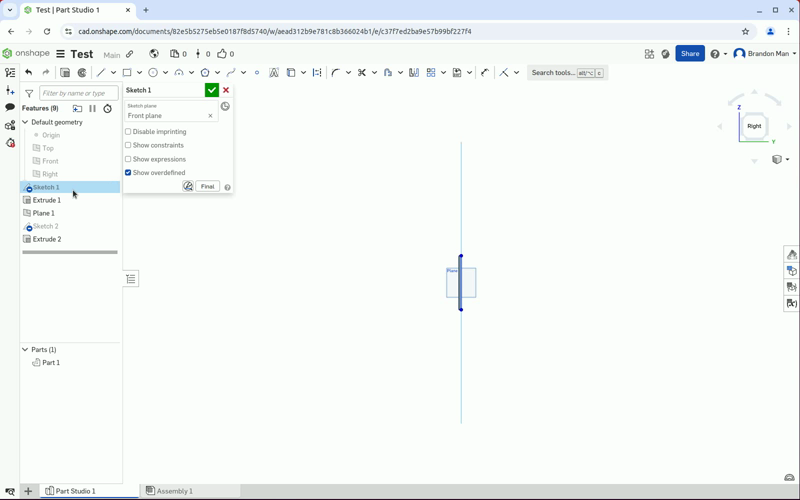
mouse_move(229, 92)
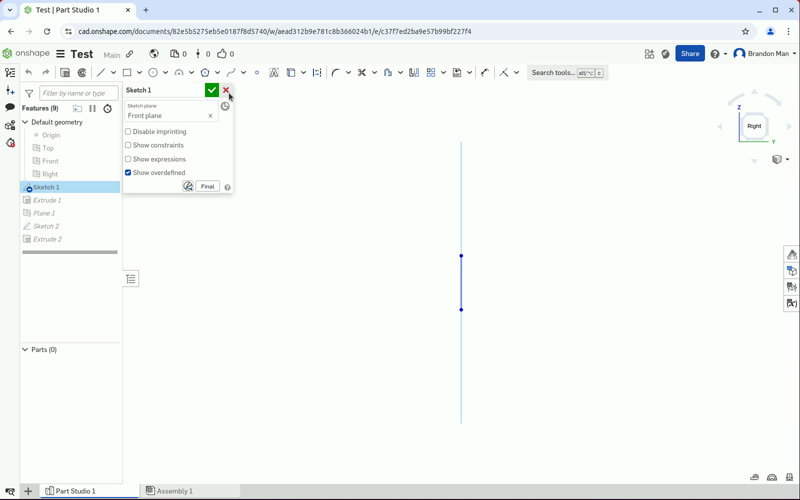
click(229, 92)
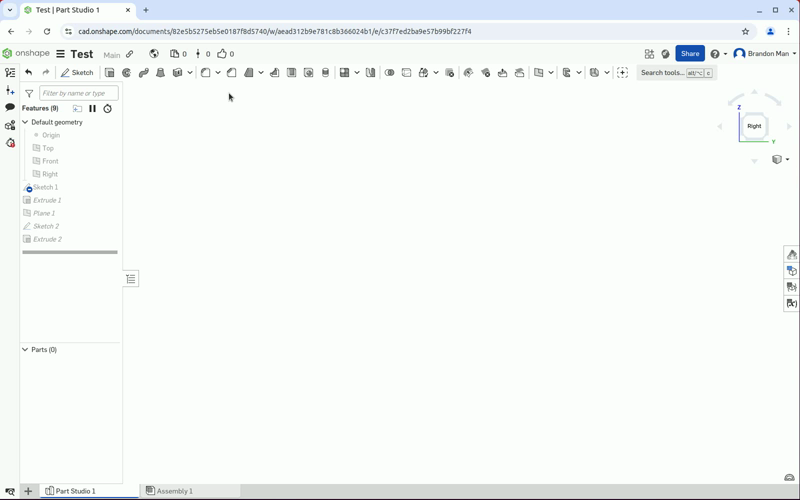
key(shift+s)
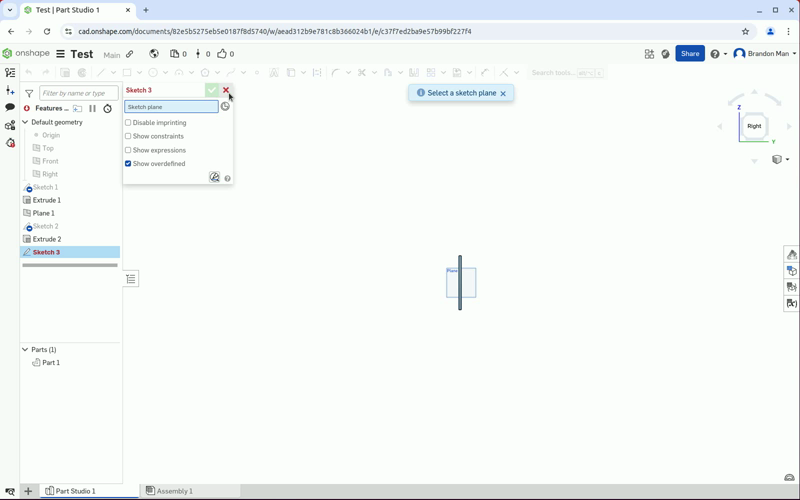
mouse_move(73, 215)
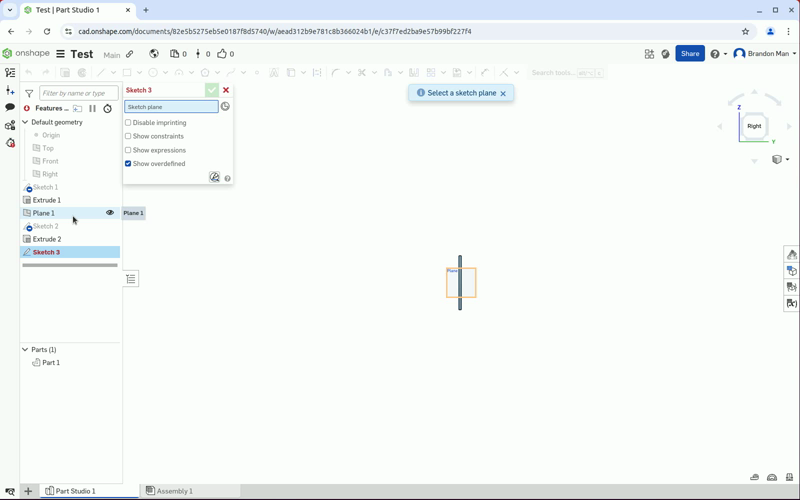
click(73, 215)
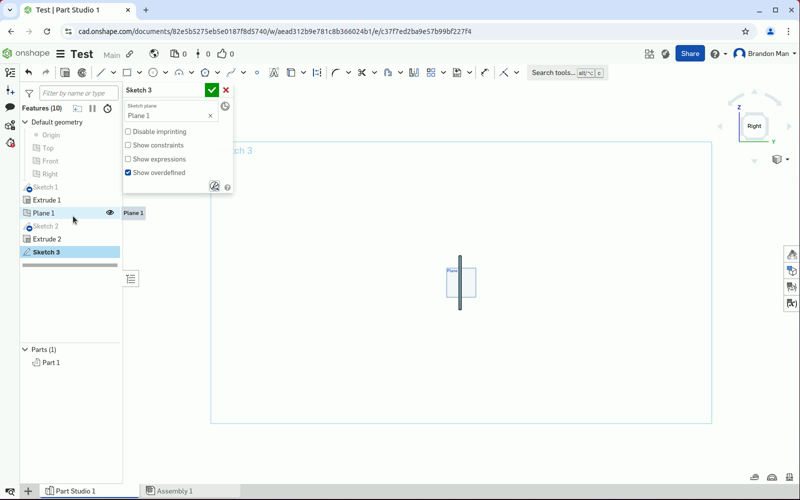
mouse_move(73, 352)
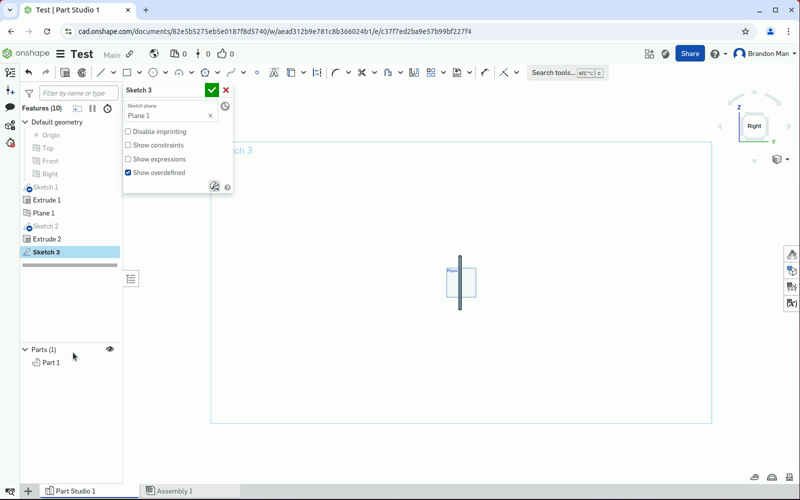
key(y)
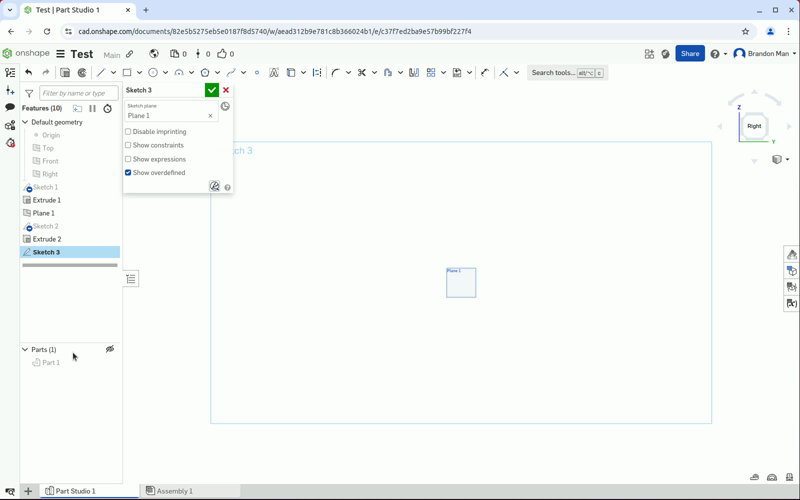
key(c)
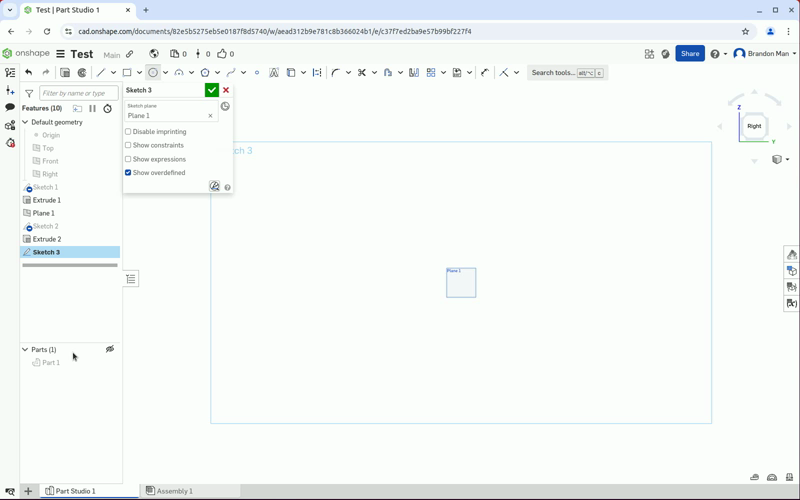
key_down(shift)
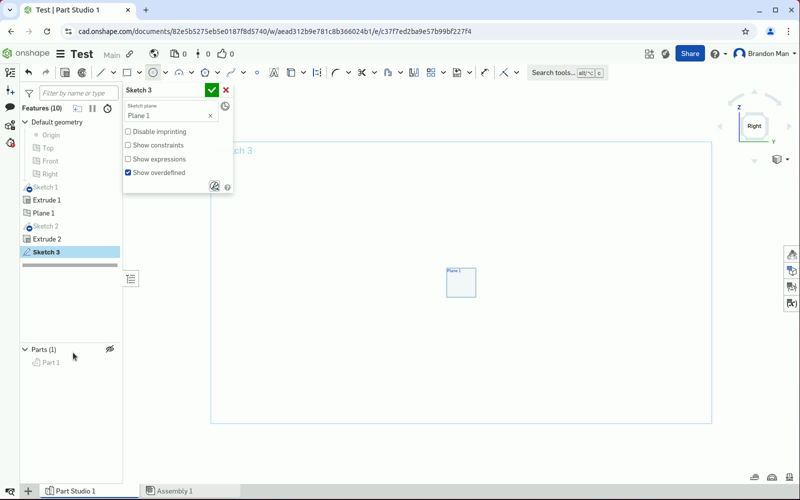
mouse_move(460, 306)
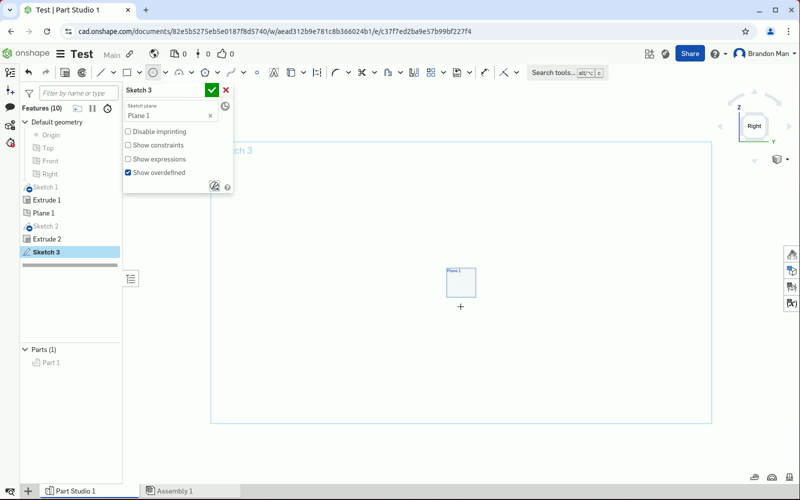
click(460, 306)
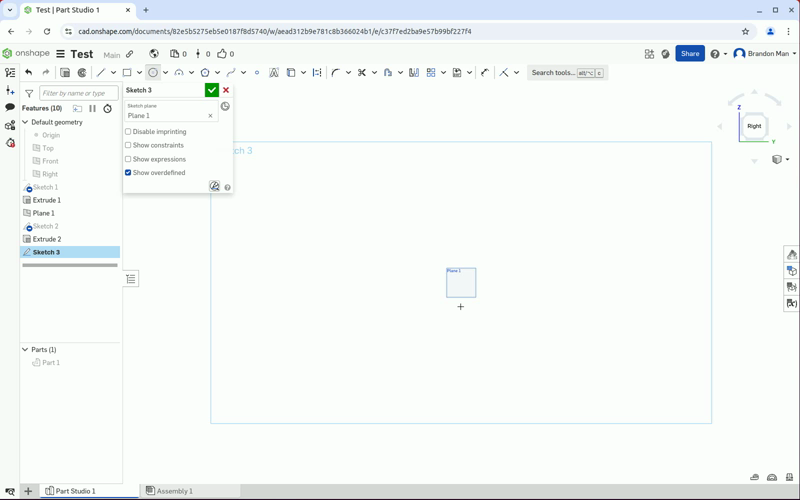
key_up(shift)
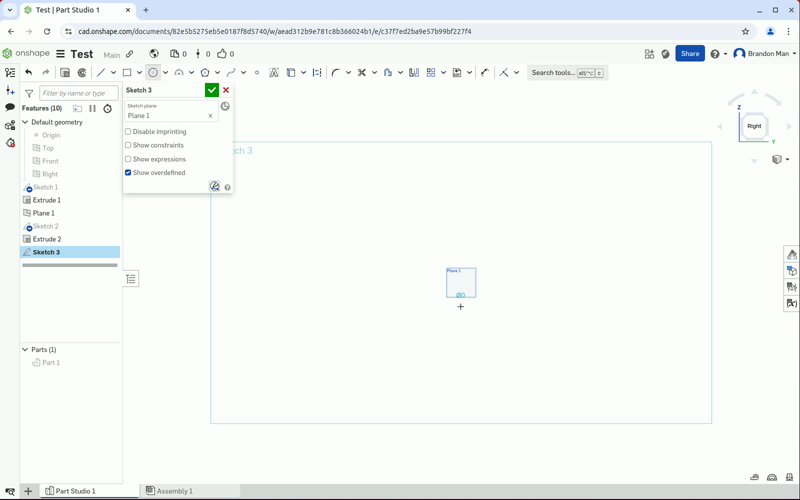
mouse_move(461, 306)
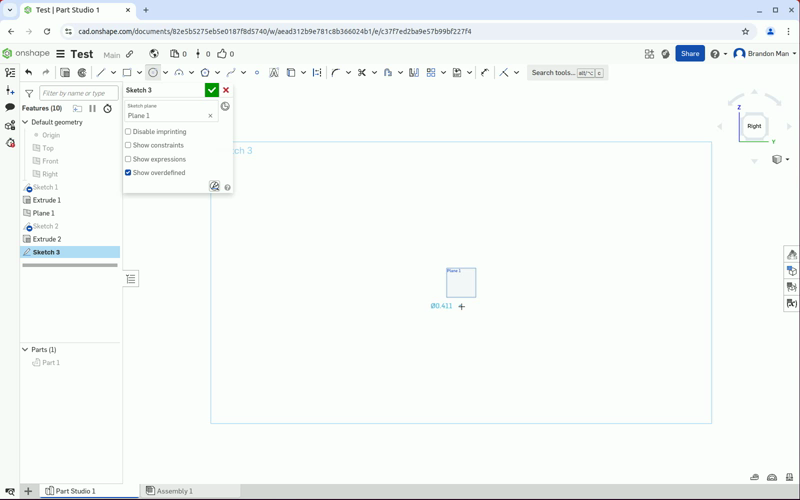
scroll(6)
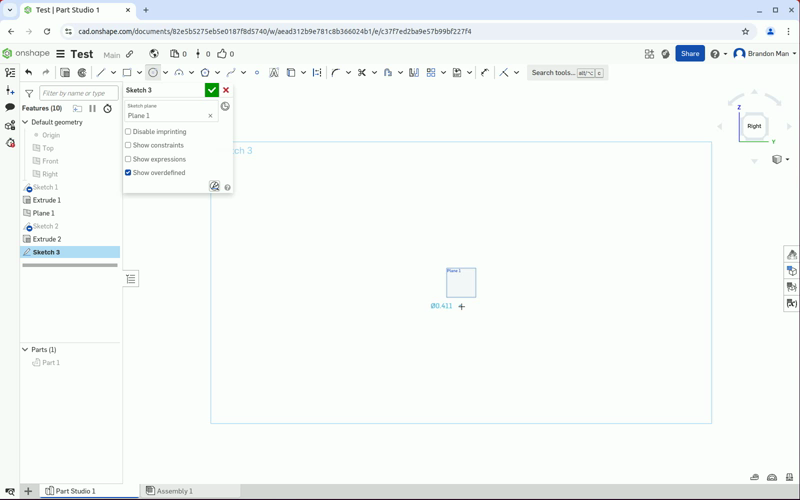
scroll(6)
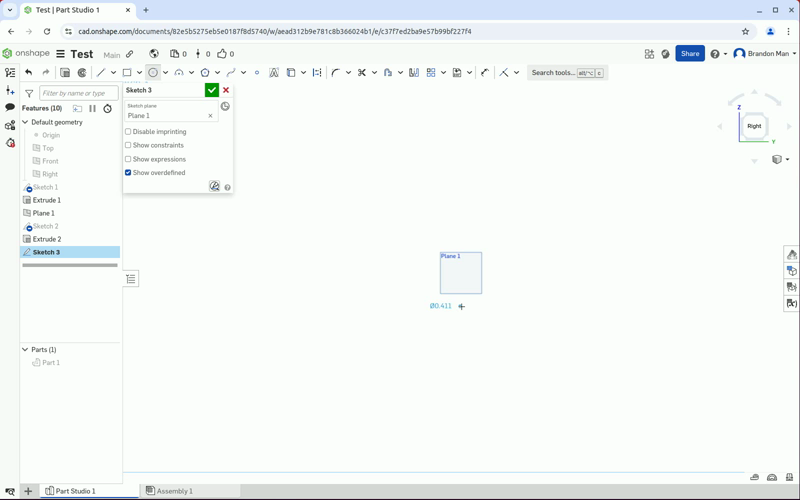
scroll(6)
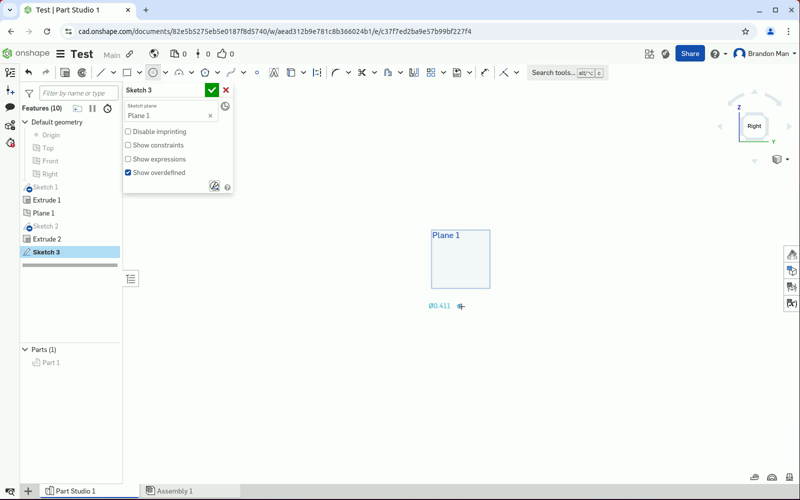
scroll(6)
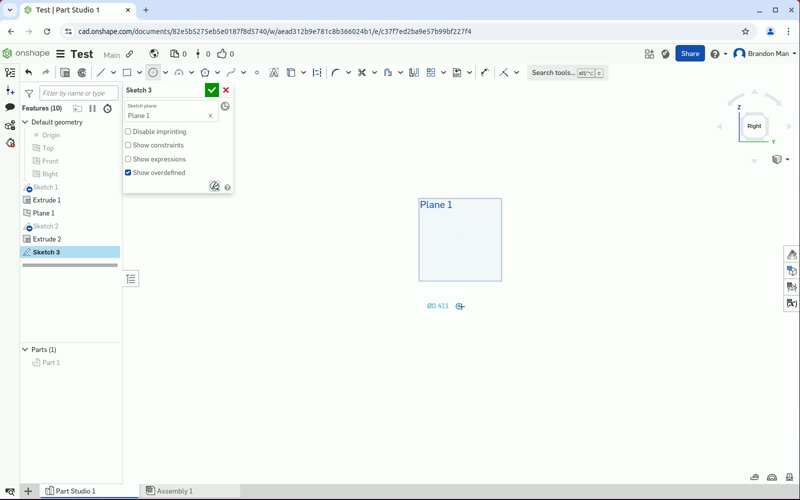
scroll(6)
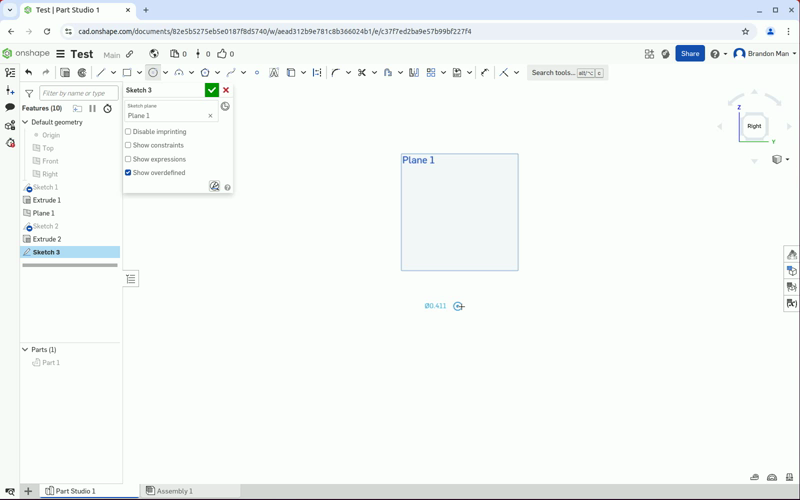
scroll(6)
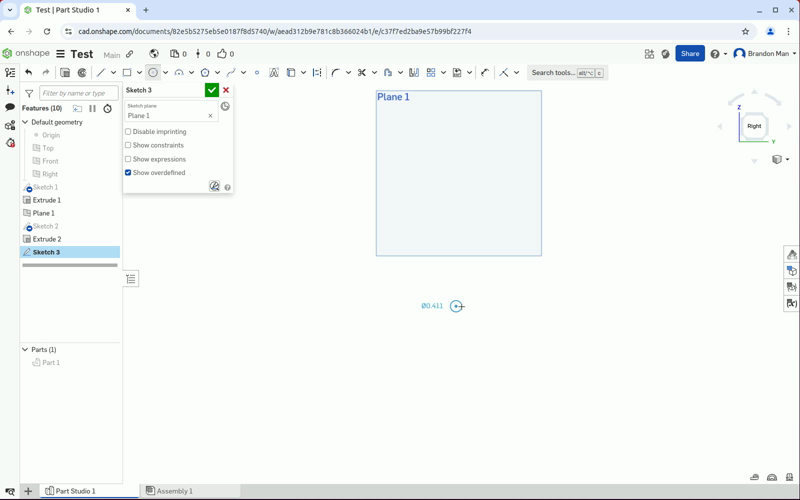
scroll(6)
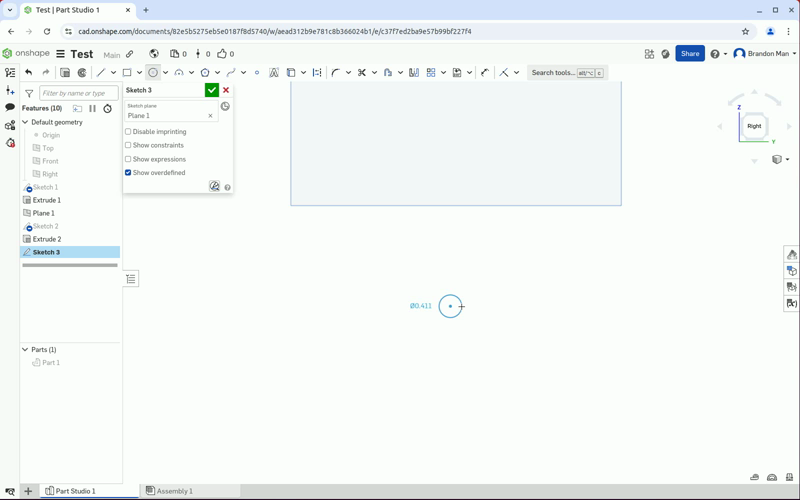
click(461, 306)
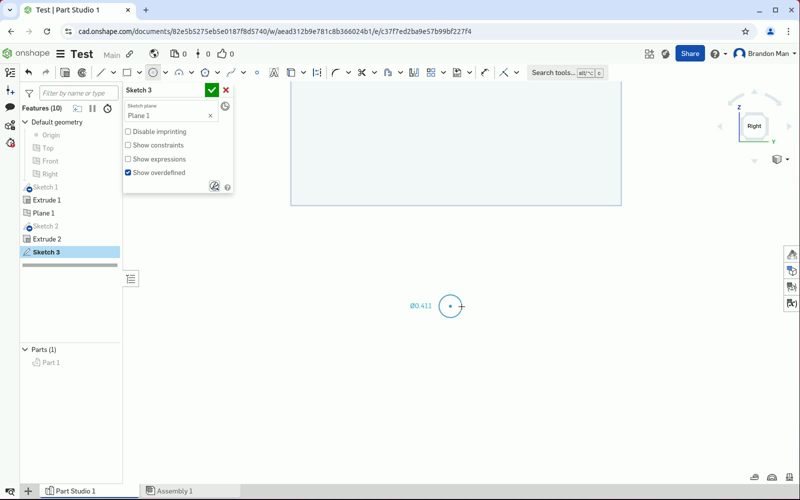
scroll(-6)
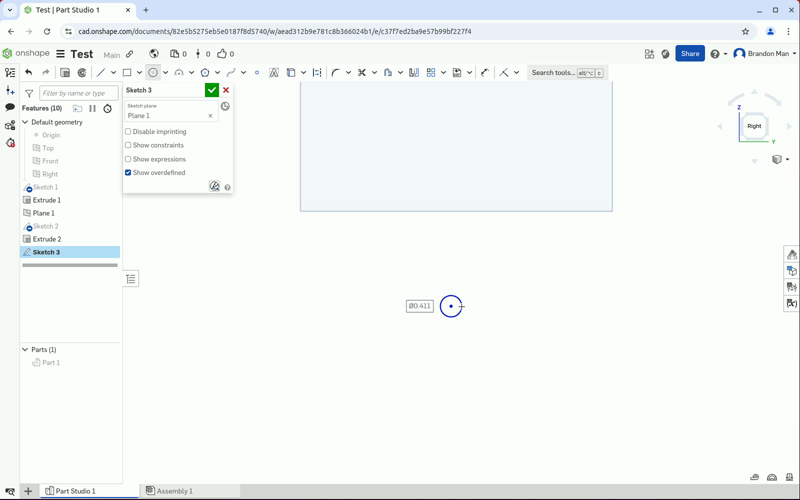
scroll(-6)
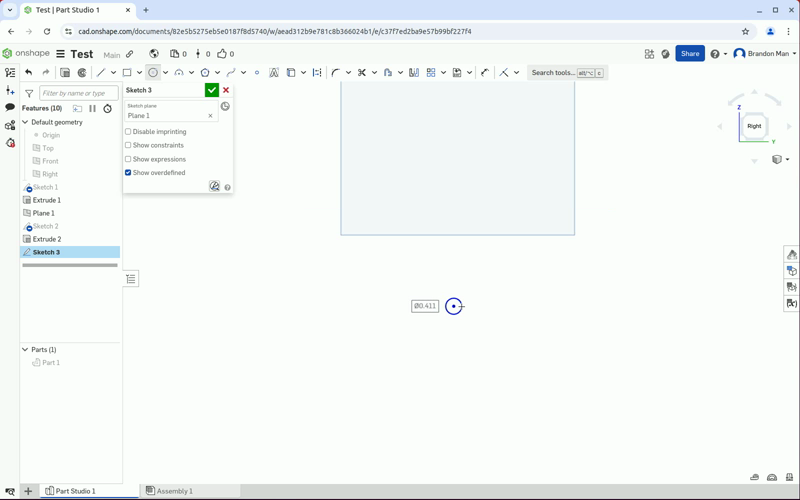
scroll(-6)
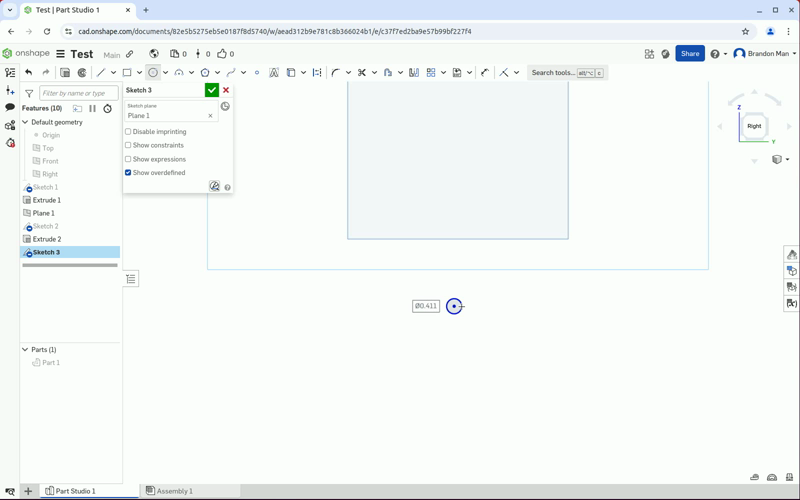
scroll(-6)
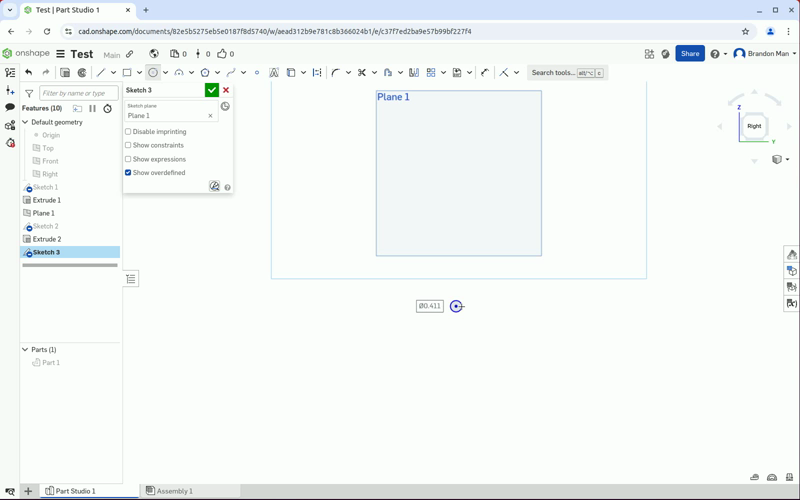
scroll(-6)
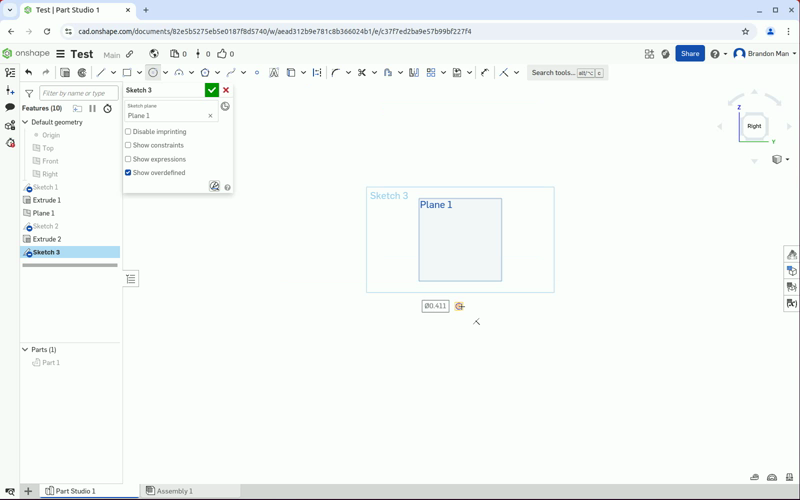
scroll(-6)
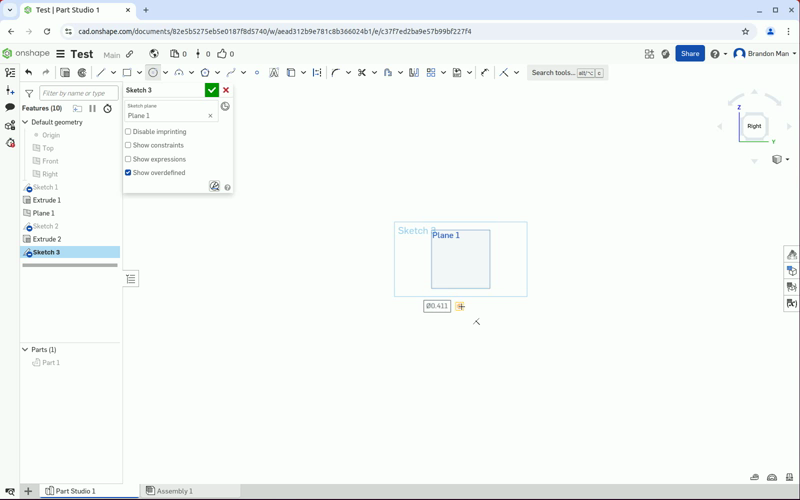
scroll(-6)
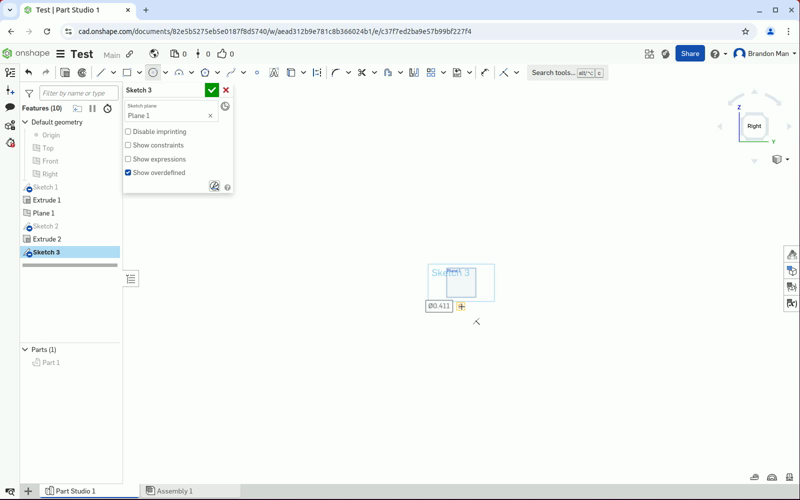
key(esc)
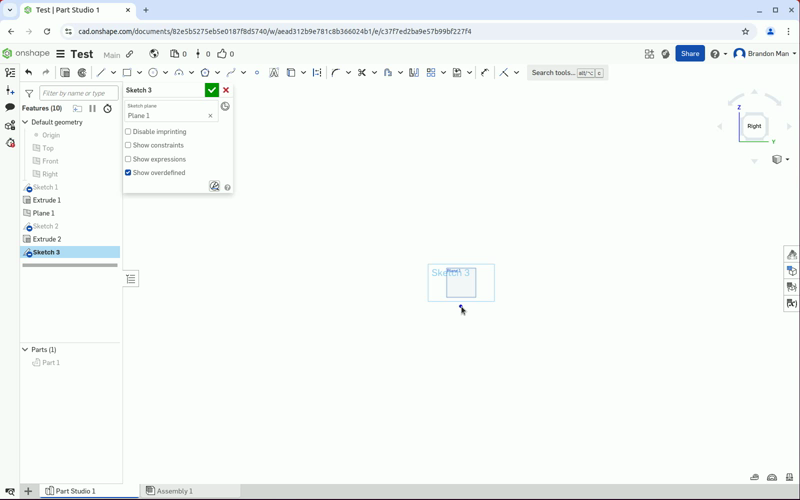
mouse_move(459, 306)
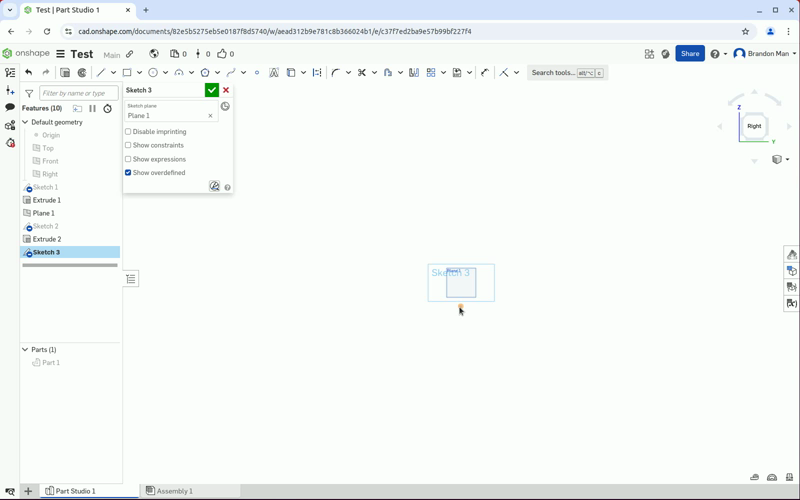
scroll(6)
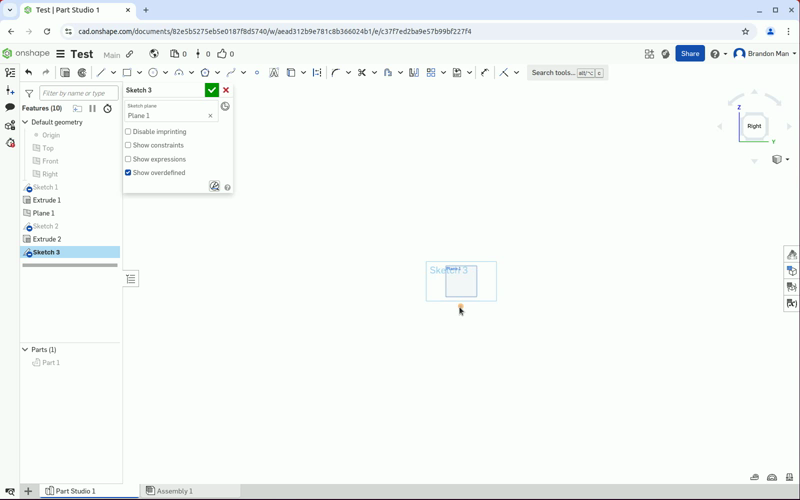
scroll(6)
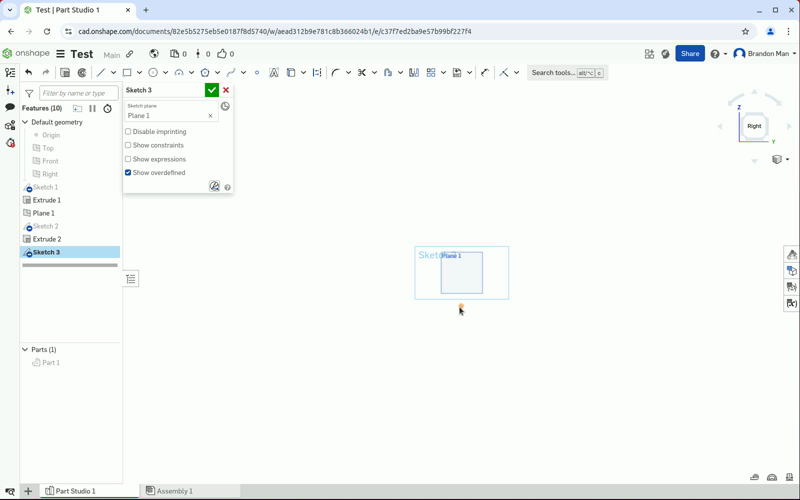
scroll(6)
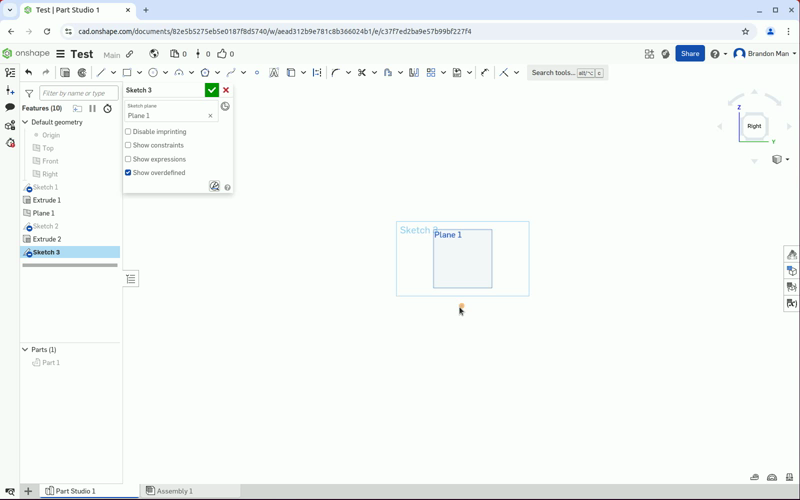
scroll(6)
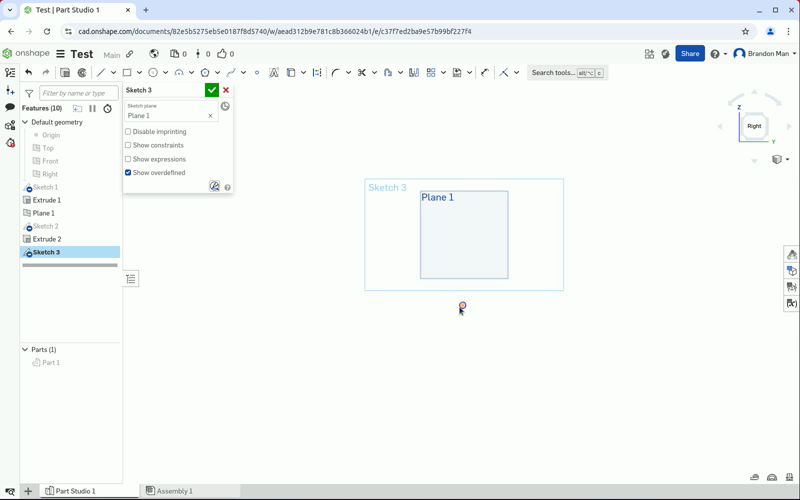
scroll(6)
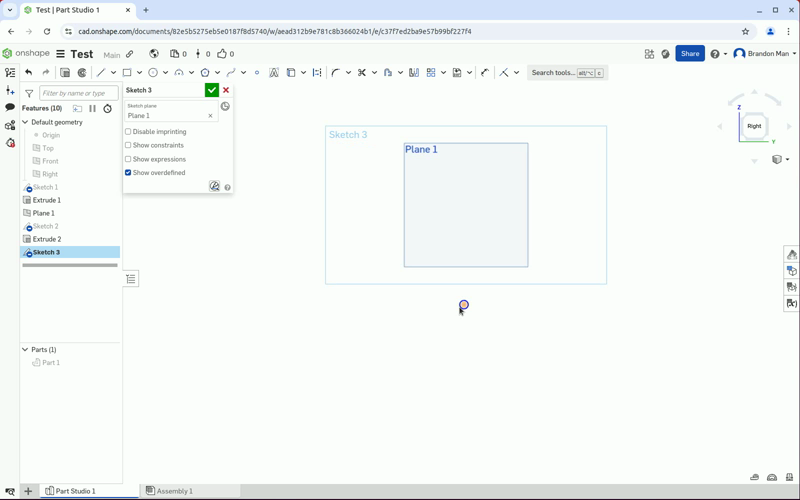
scroll(6)
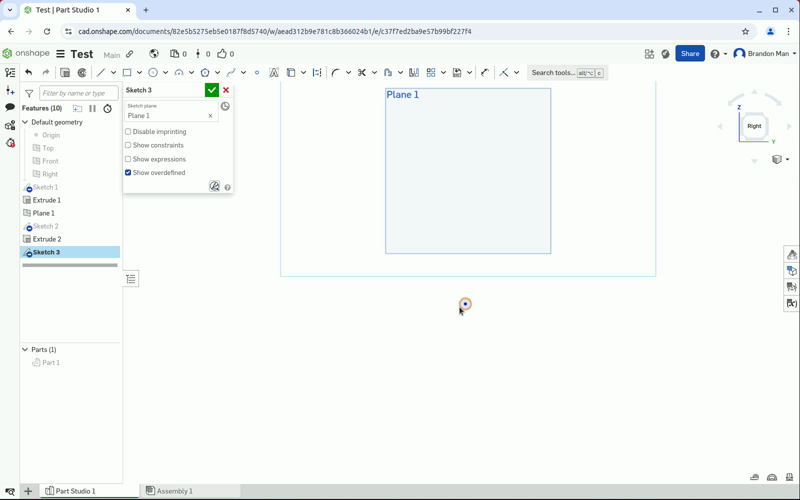
scroll(6)
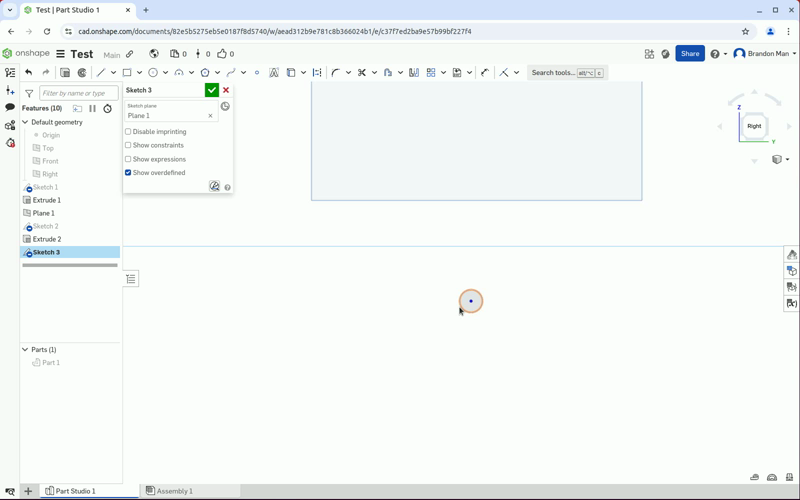
click(459, 306)
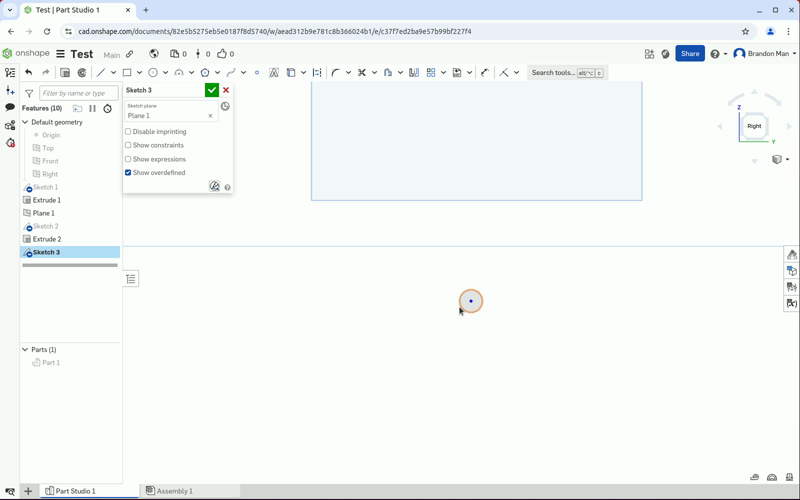
scroll(-6)
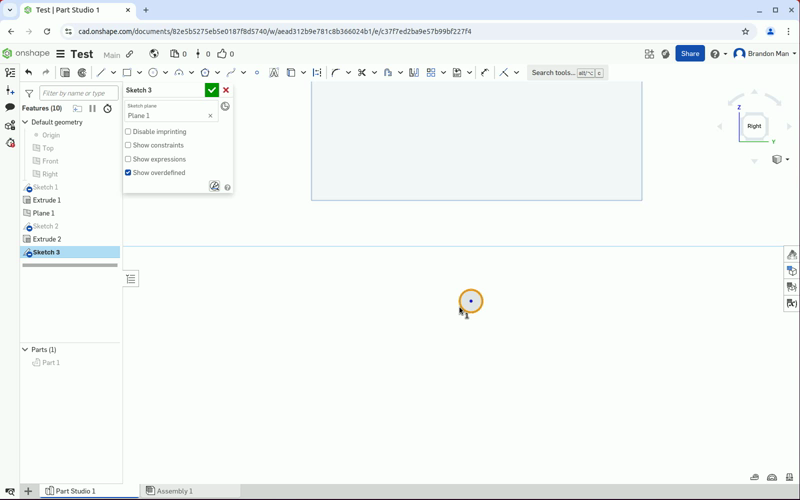
scroll(-6)
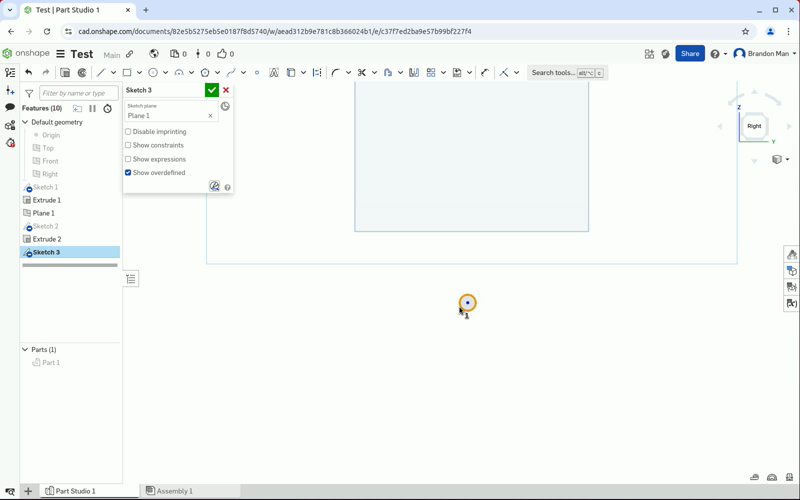
scroll(-6)
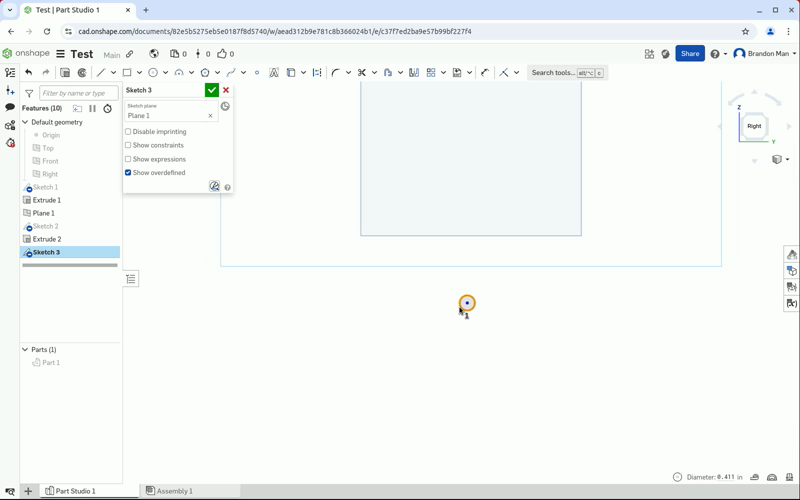
scroll(-6)
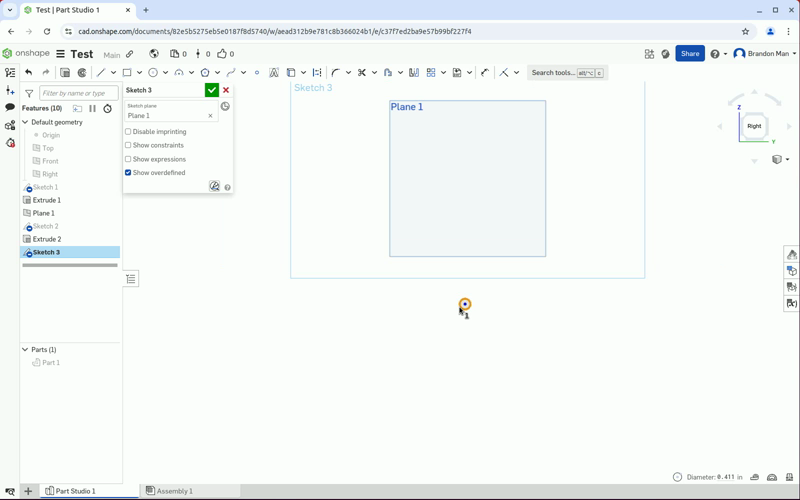
scroll(-6)
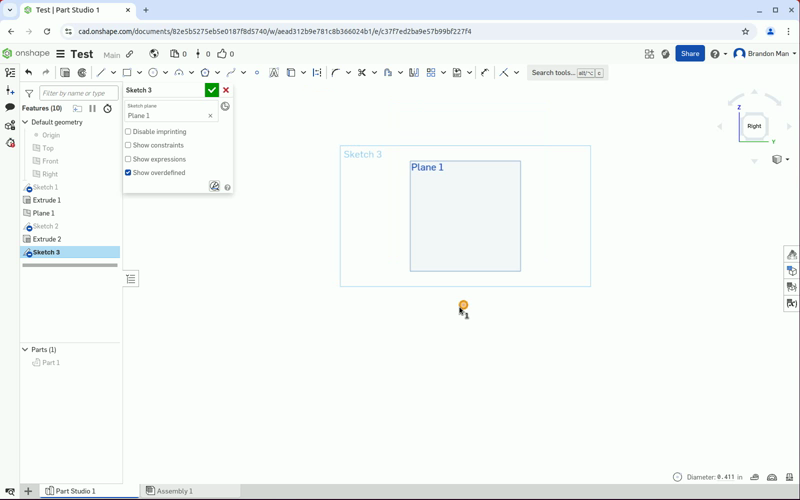
scroll(-6)
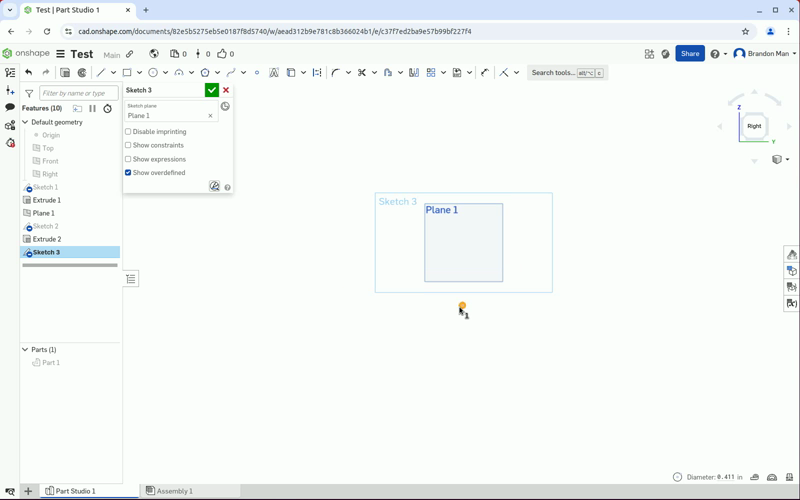
scroll(-6)
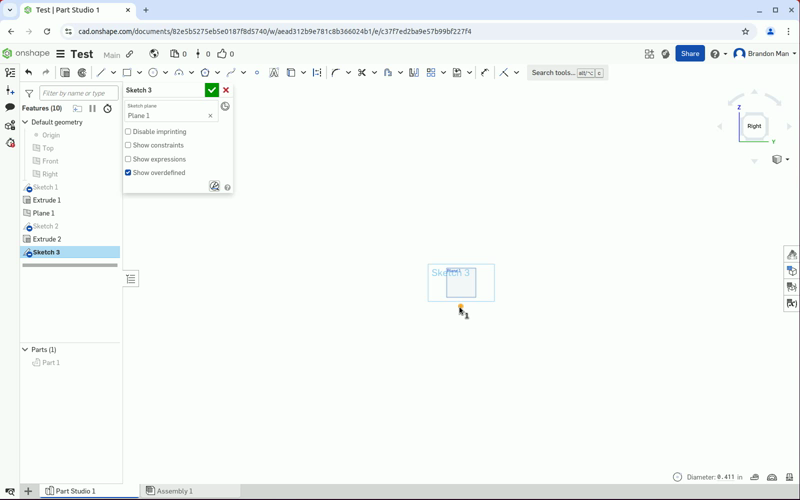
mouse_move(73, 352)
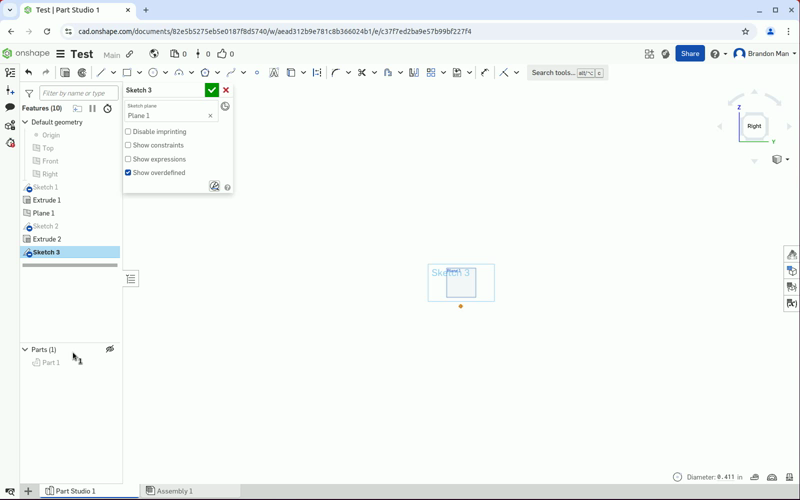
key(shift+y)
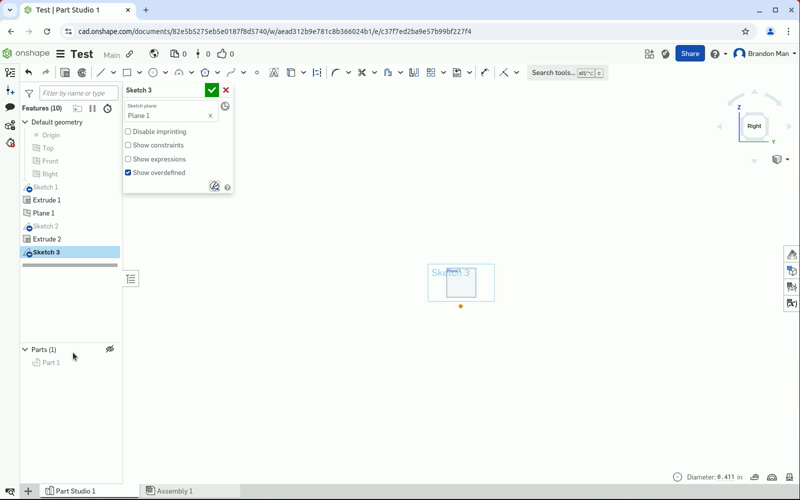
key(shift+e)
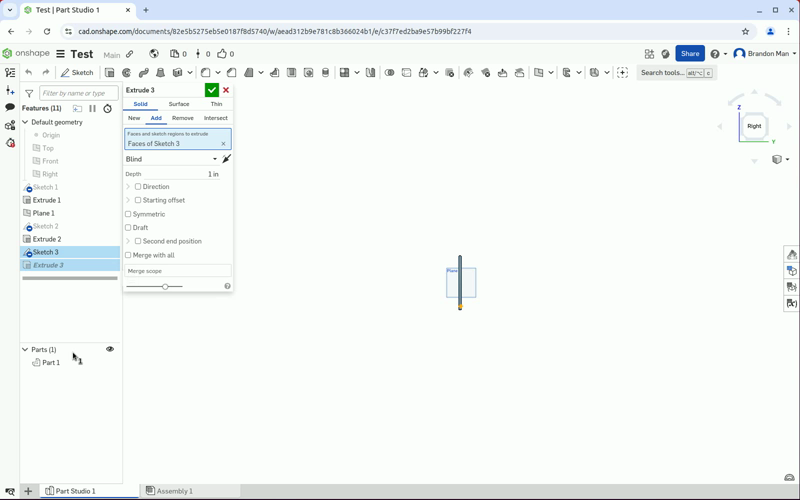
mouse_move(143, 106)
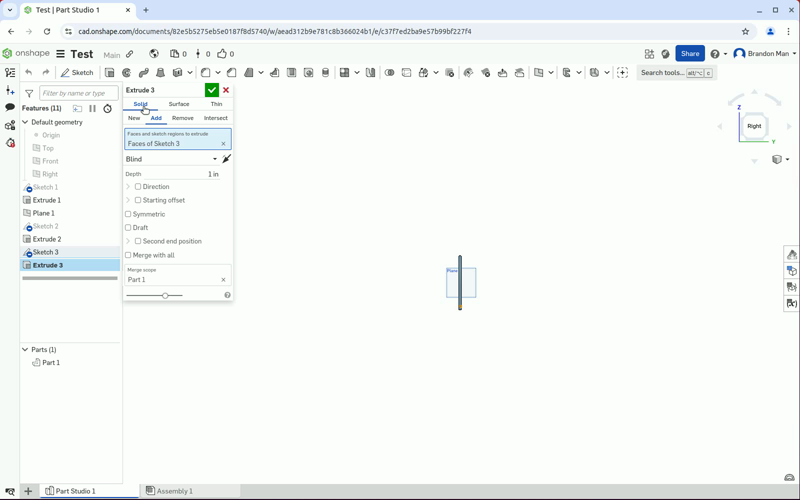
click(143, 106)
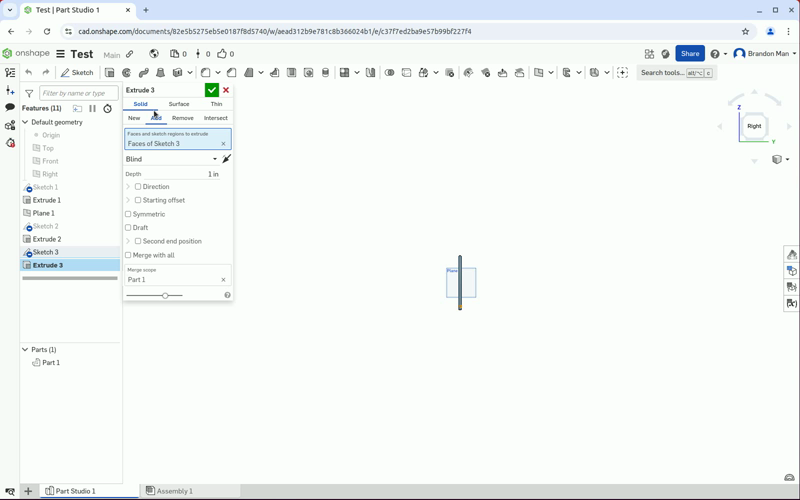
mouse_move(186, 120)
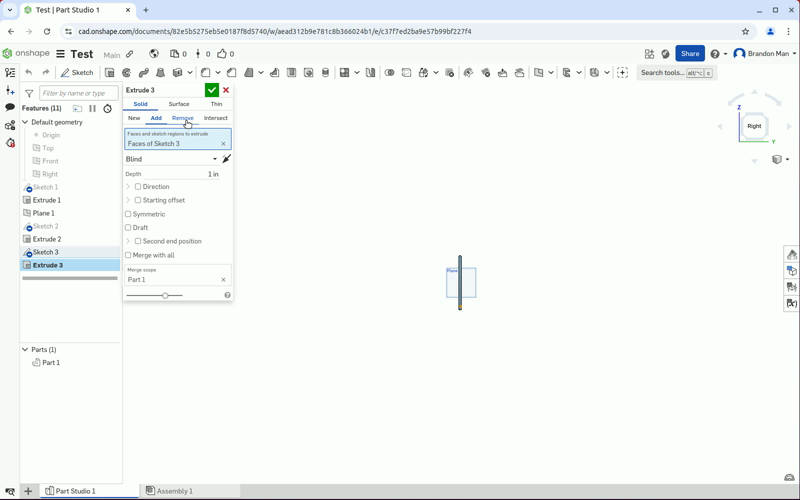
click(186, 120)
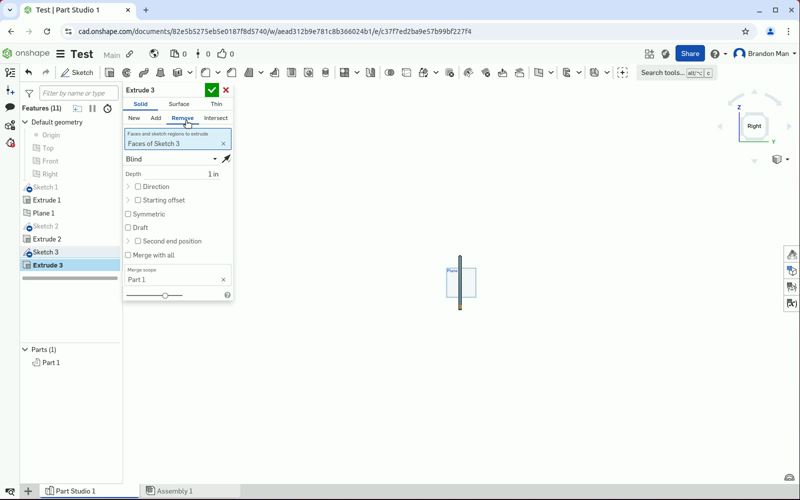
key(tab, 4)
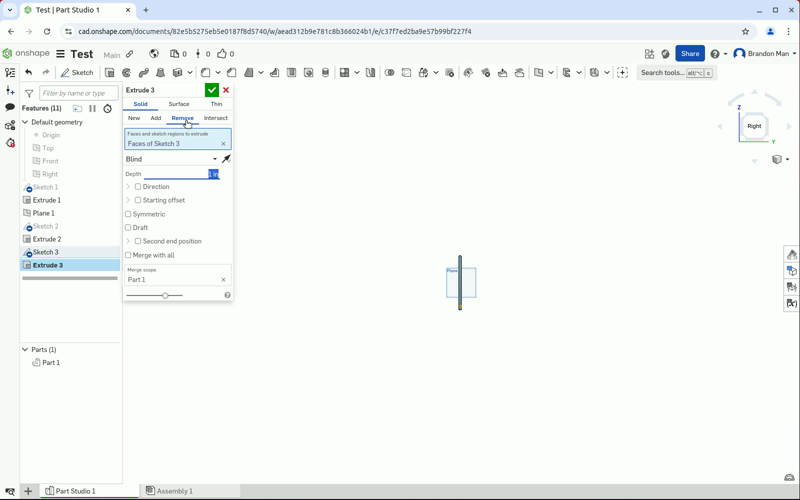
text(0.722)
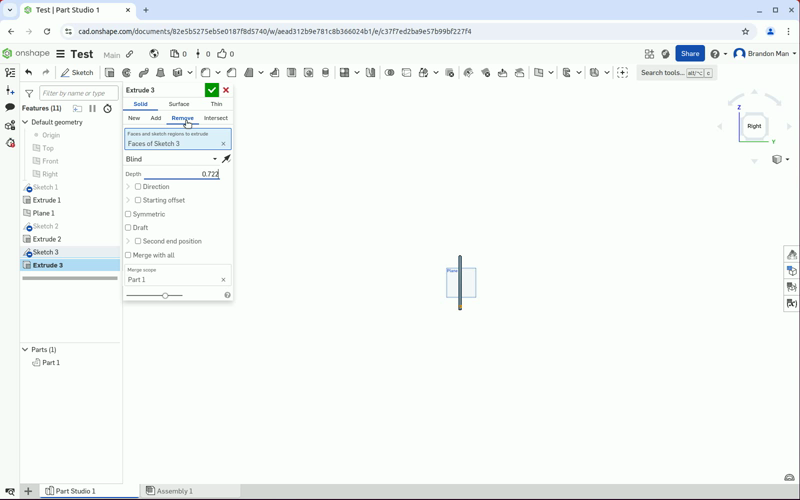
key(tab, 6)
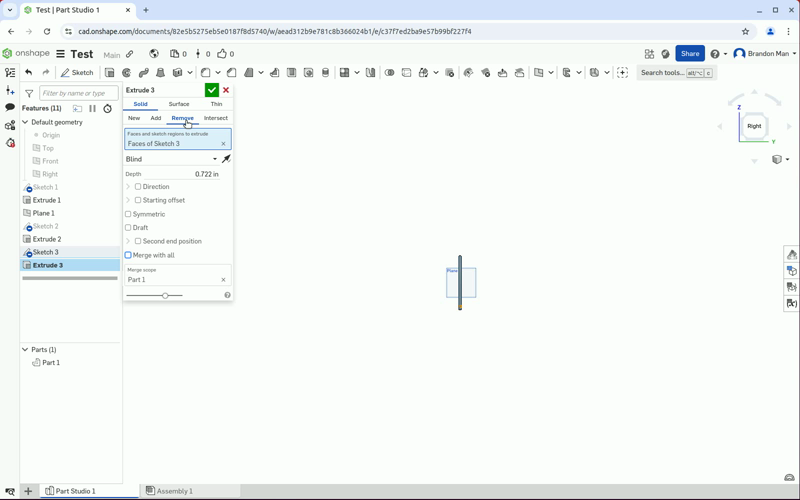
key(space)
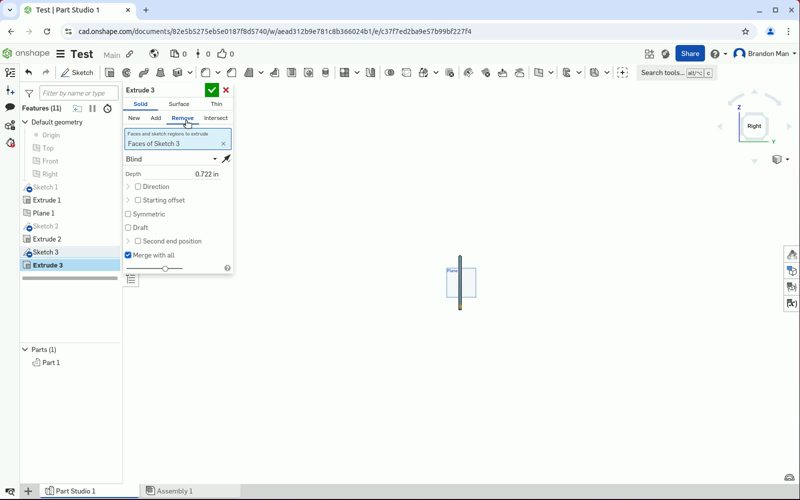
key(enter)
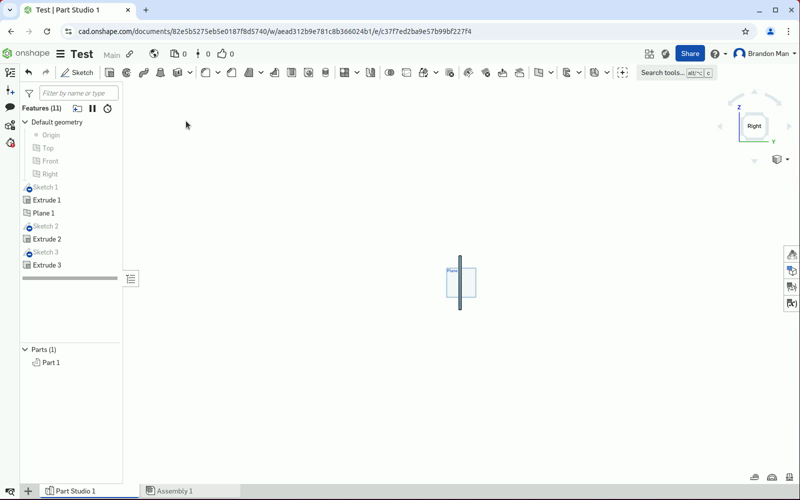
key(shift+h)
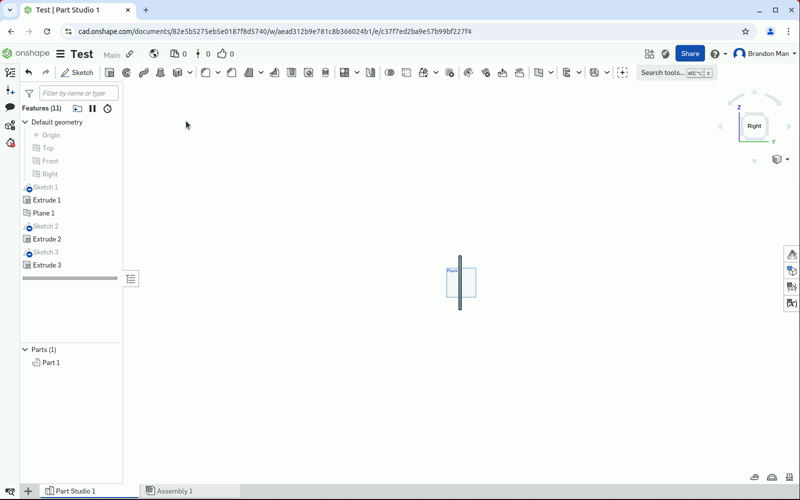
key(shift+h)
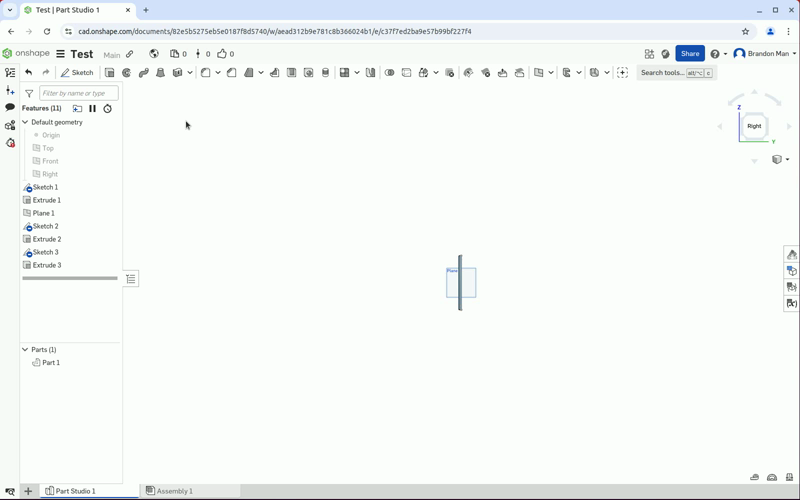
key(shift+7)
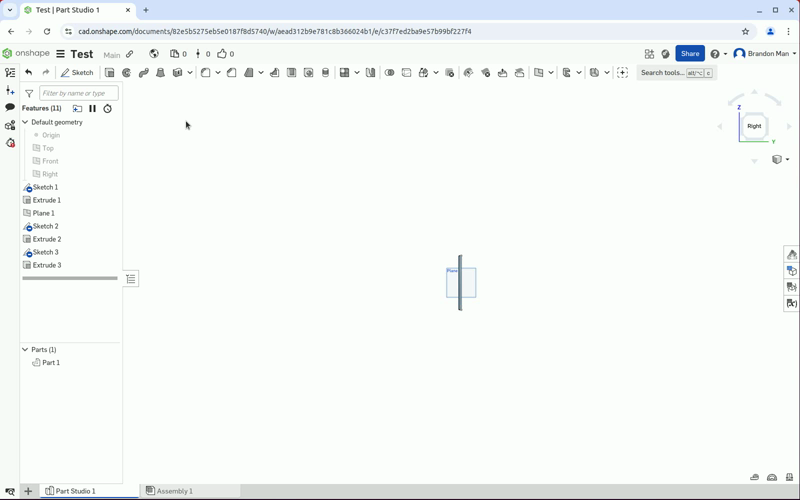
key(right, 2)
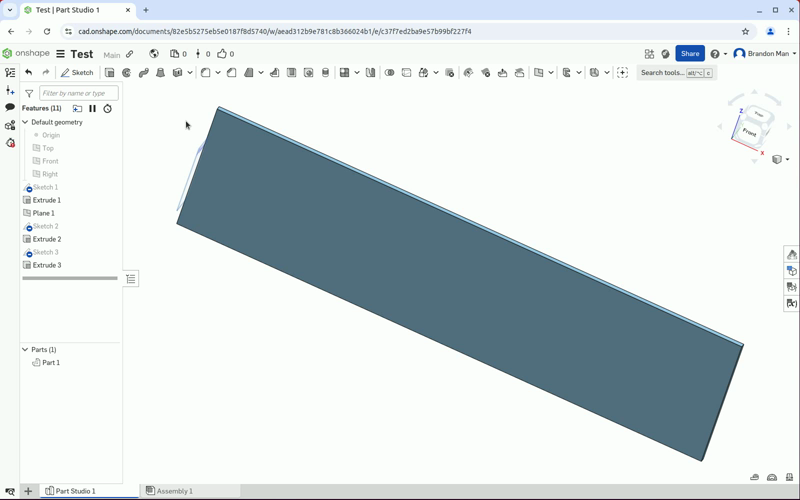
key(down, 2)
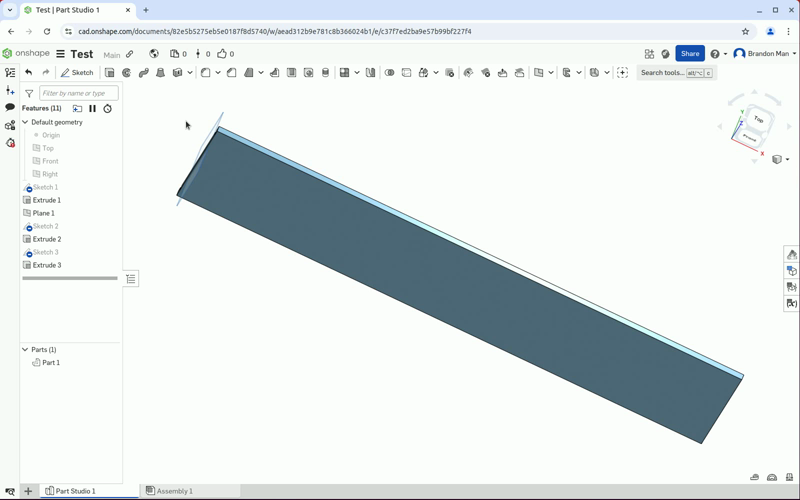
key(up, 2)
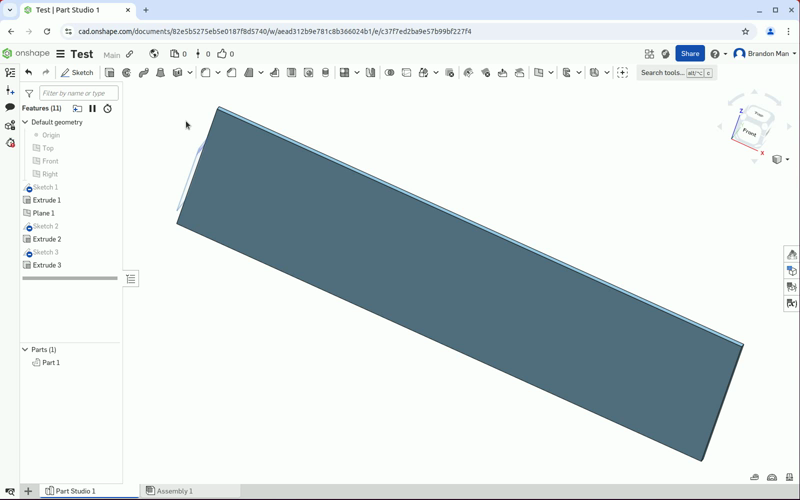
key(left, 2)
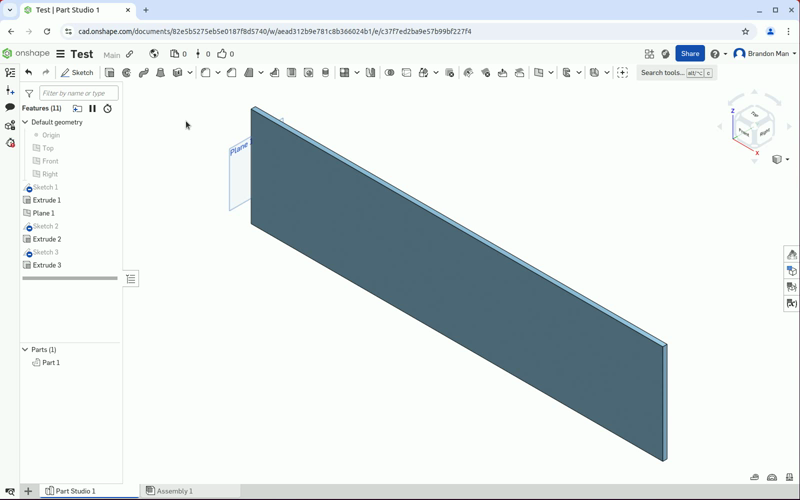
mouse_move(73, 189)
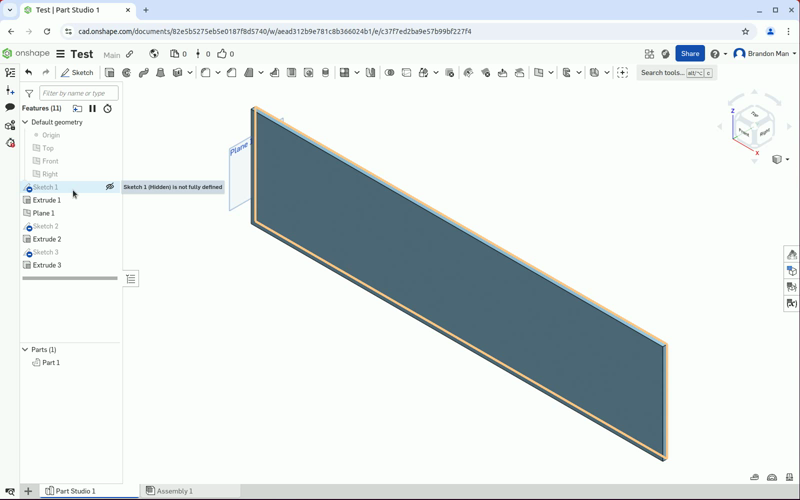
click(73, 189)